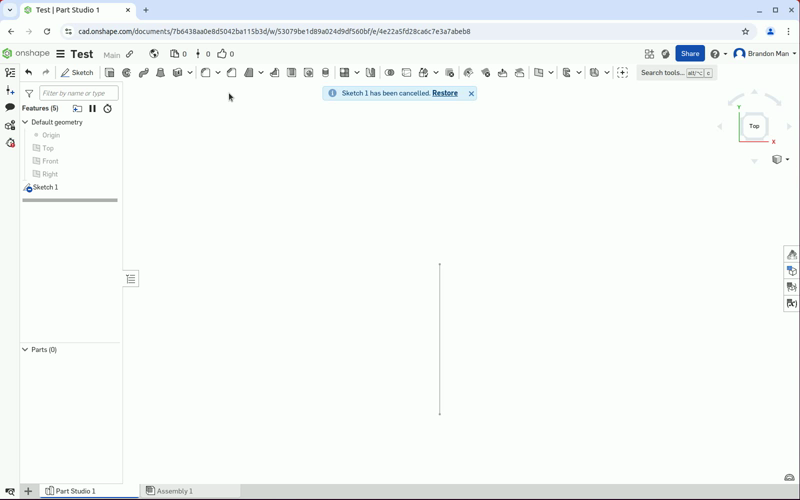
key(shift+h)
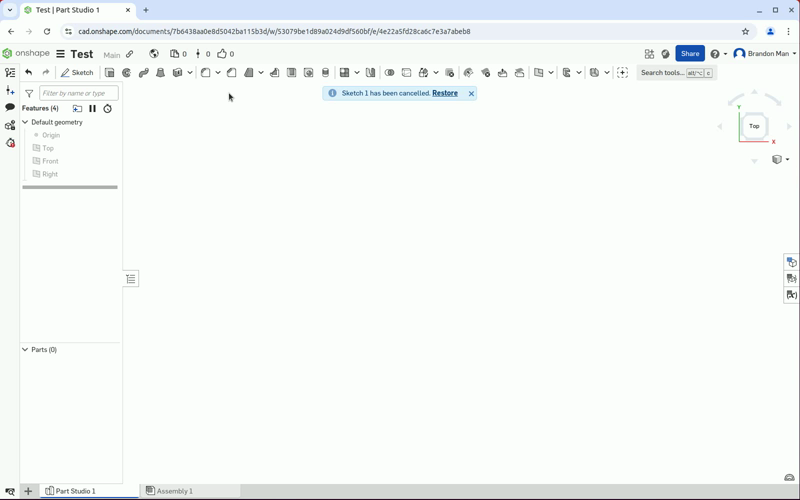
mouse_move(73, 352)
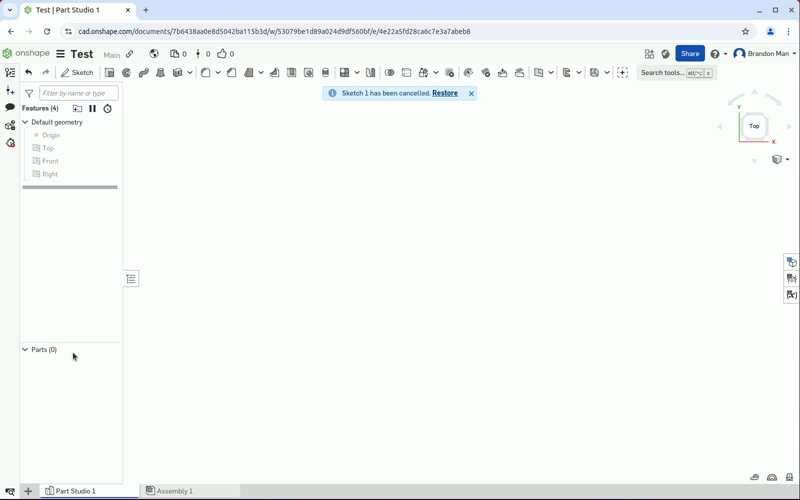
key(y)
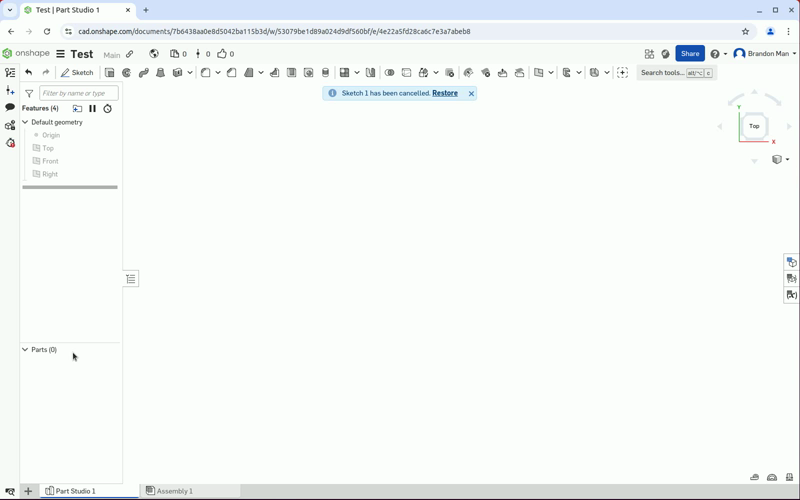
key(shift+p)
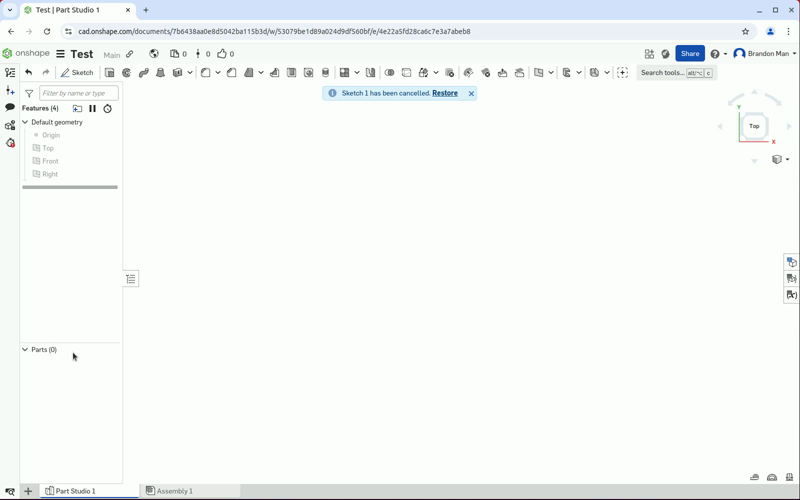
key(space)
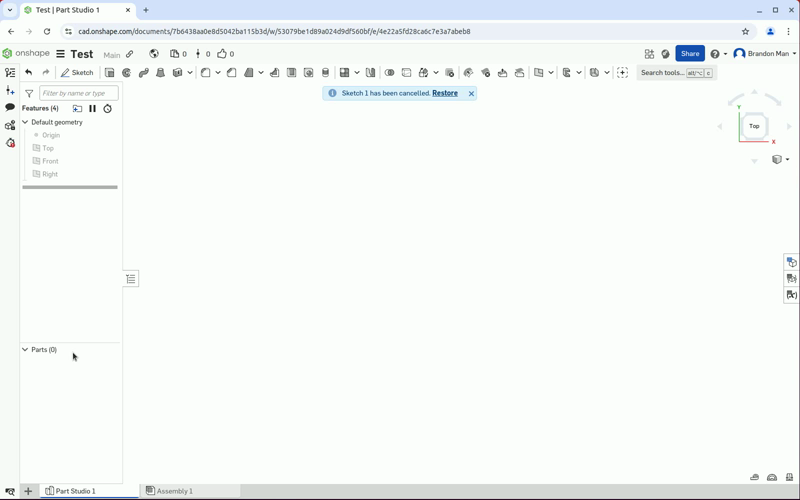
key_down(shift)
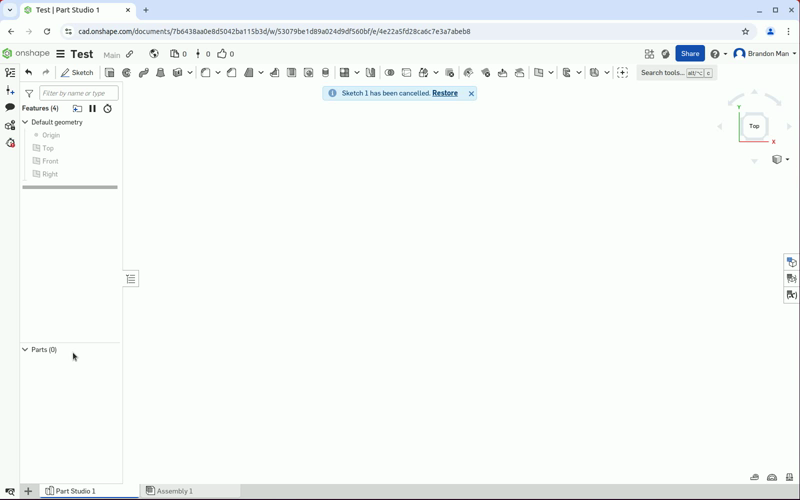
key(up)
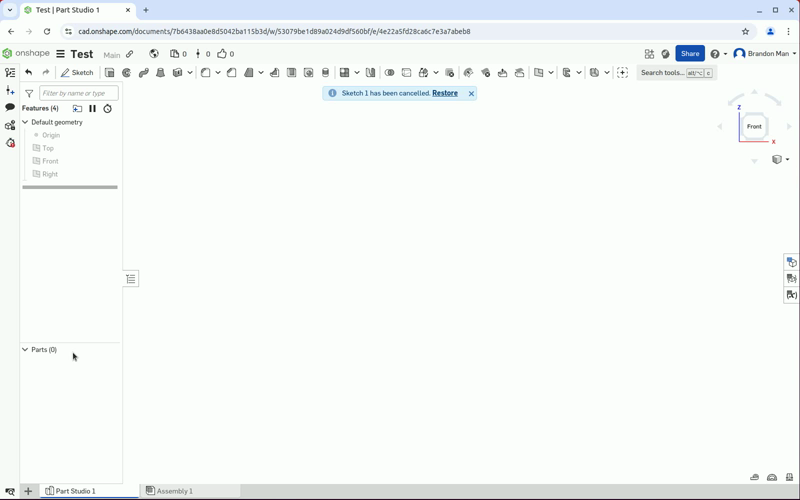
key_up(shift)
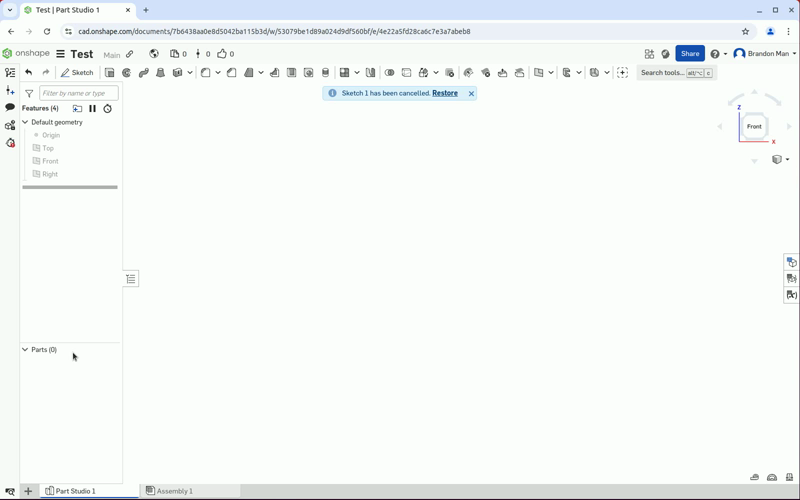
mouse_move(73, 352)
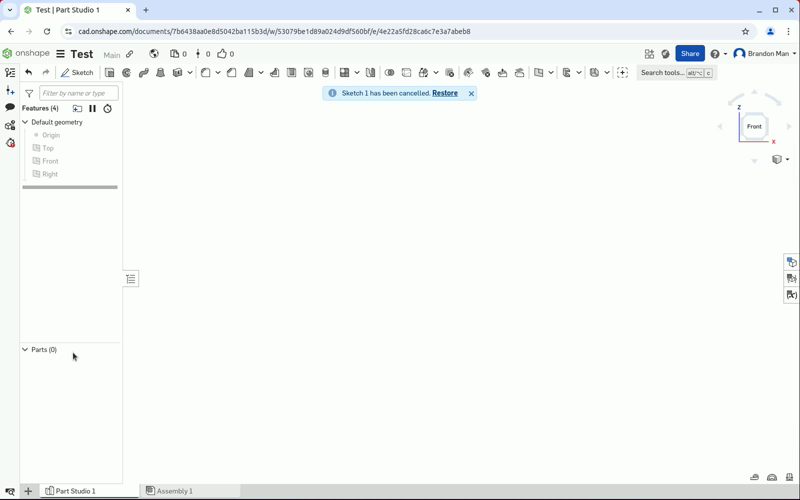
key(shift+y)
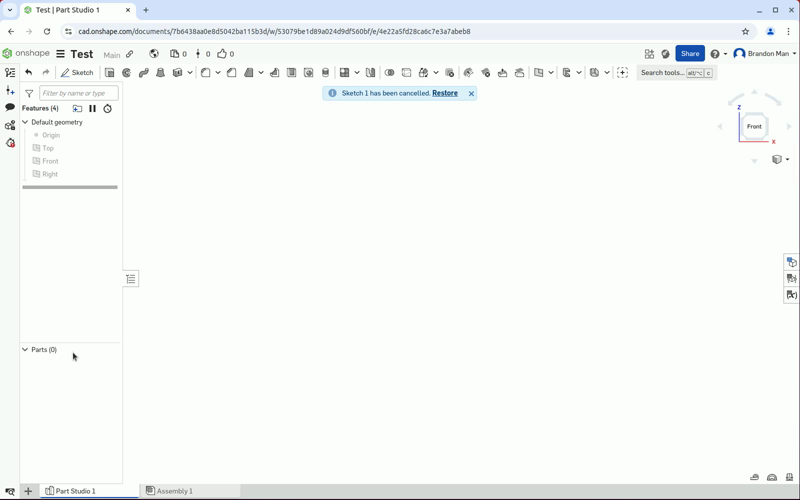
key(shift+s)
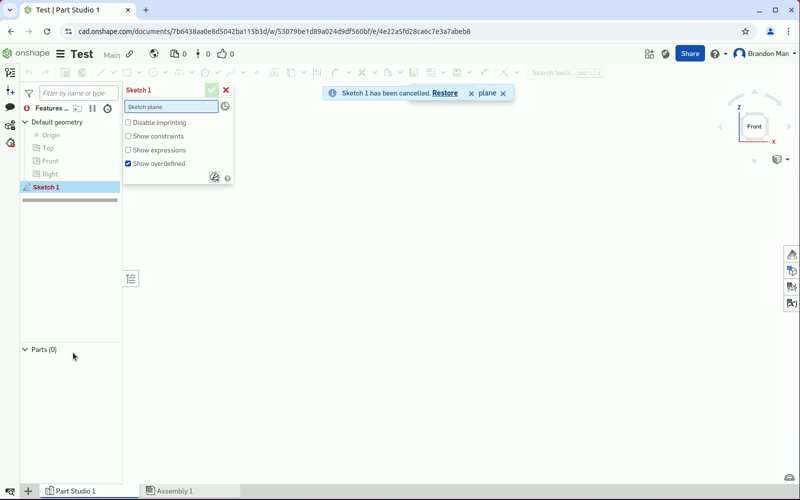
mouse_move(73, 163)
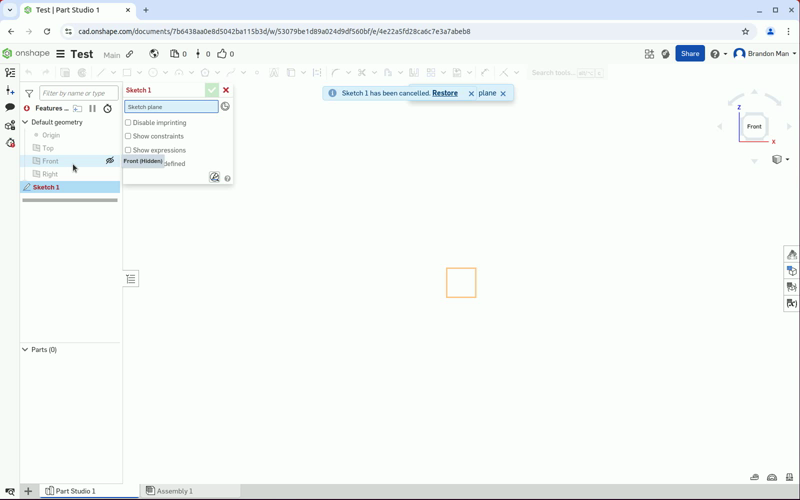
click(73, 163)
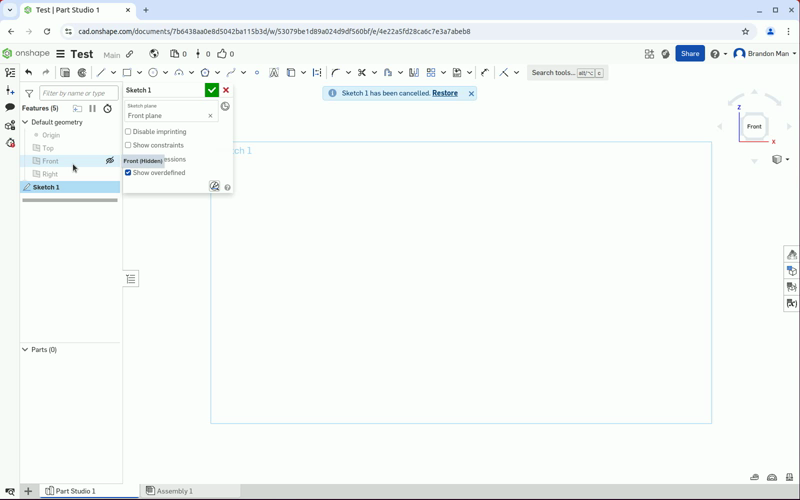
mouse_move(73, 352)
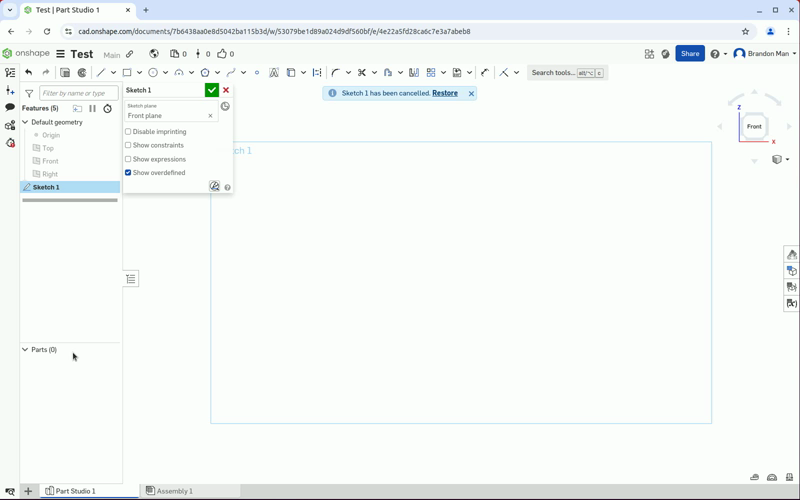
key(y)
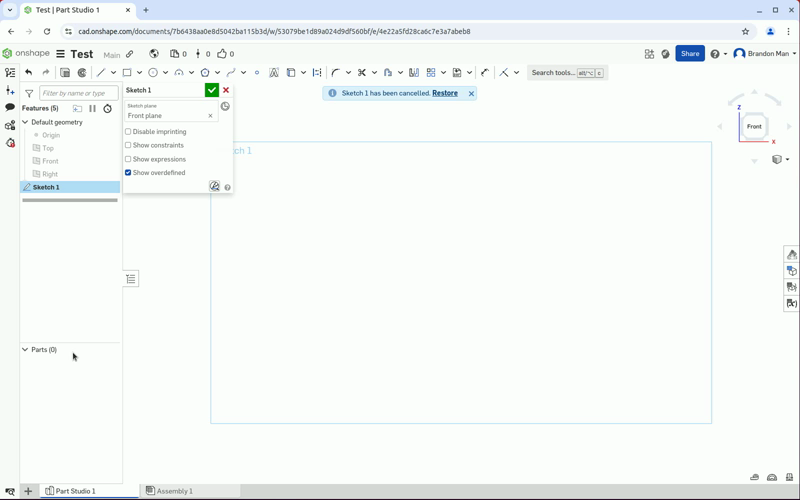
key(l)
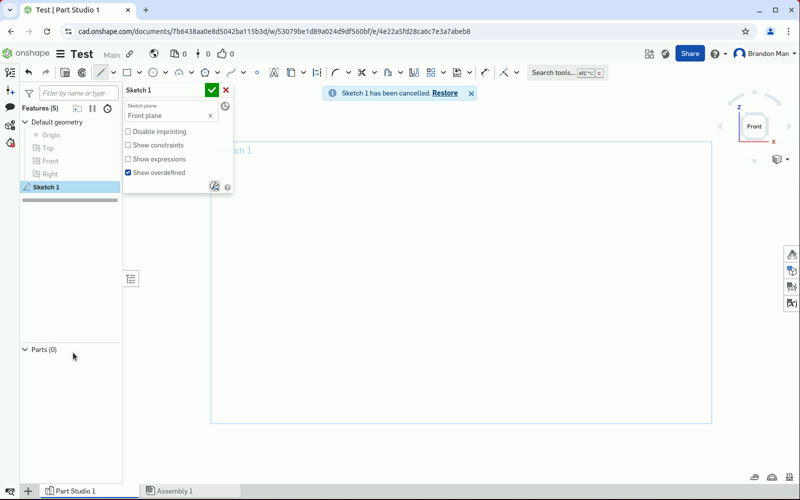
key_down(shift)
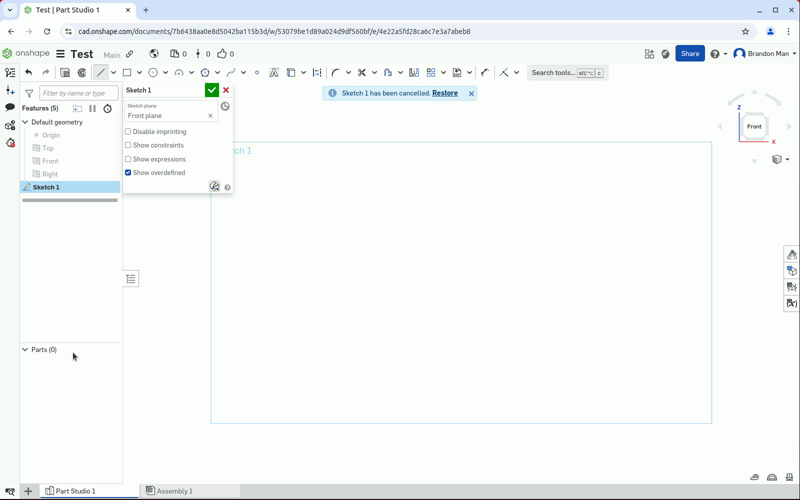
mouse_move(348, 297)
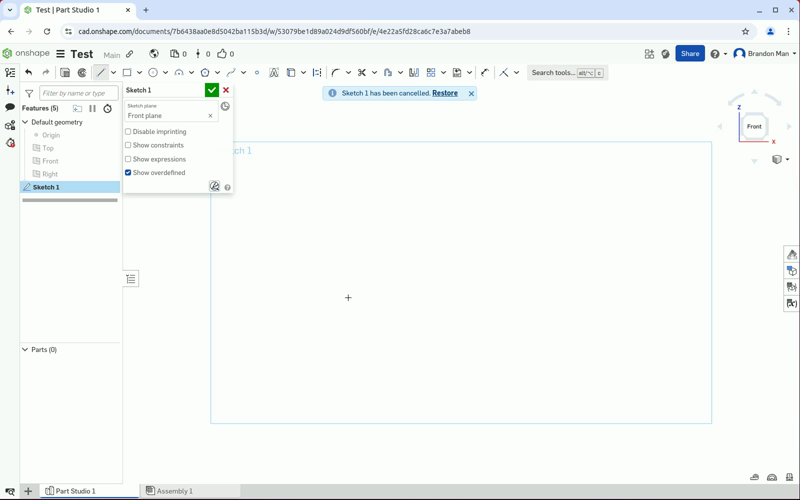
click(348, 297)
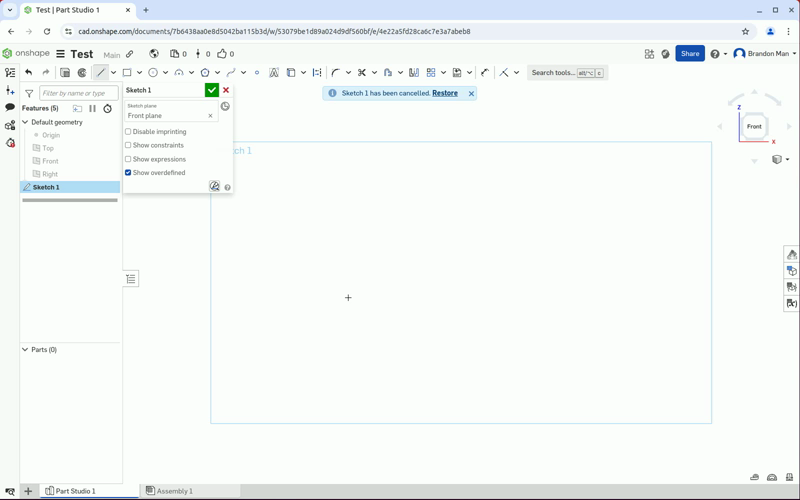
key_up(shift)
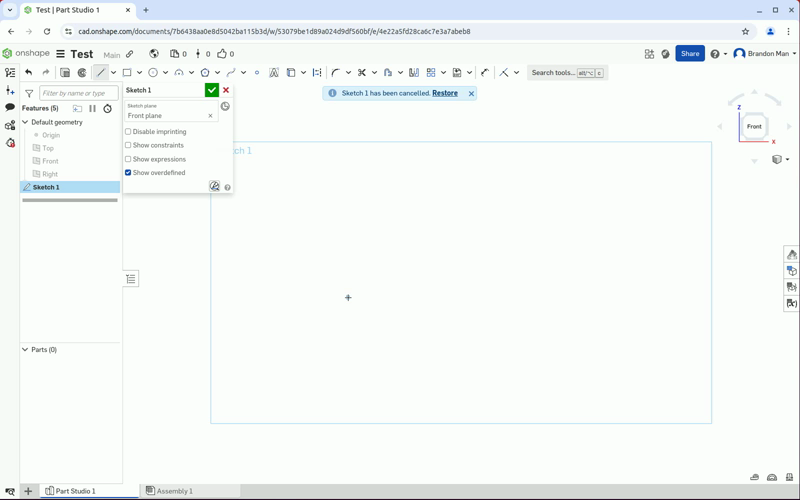
key_down(shift)
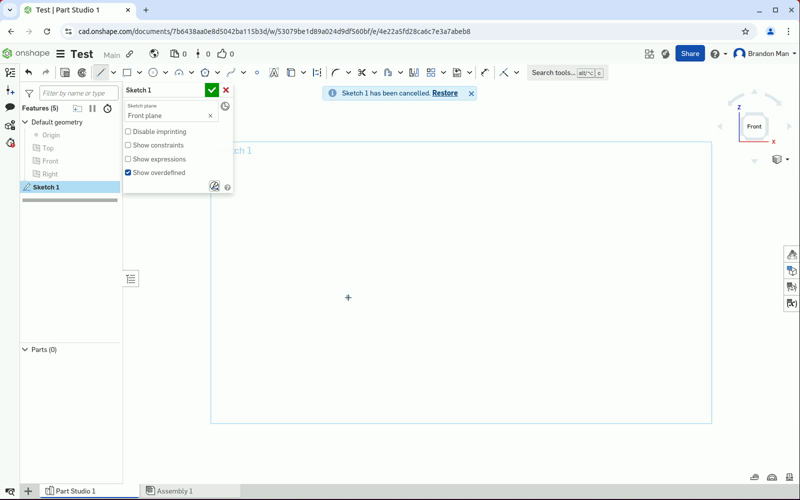
mouse_move(572, 297)
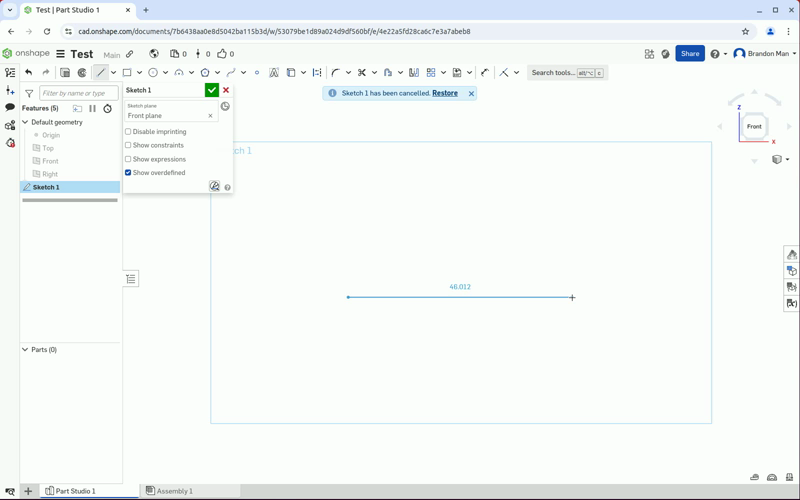
click(572, 297)
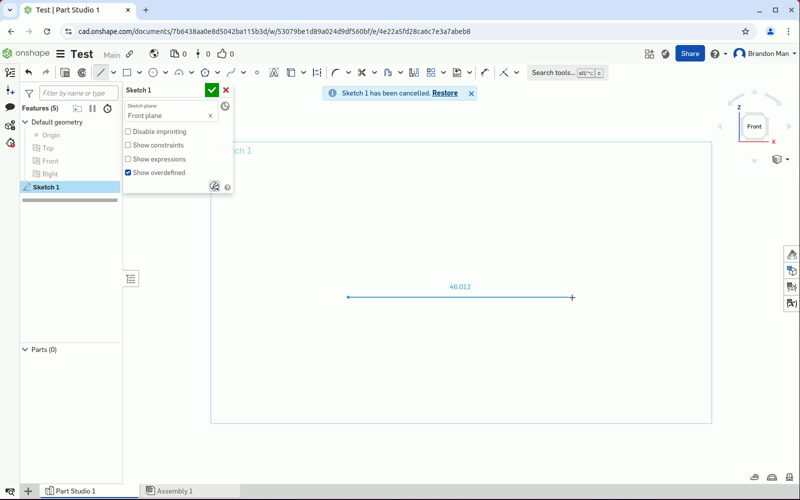
key_up(shift)
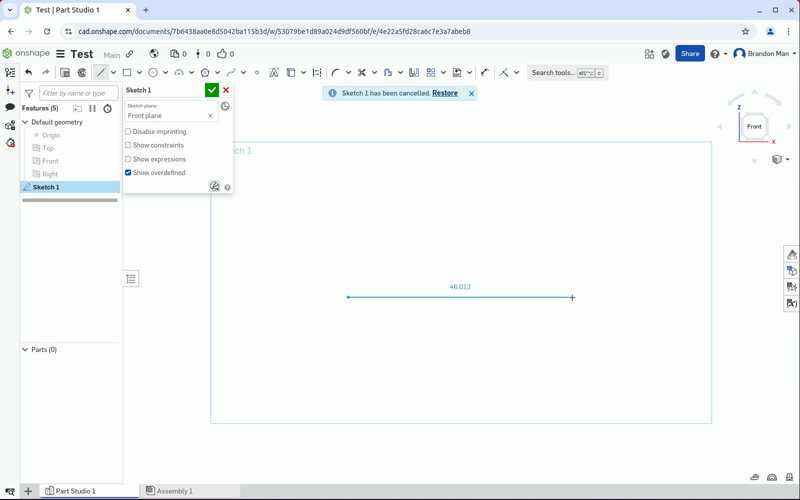
key_down(shift)
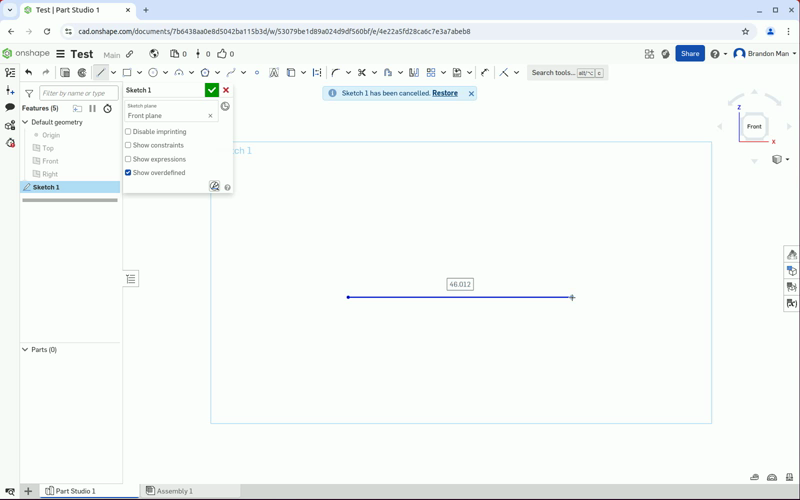
mouse_move(589, 297)
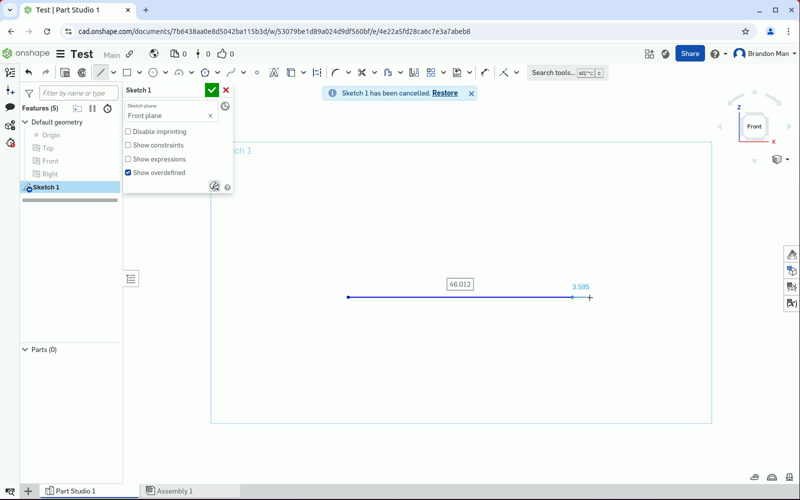
mouse_move(572, 268)
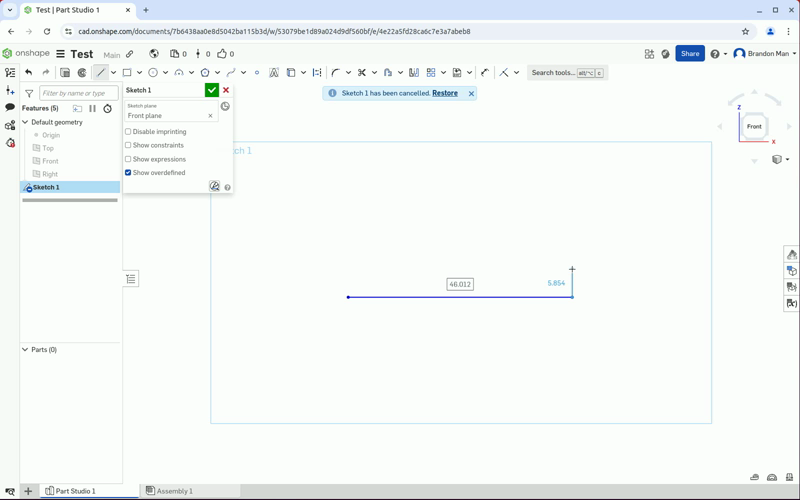
click(572, 268)
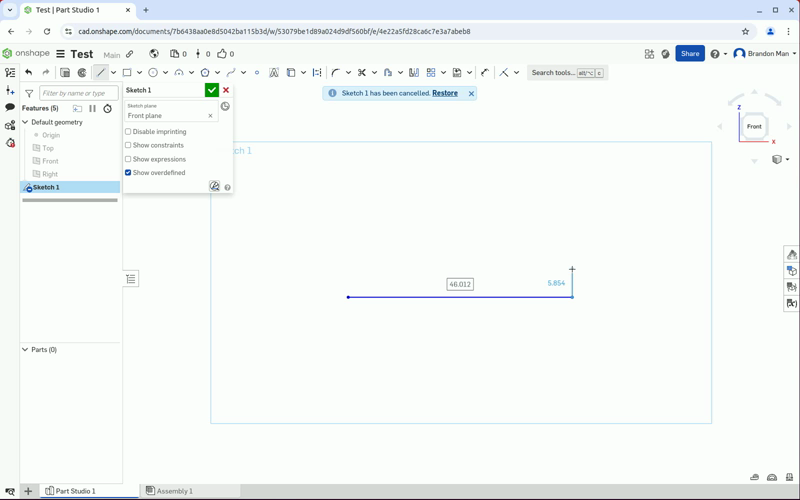
key_up(shift)
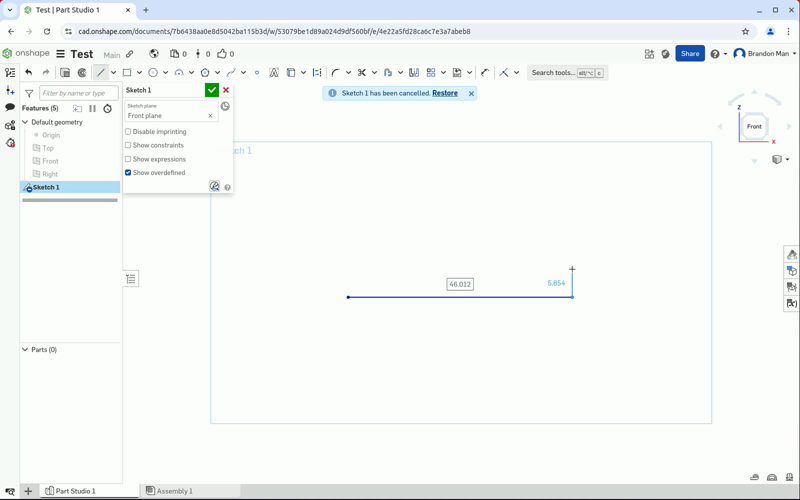
key_down(shift)
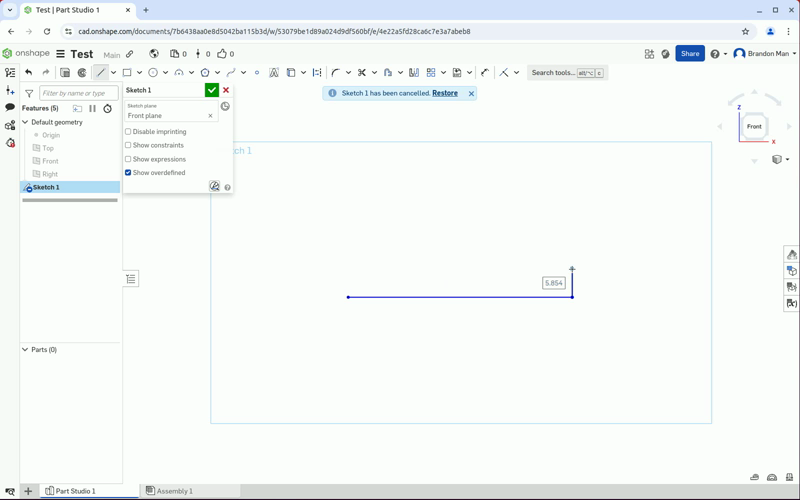
mouse_move(348, 268)
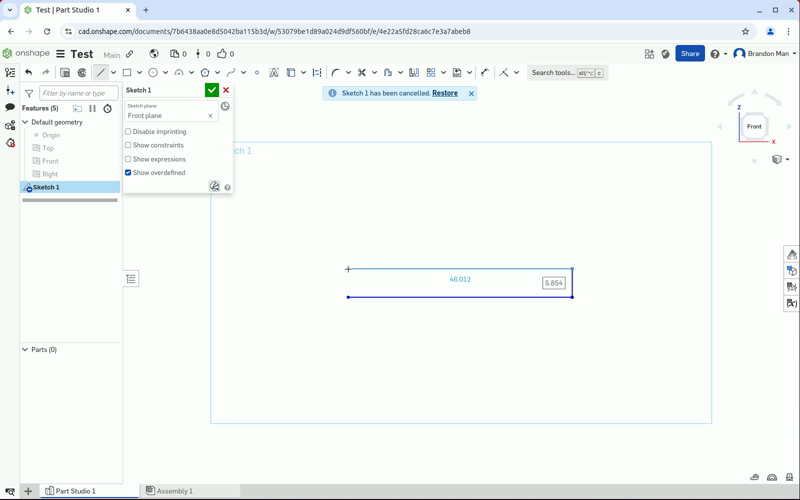
click(348, 268)
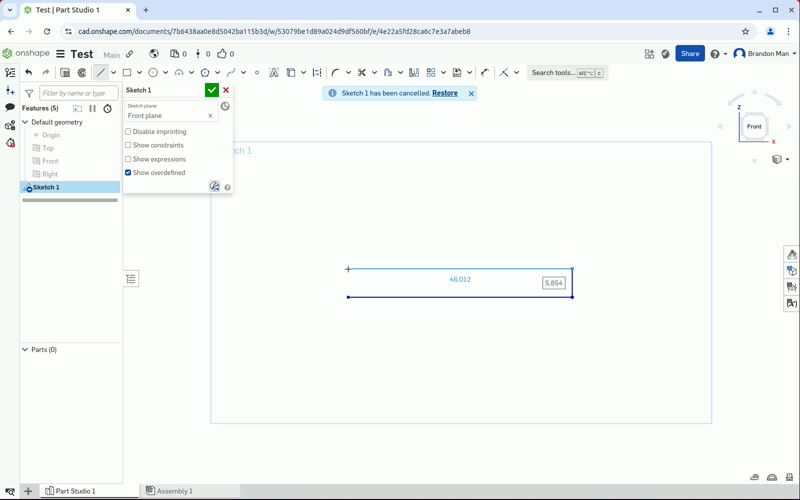
key_up(shift)
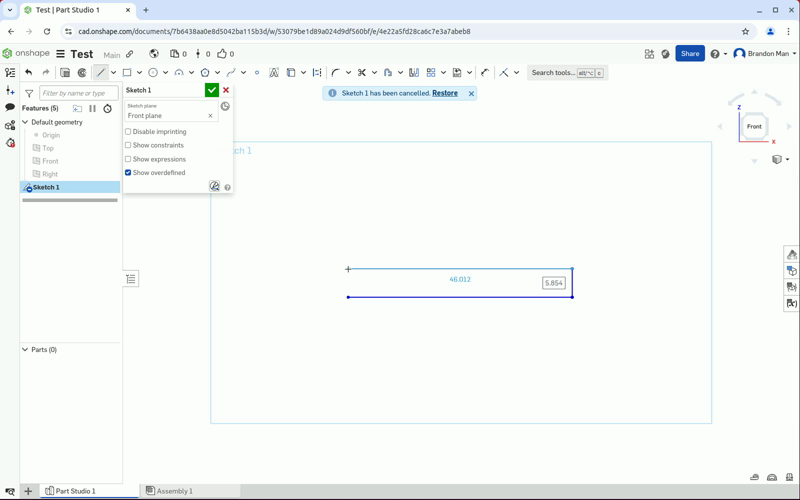
mouse_move(378, 268)
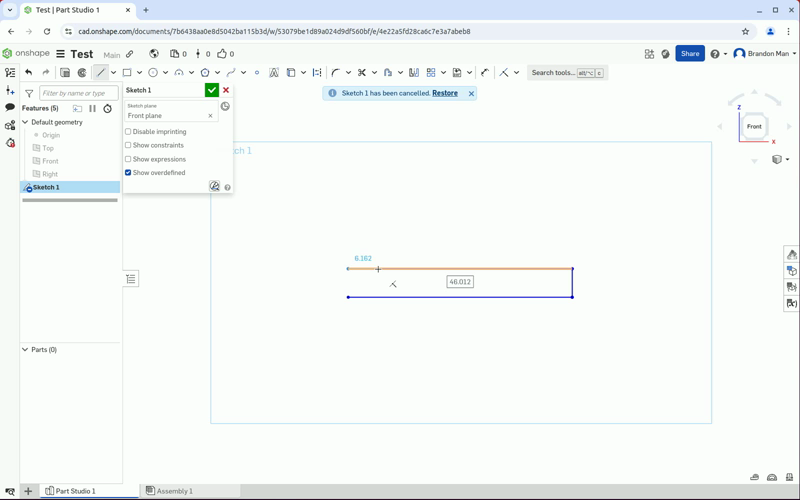
key_down(shift)
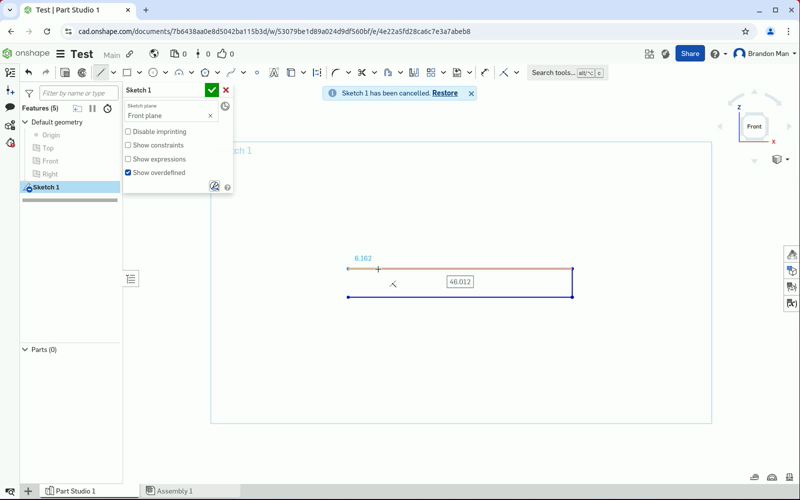
mouse_move(348, 297)
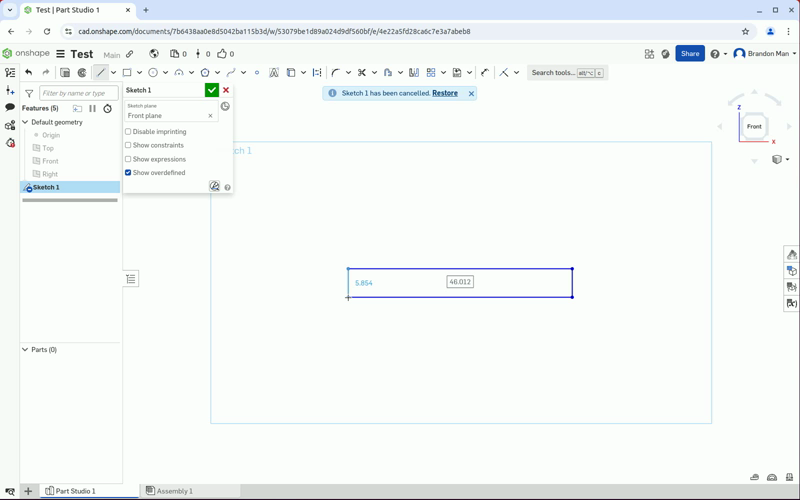
key_up(shift)
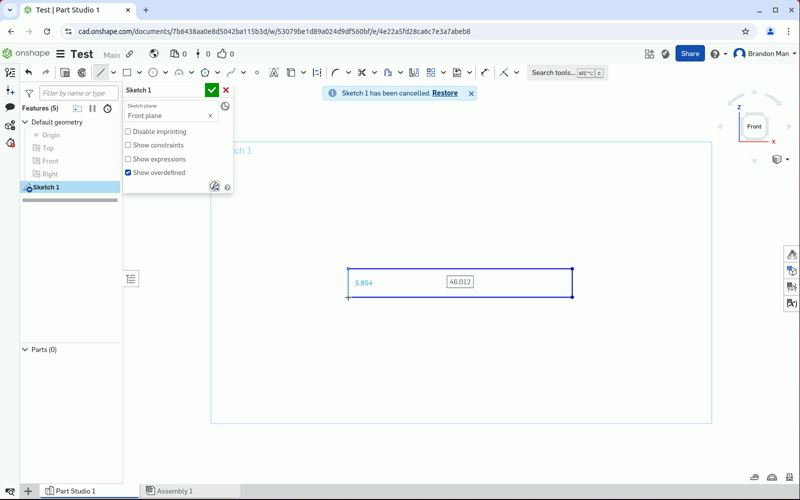
click(348, 297)
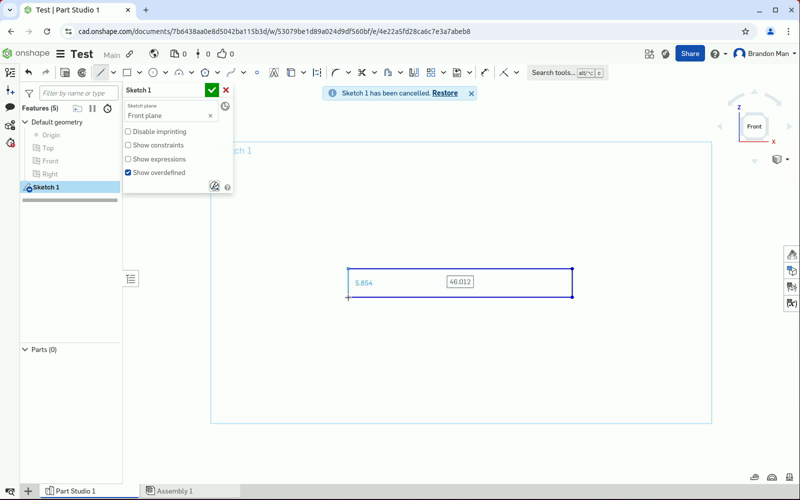
key(esc)
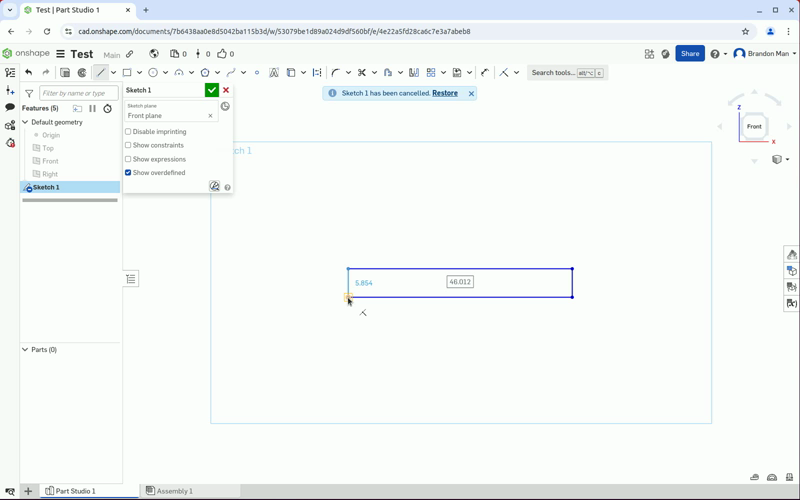
mouse_move(503, 283)
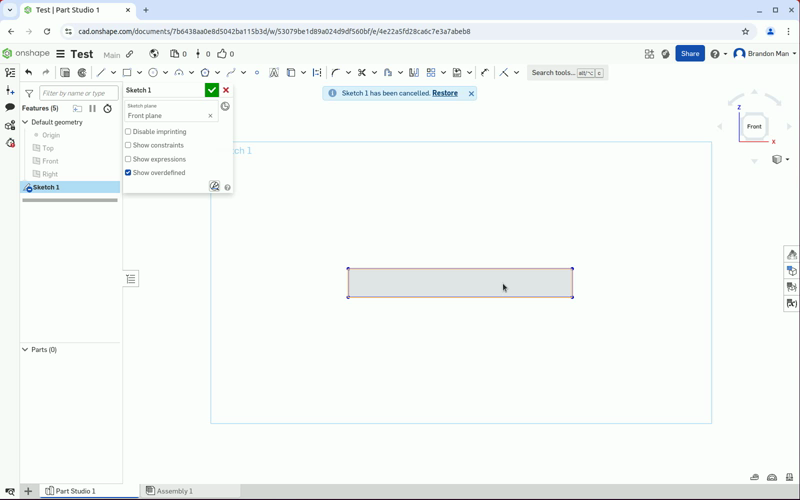
click(503, 283)
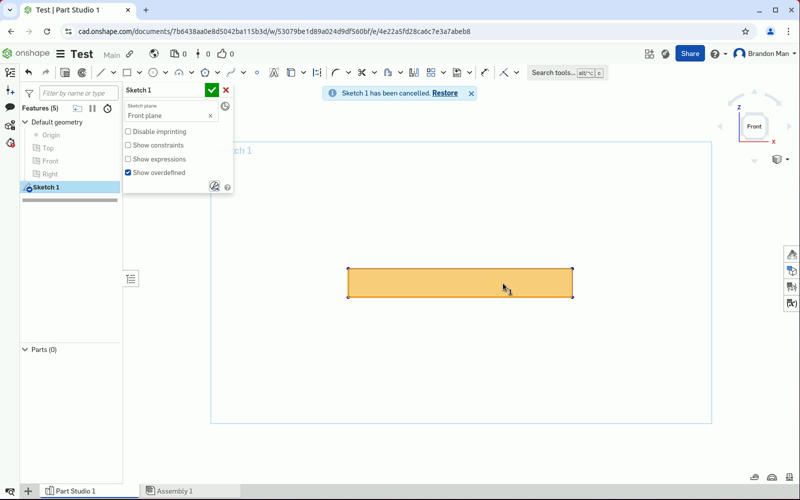
mouse_move(73, 352)
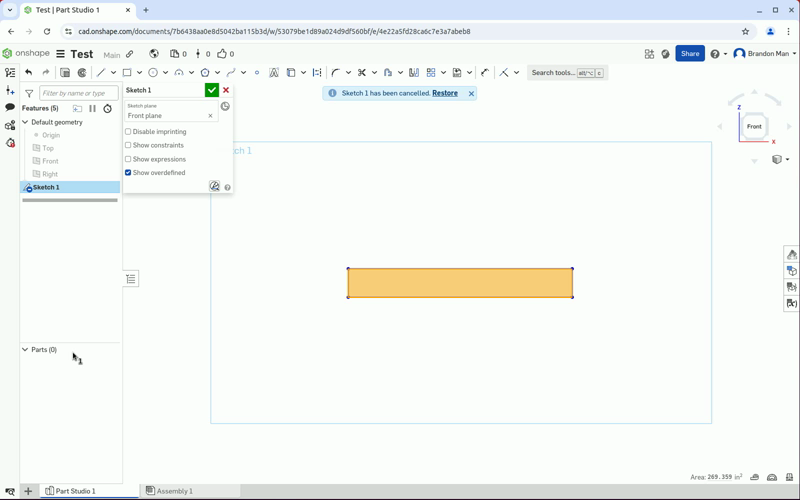
key(shift+y)
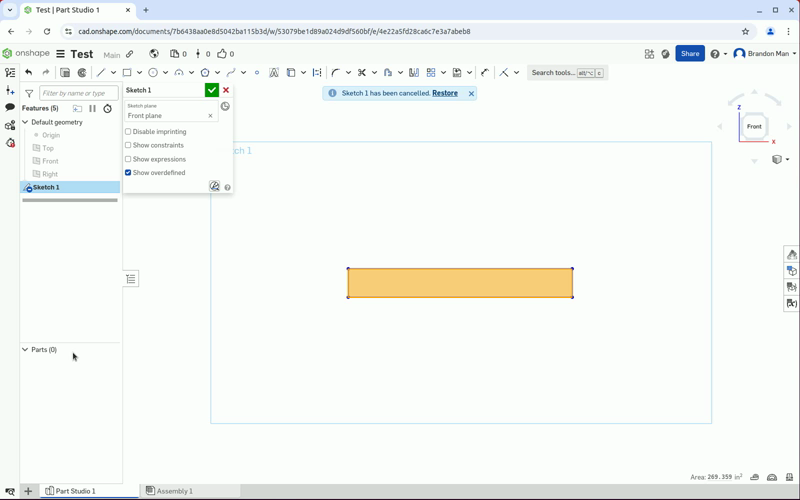
key(shift+e)
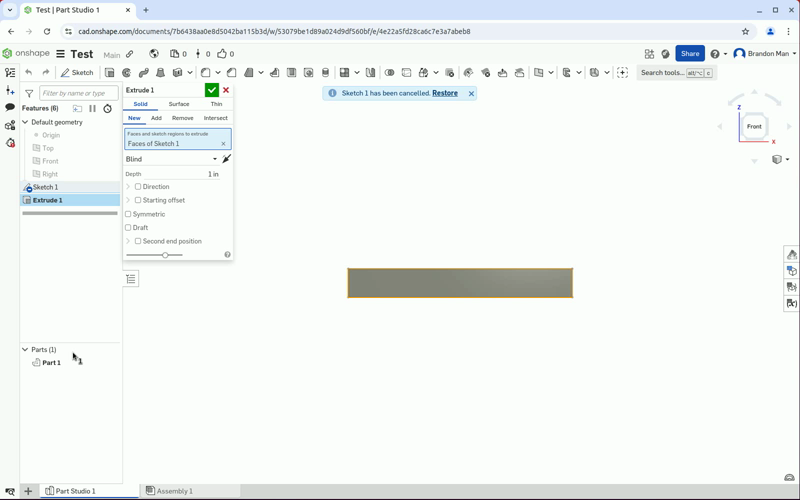
mouse_move(143, 106)
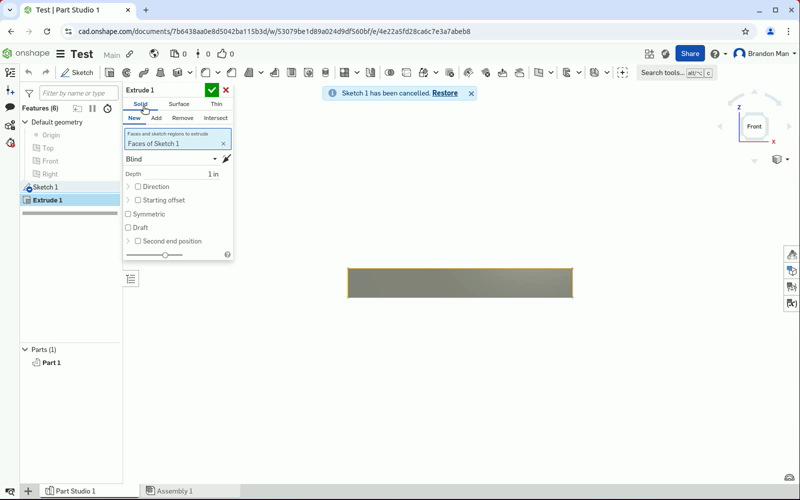
click(143, 106)
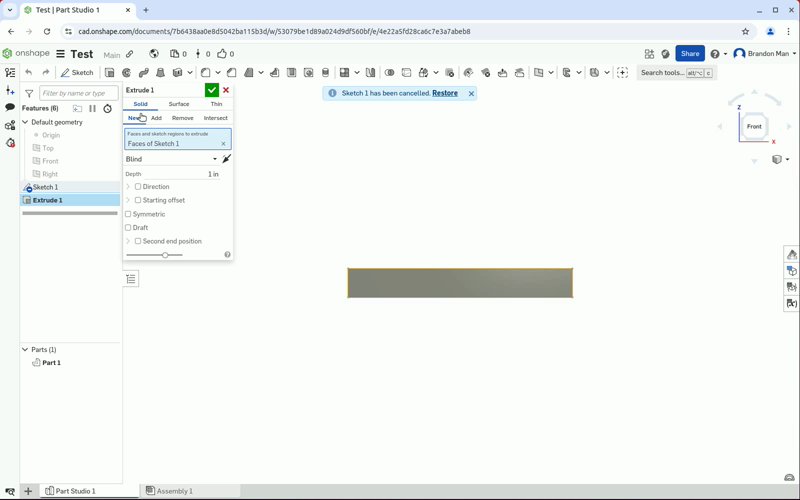
mouse_move(137, 120)
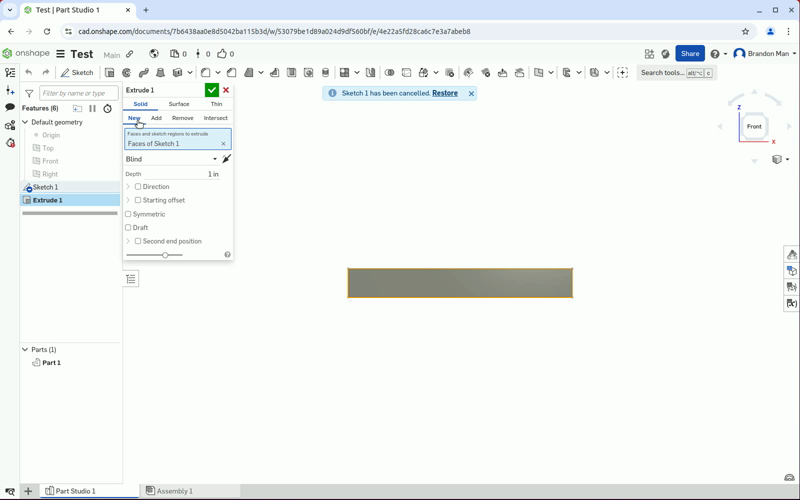
click(137, 120)
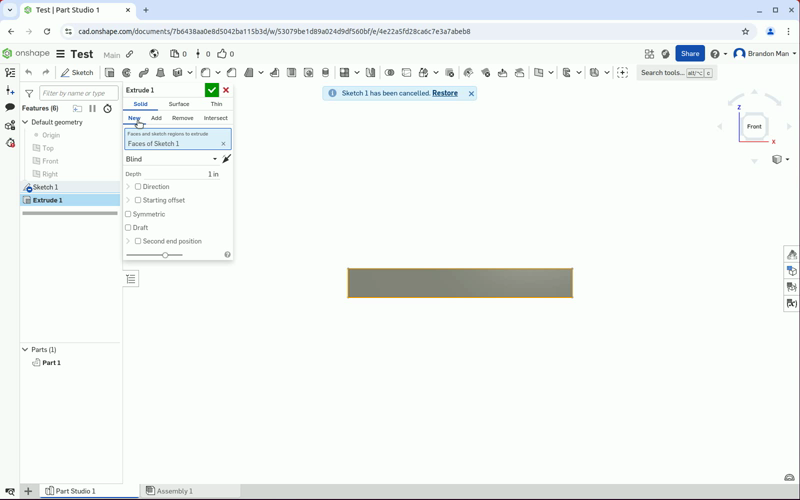
key(tab, 4)
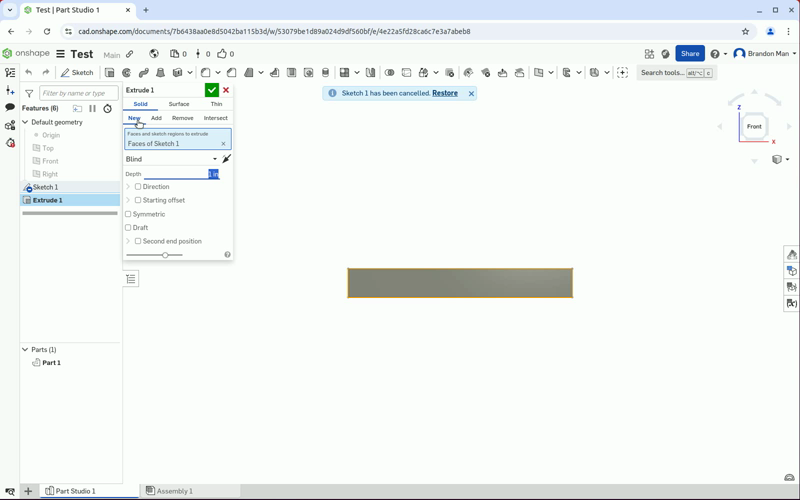
text(2.888)
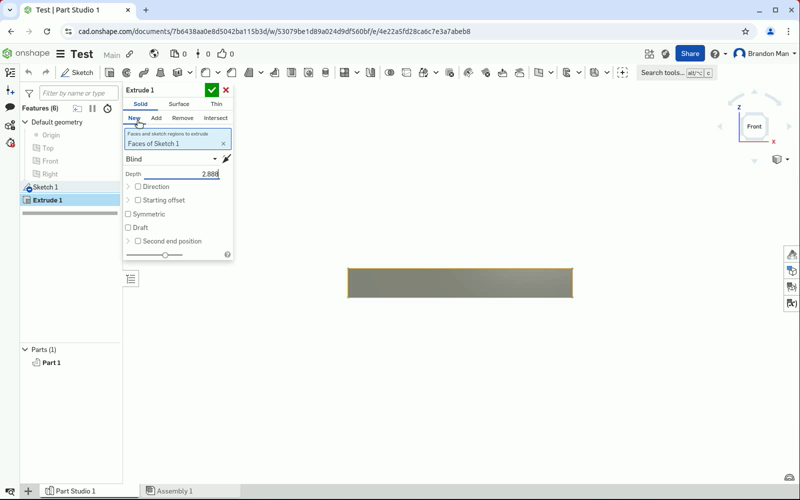
key(tab, 3)
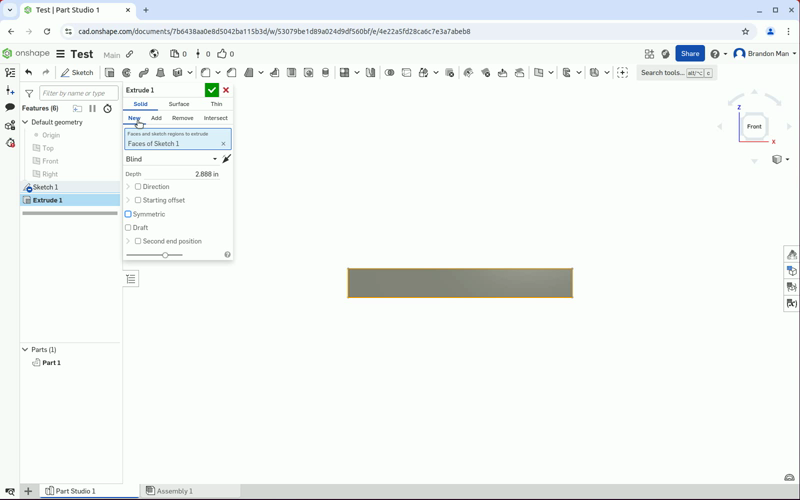
key(space)
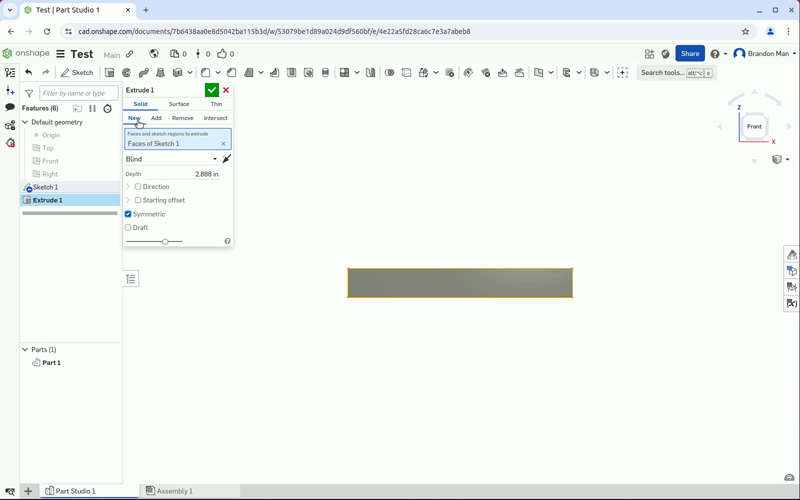
key(enter)
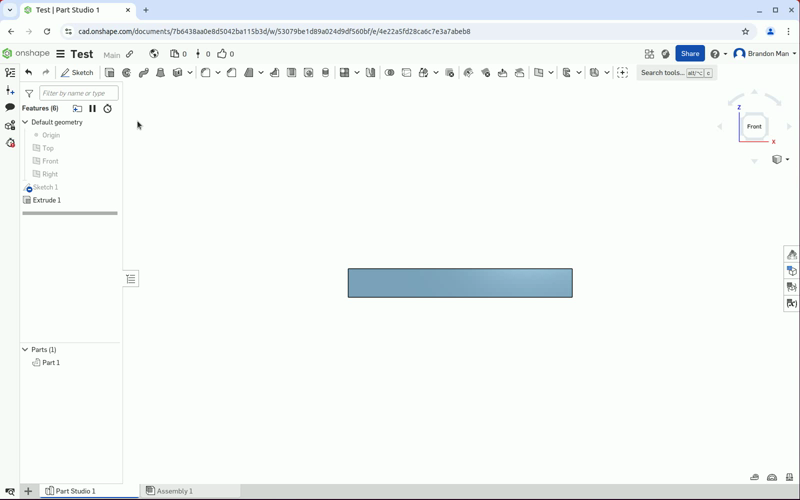
key(shift+h)
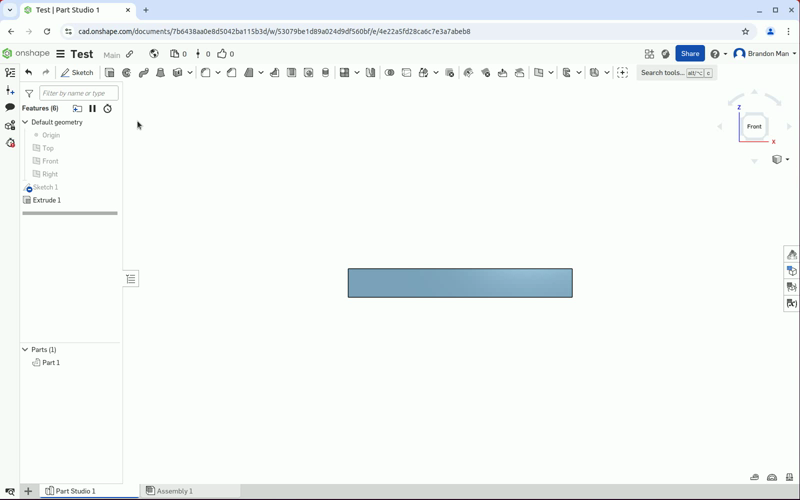
key(shift+h)
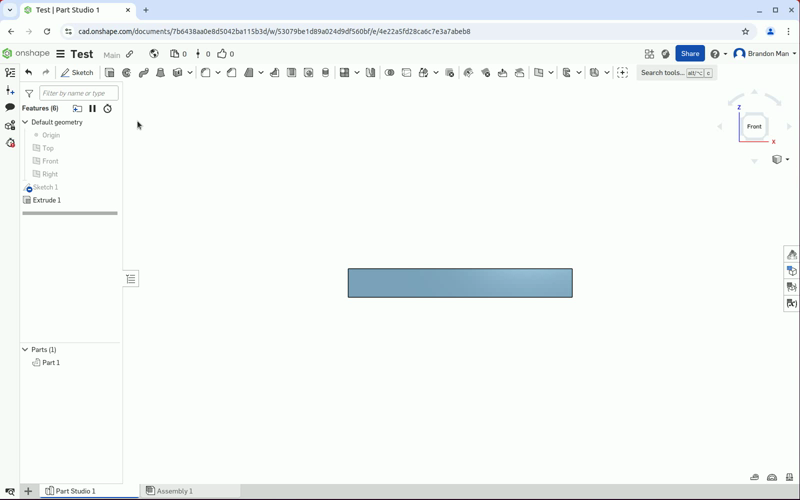
mouse_move(73, 189)
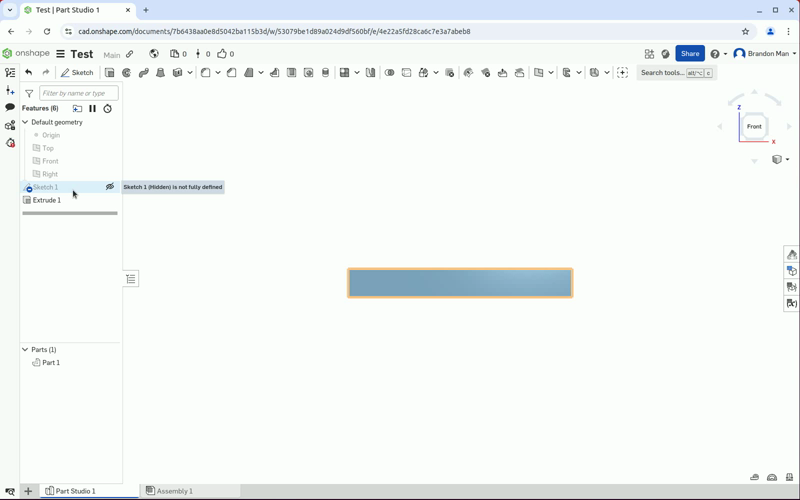
click(73, 189)
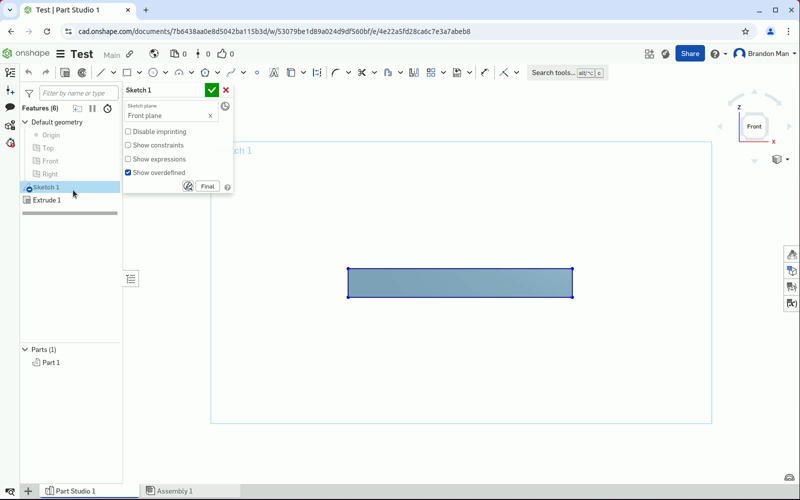
mouse_move(229, 92)
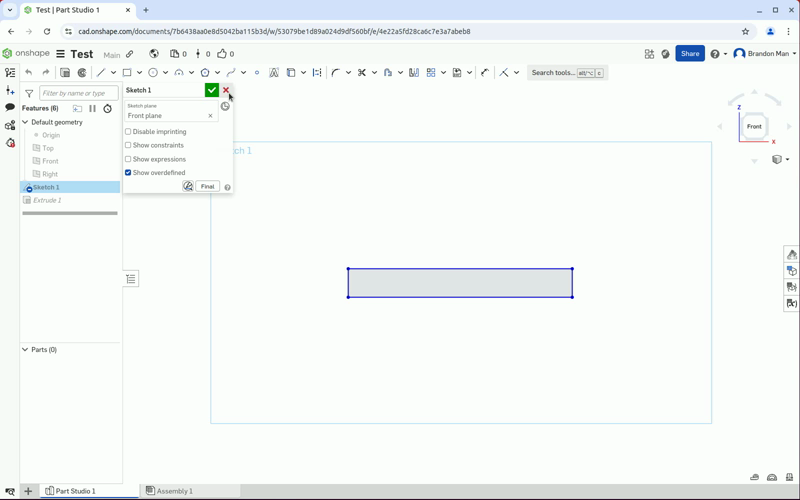
click(229, 92)
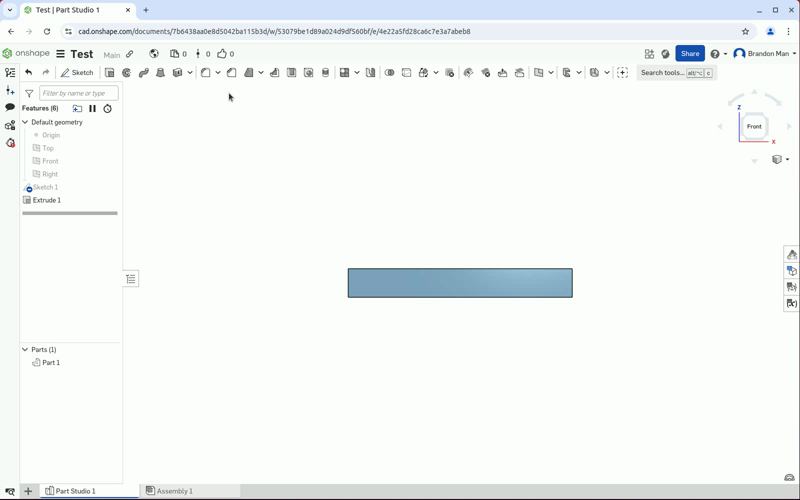
mouse_move(73, 352)
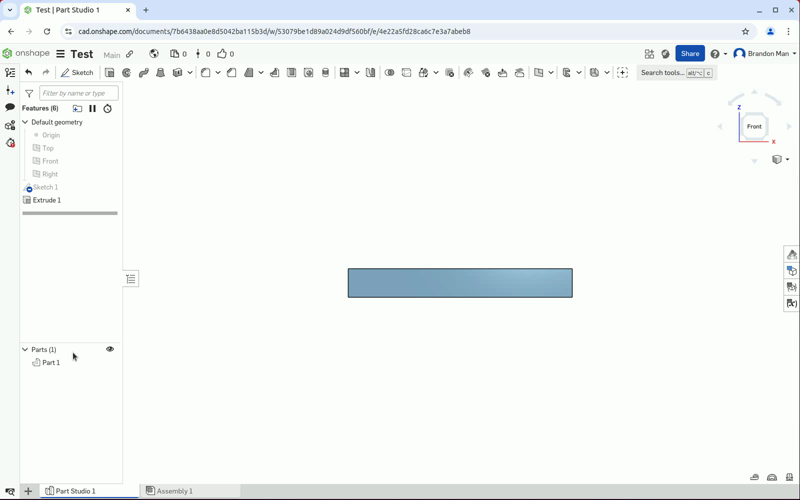
key(y)
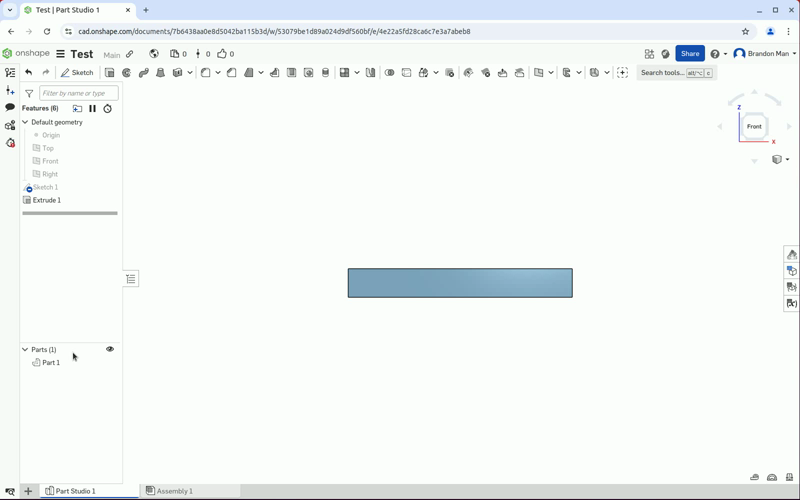
key(shift+p)
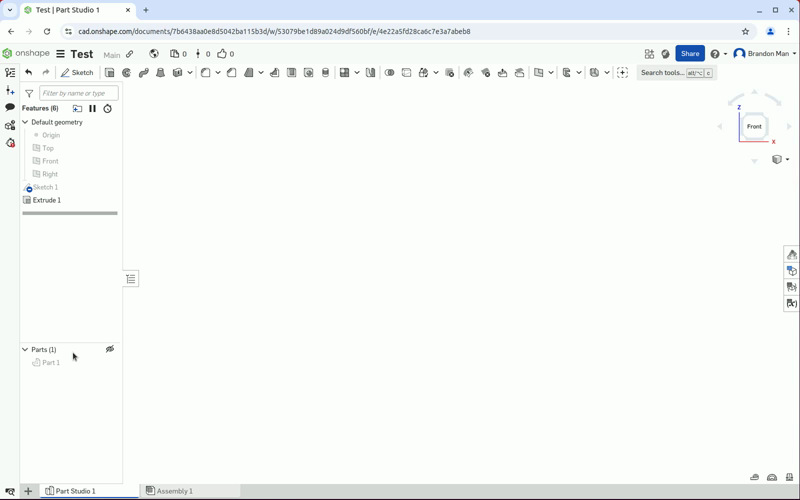
key(space)
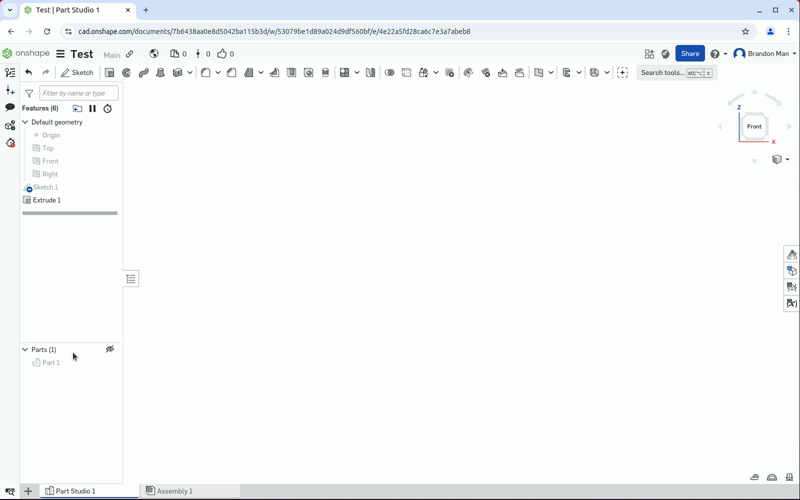
key_down(shift)
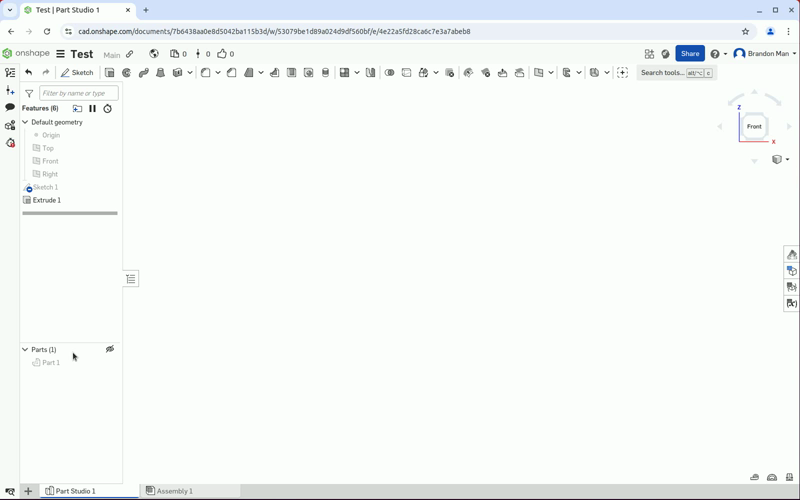
key(left)
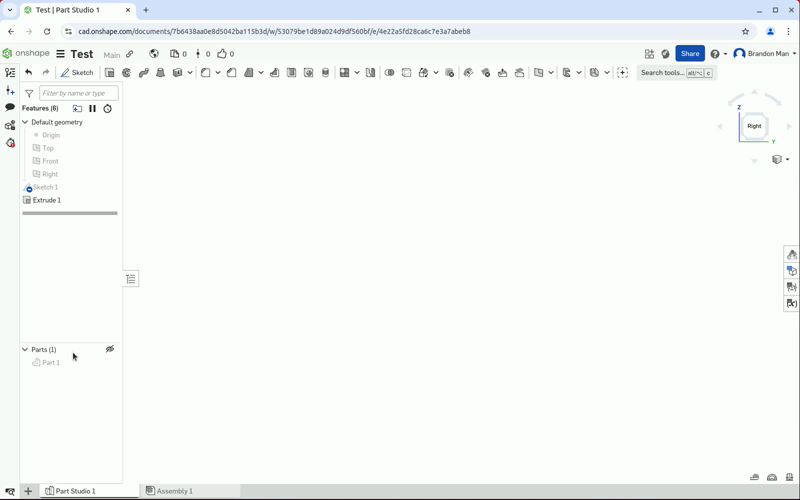
key_up(shift)
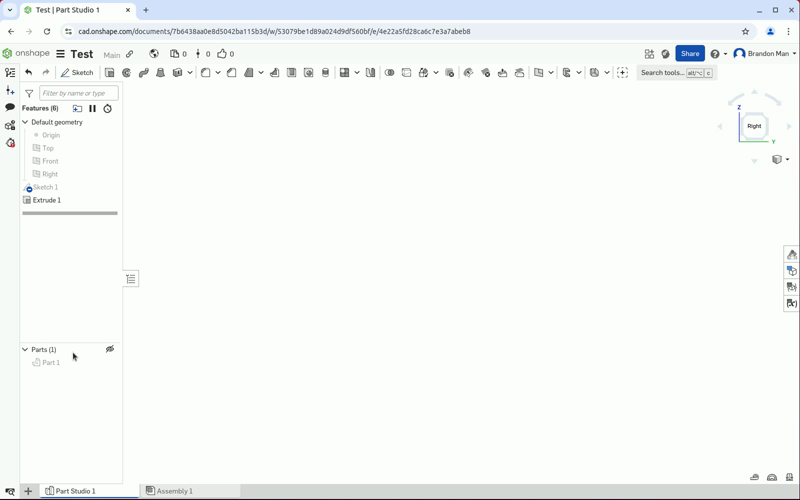
mouse_move(73, 352)
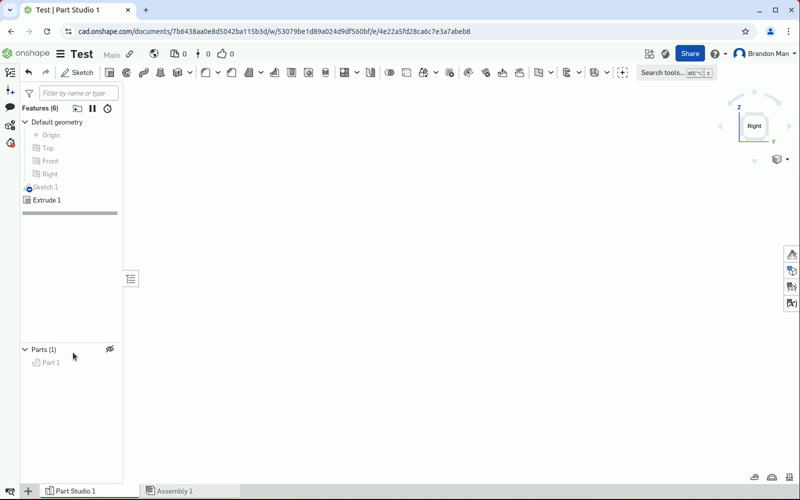
key(shift+y)
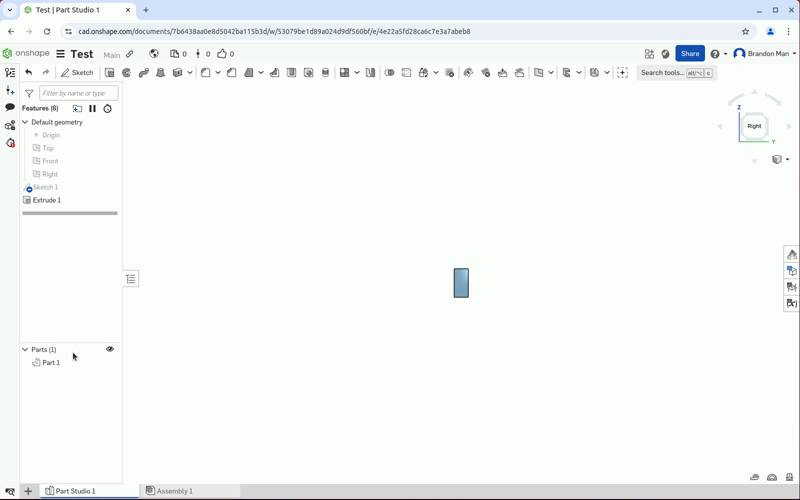
mouse_move(541, 75)
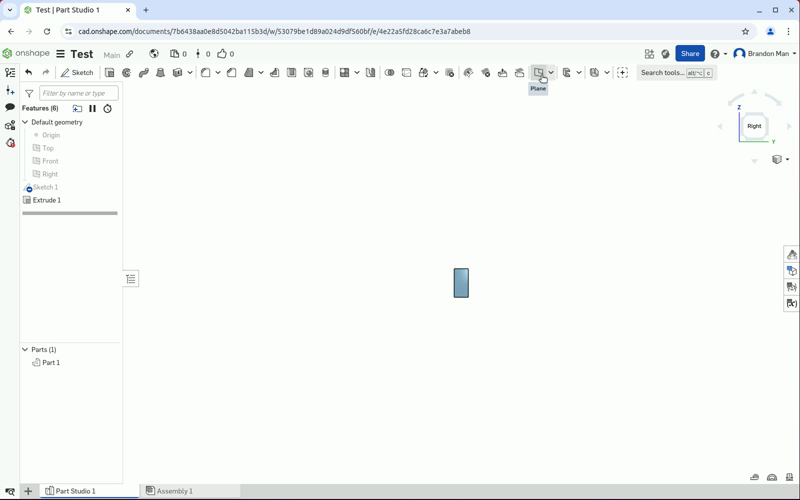
click(541, 75)
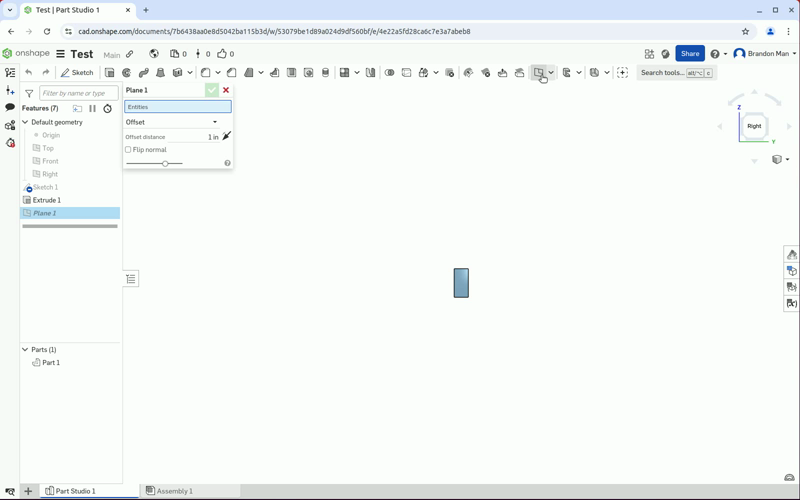
mouse_move(73, 176)
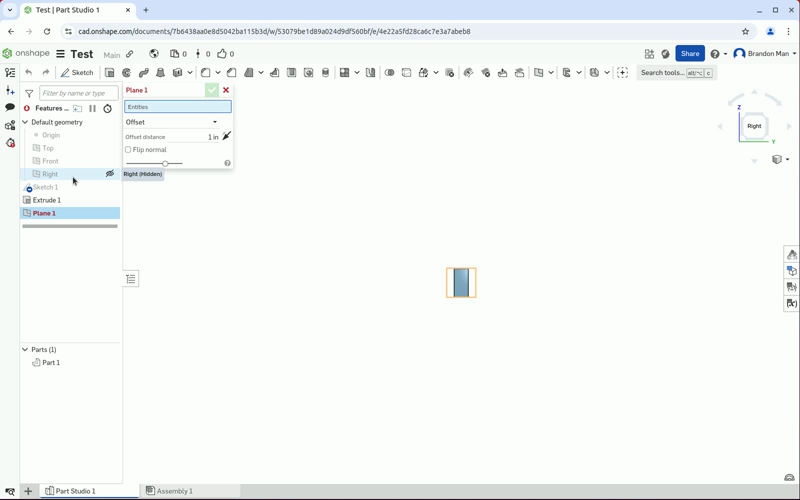
click(73, 176)
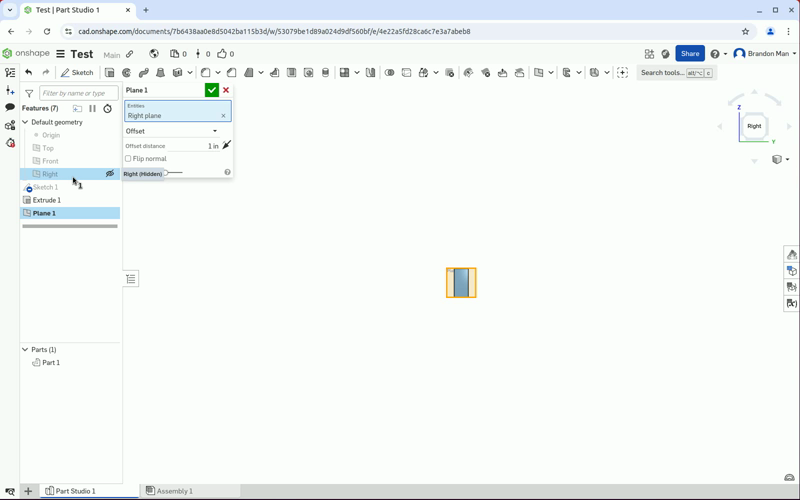
key(tab, 2)
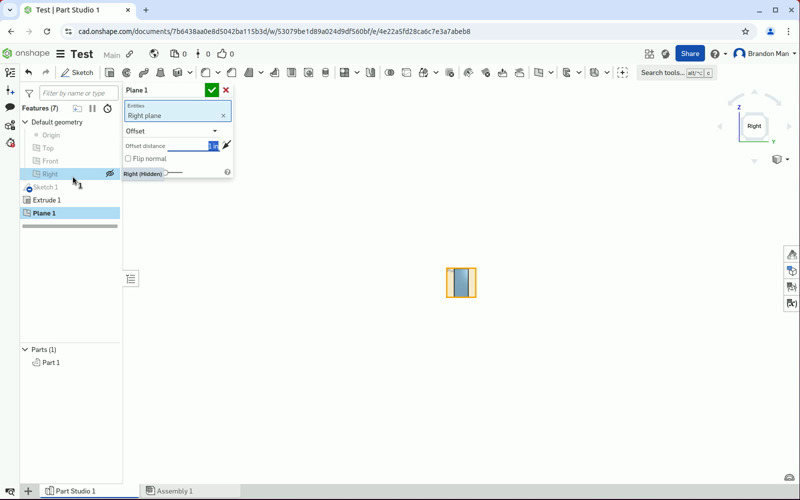
text(23.108)
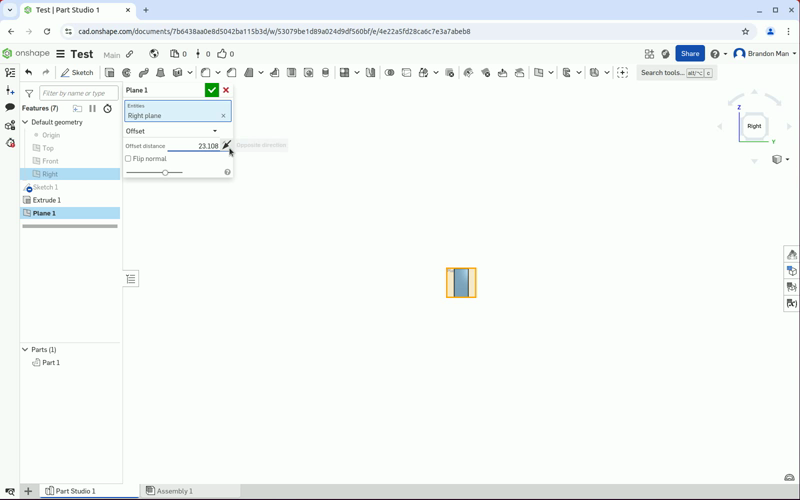
mouse_move(229, 147)
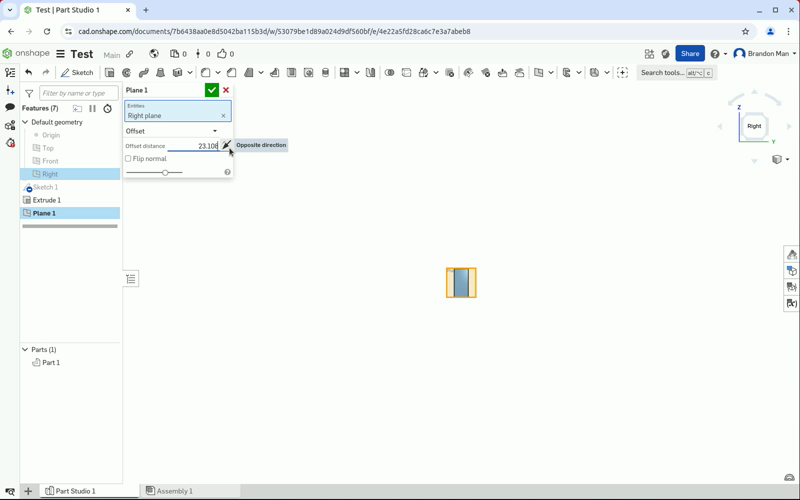
click(229, 147)
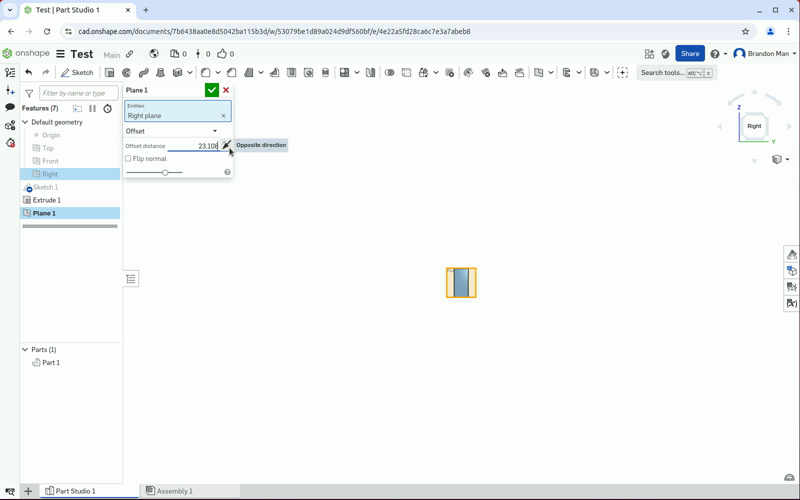
key(enter, 2)
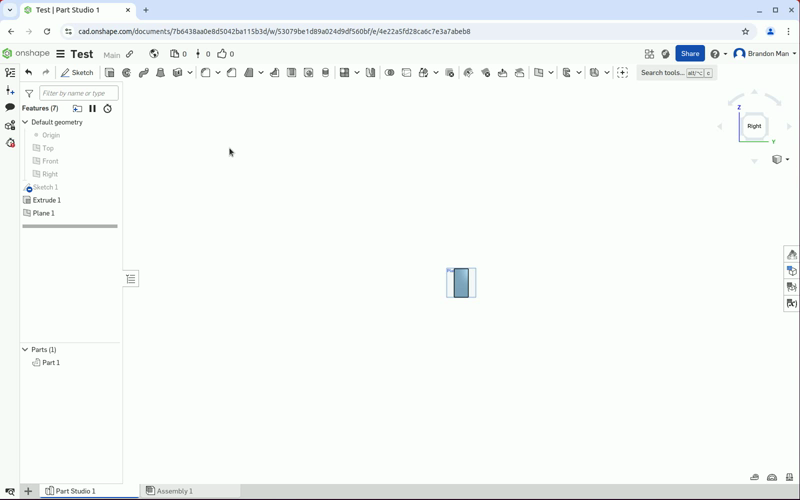
key(shift+s)
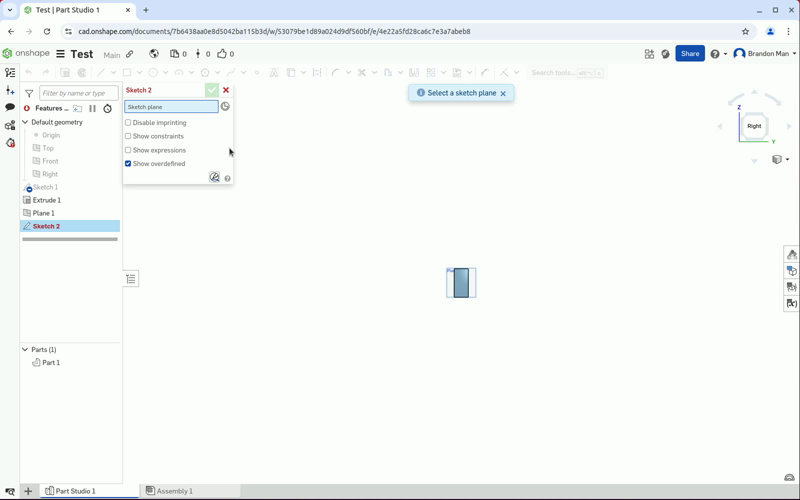
mouse_move(73, 215)
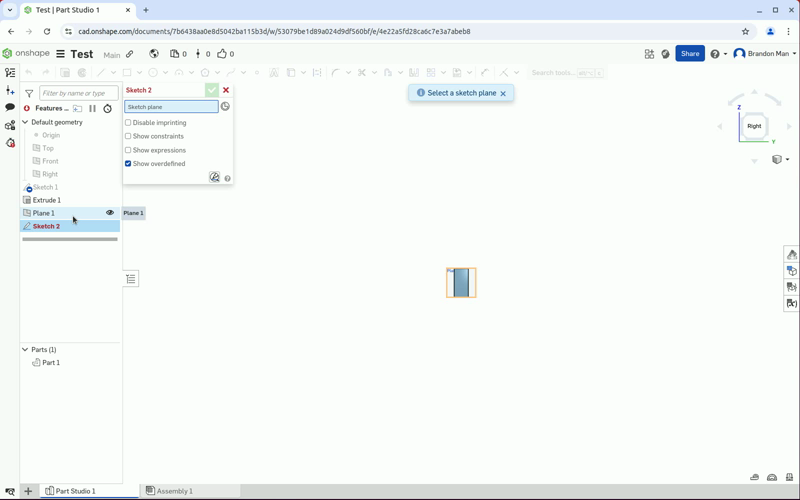
click(73, 215)
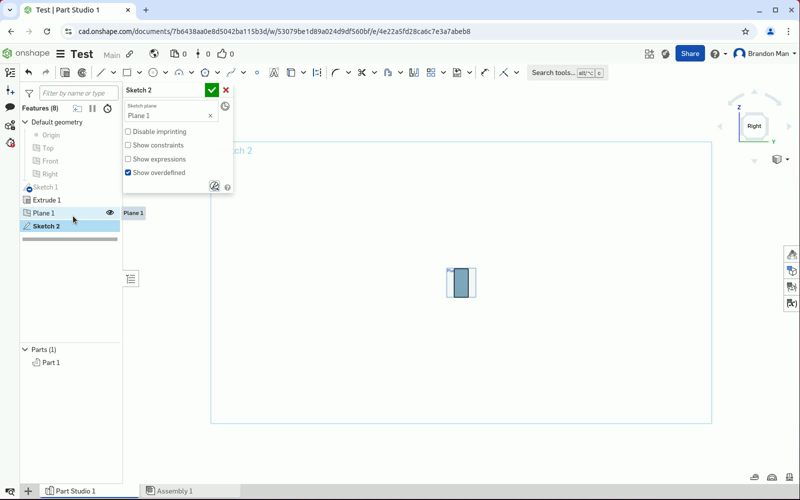
mouse_move(73, 352)
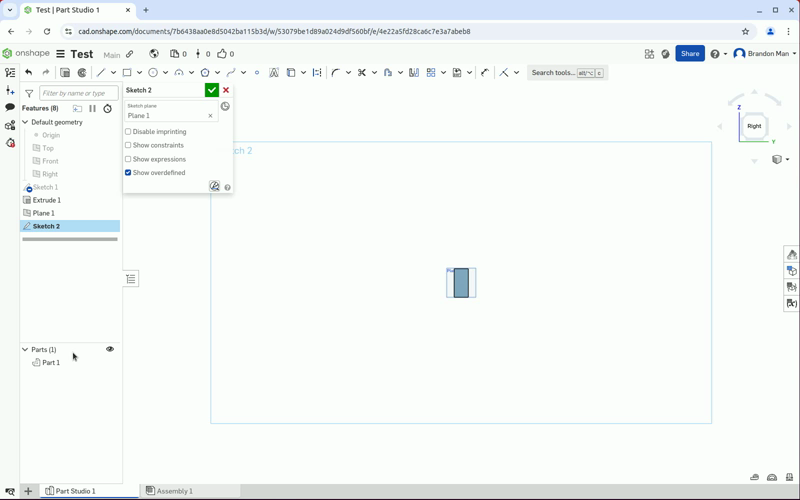
key(y)
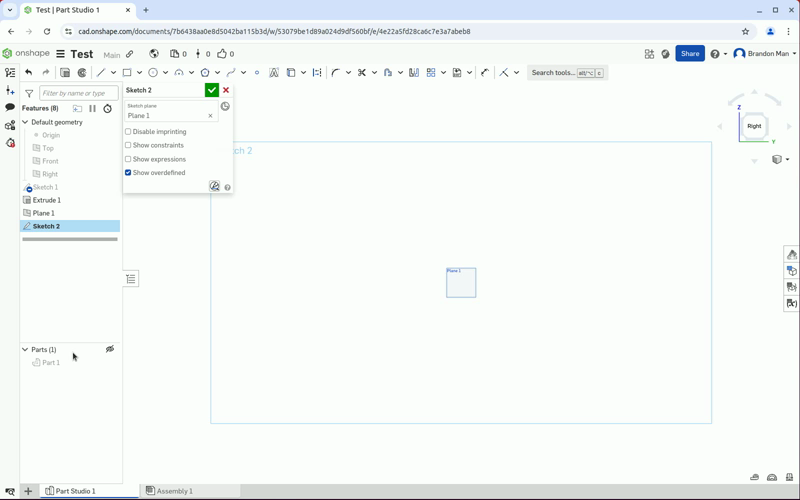
key(l)
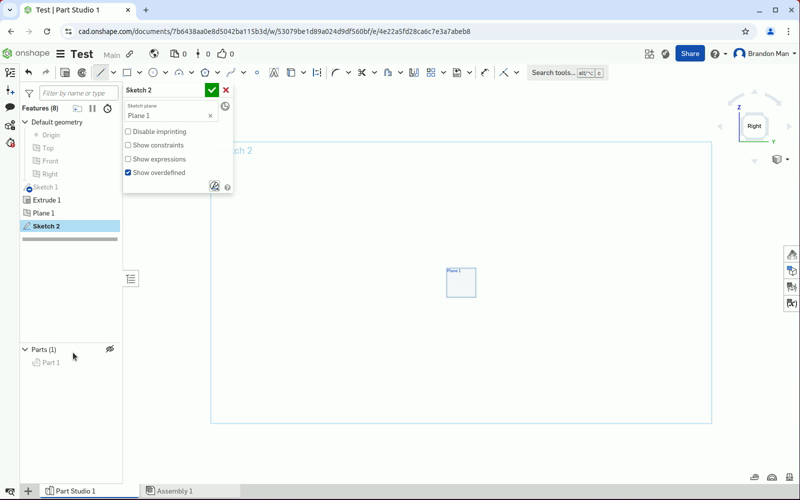
key_down(shift)
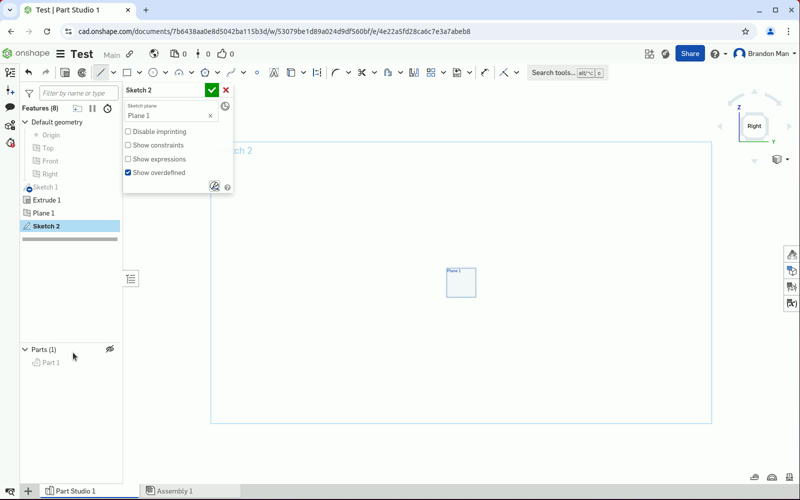
mouse_move(458, 281)
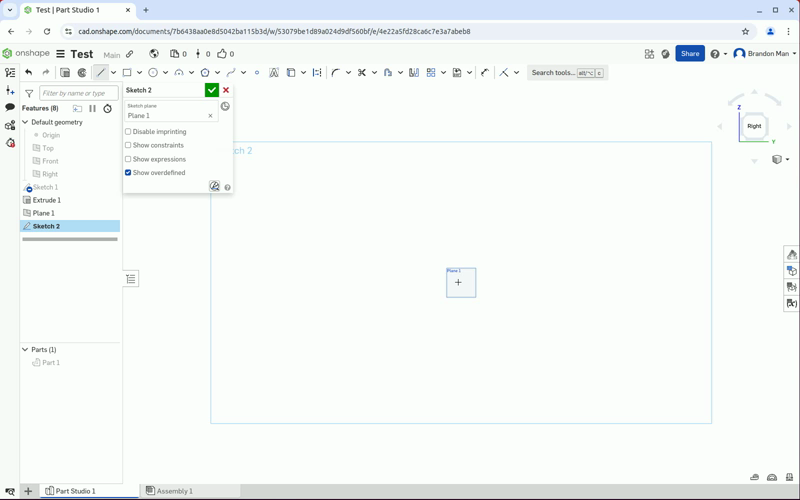
click(458, 281)
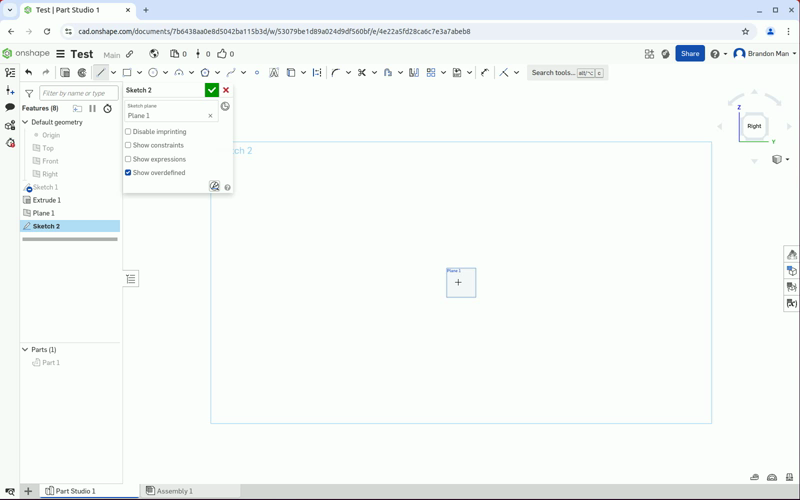
key_up(shift)
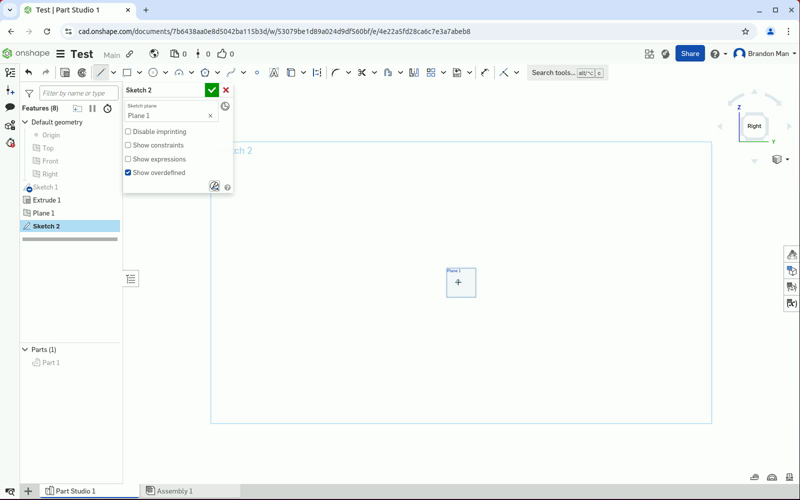
key_down(shift)
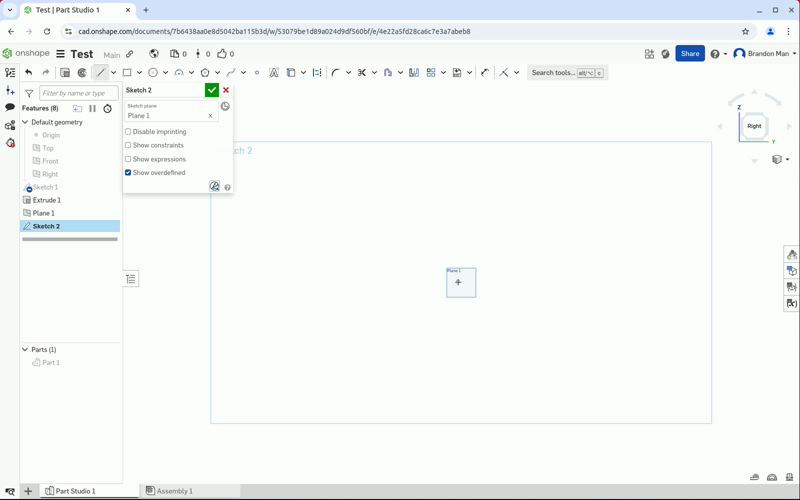
mouse_move(488, 281)
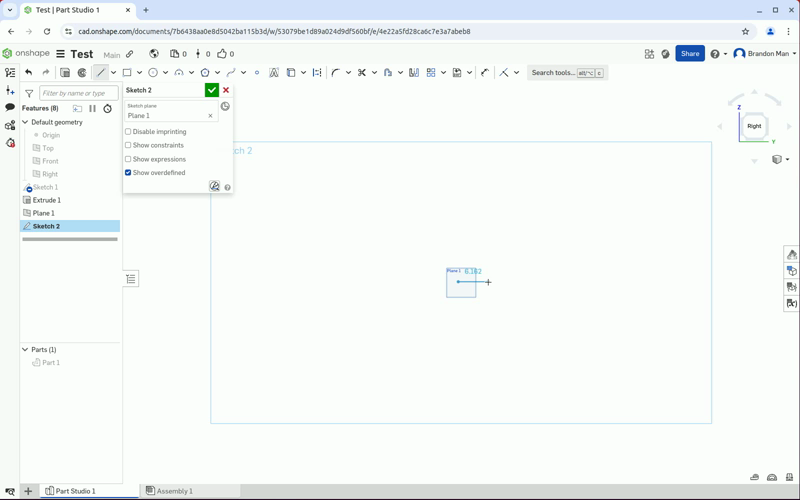
mouse_move(462, 281)
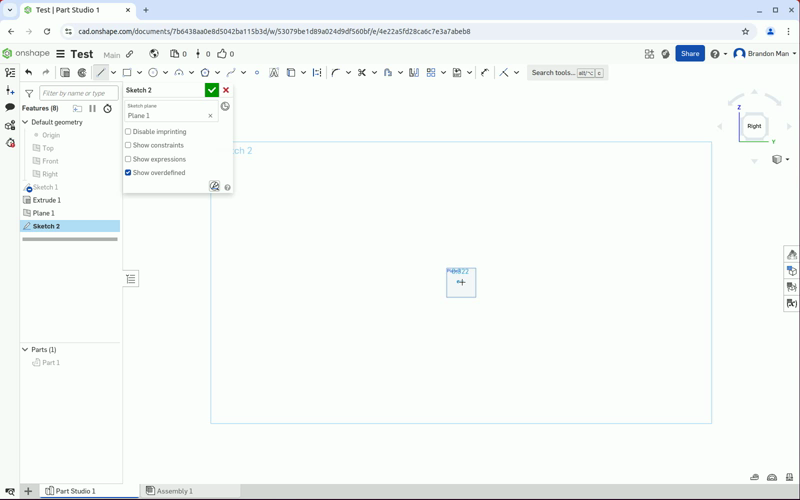
scroll(6)
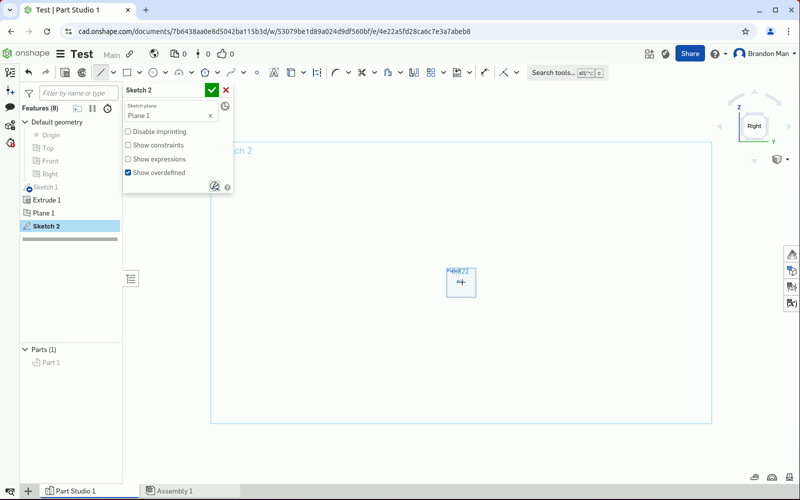
scroll(6)
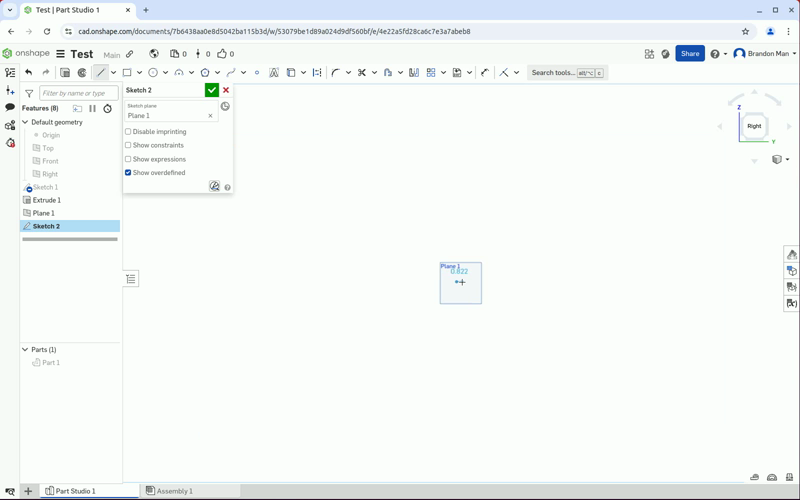
scroll(6)
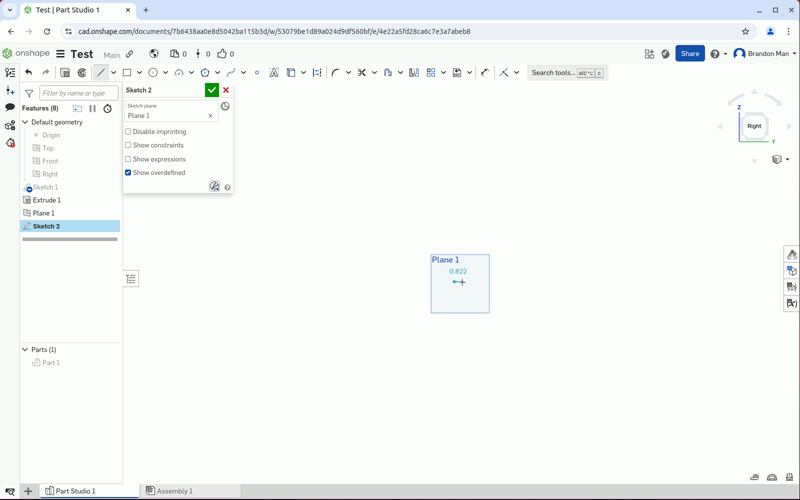
scroll(6)
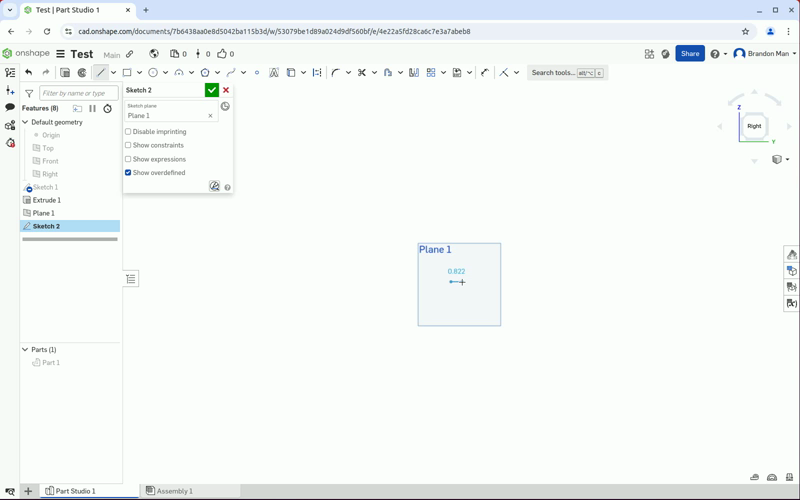
scroll(6)
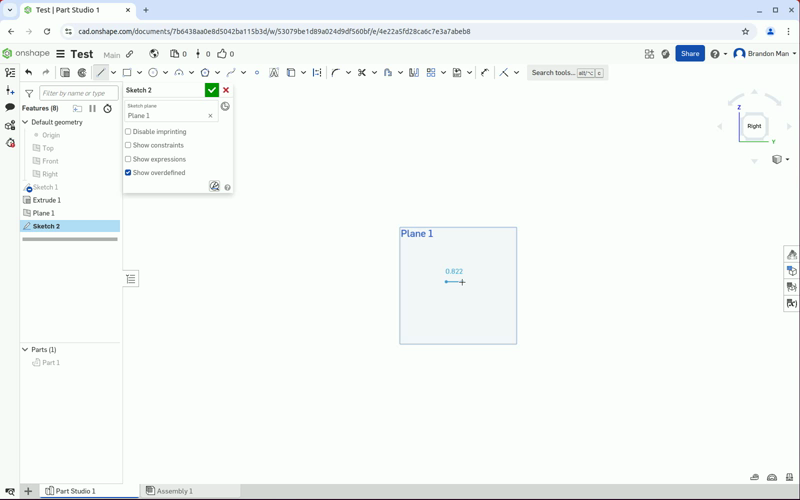
scroll(6)
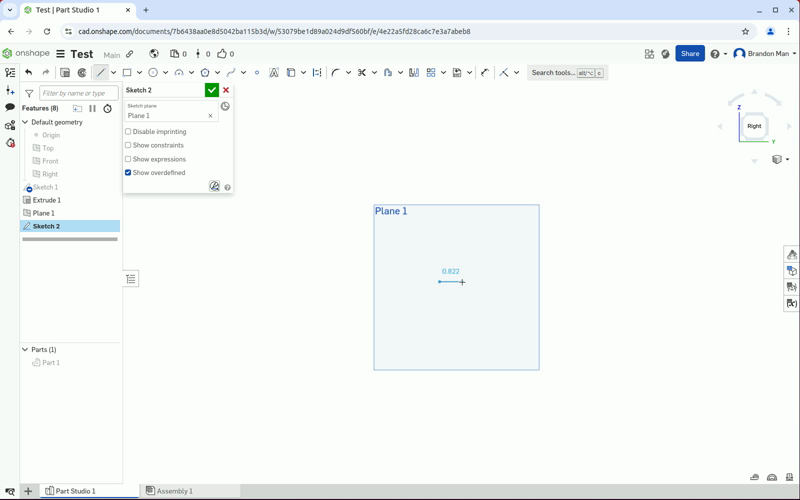
scroll(6)
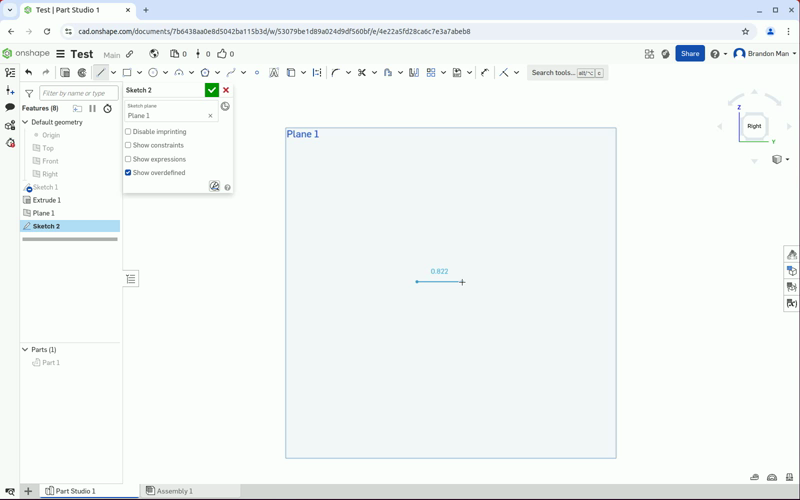
click(462, 281)
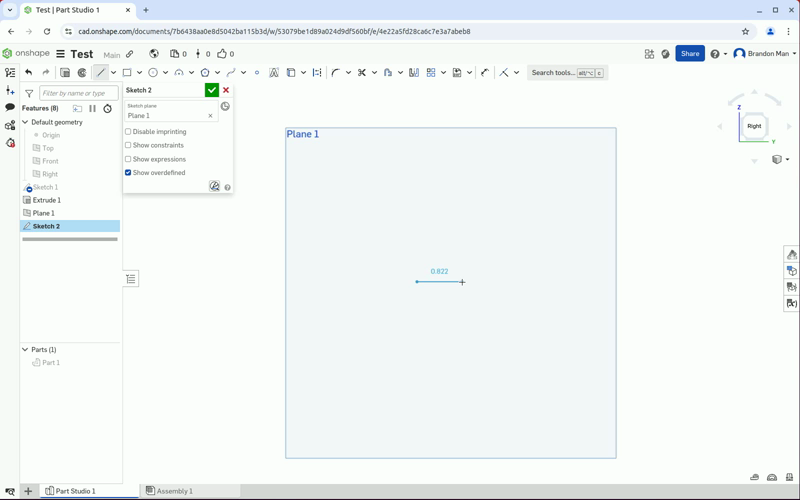
scroll(-6)
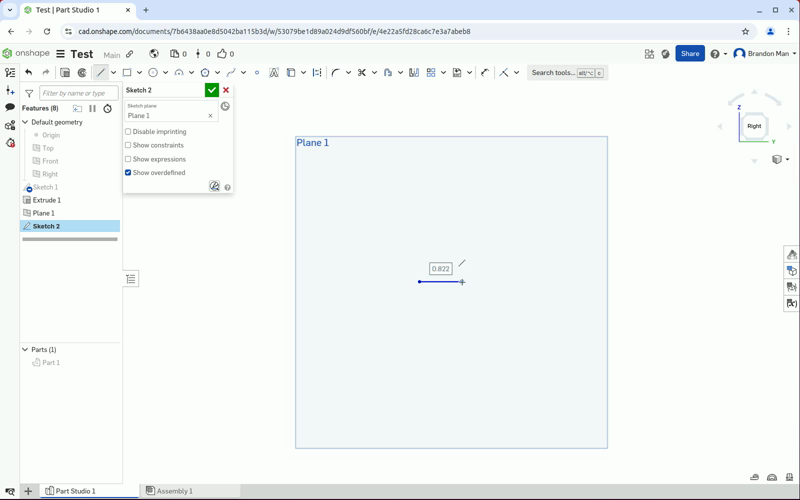
scroll(-6)
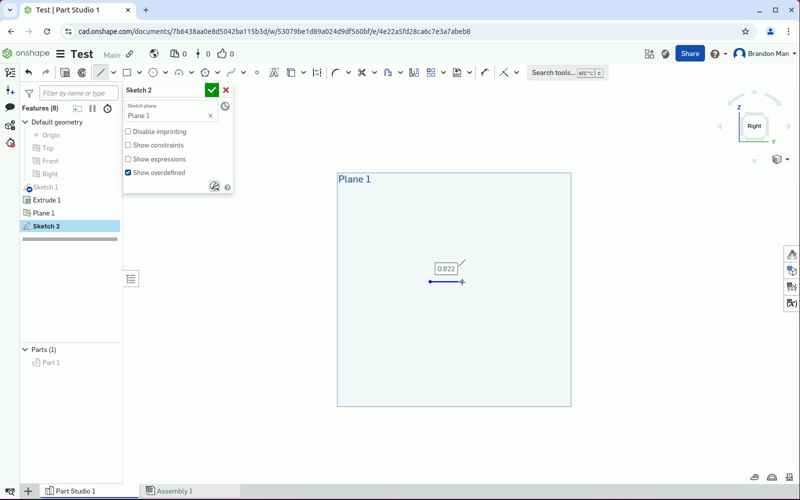
scroll(-6)
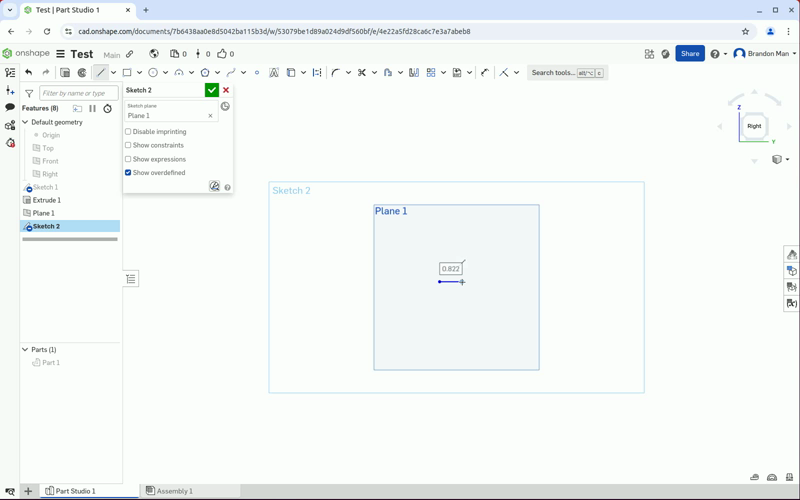
scroll(-6)
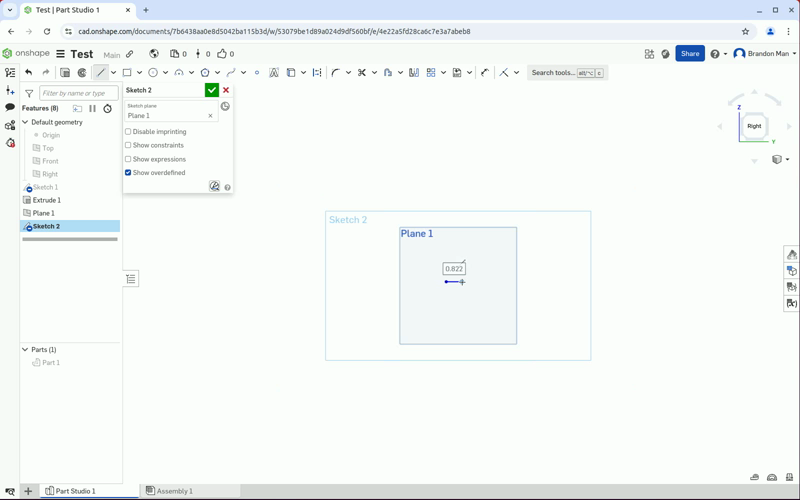
scroll(-6)
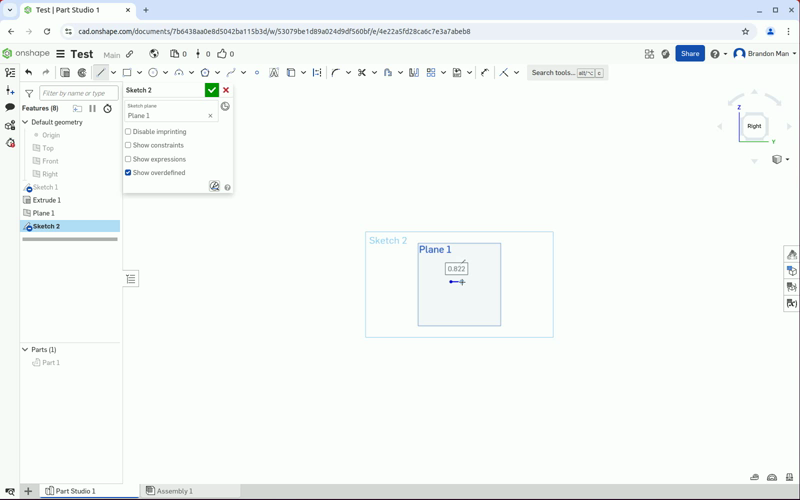
scroll(-6)
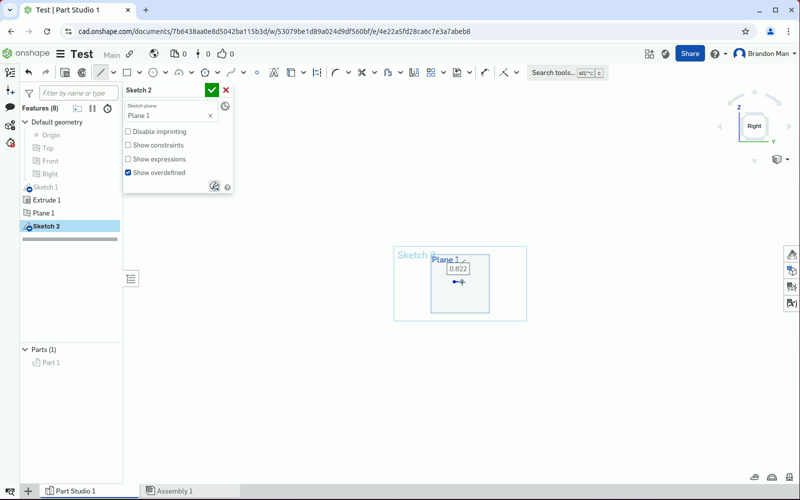
scroll(-6)
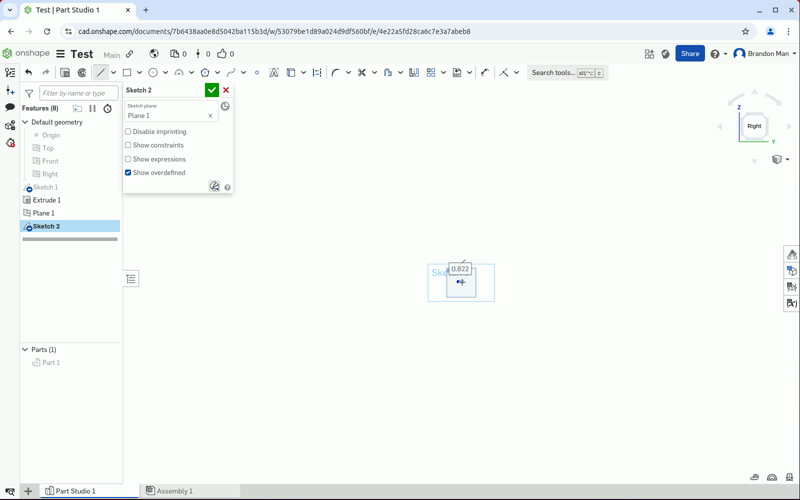
key_up(shift)
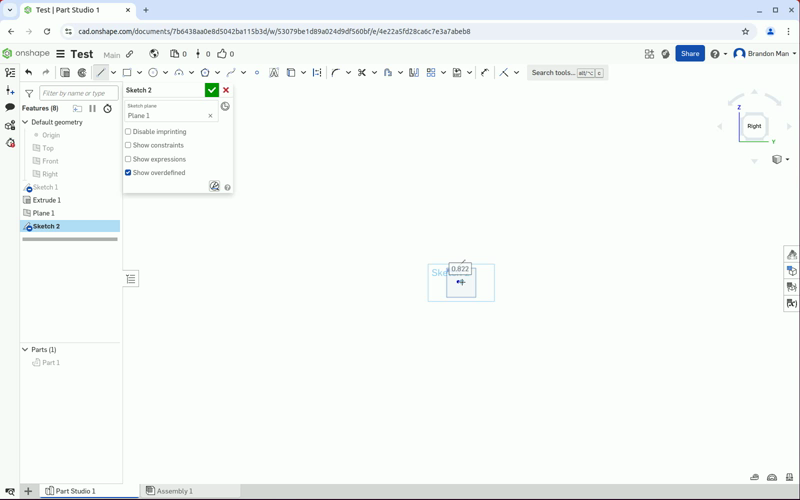
key_down(shift)
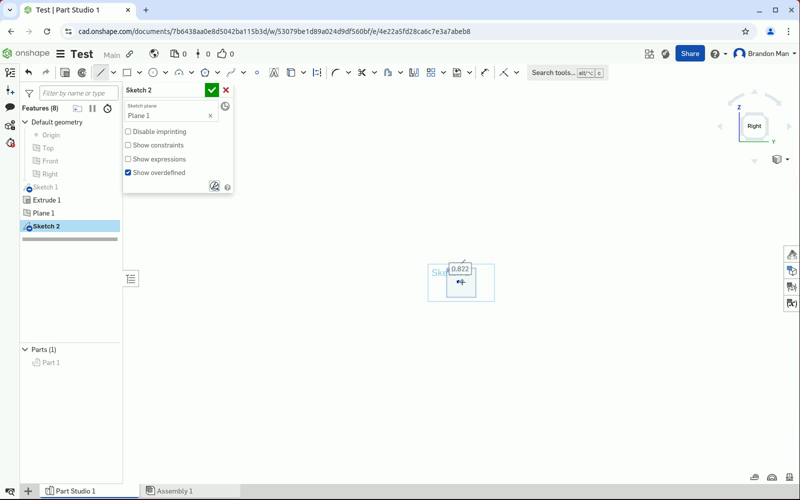
mouse_move(492, 281)
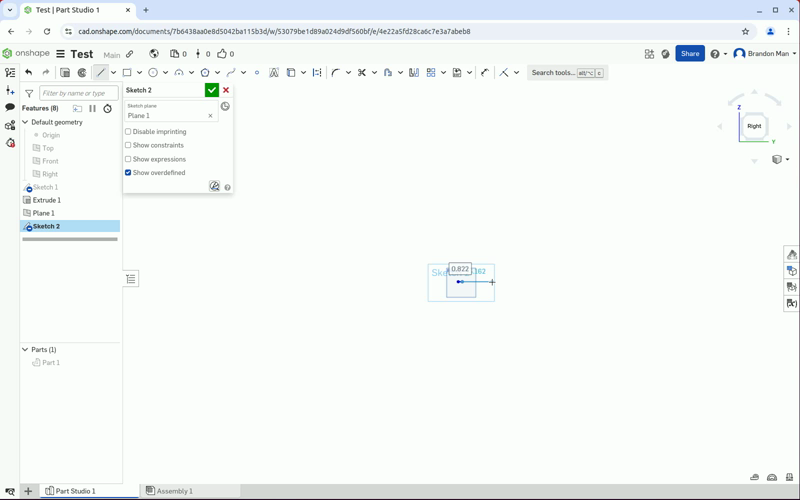
mouse_move(462, 267)
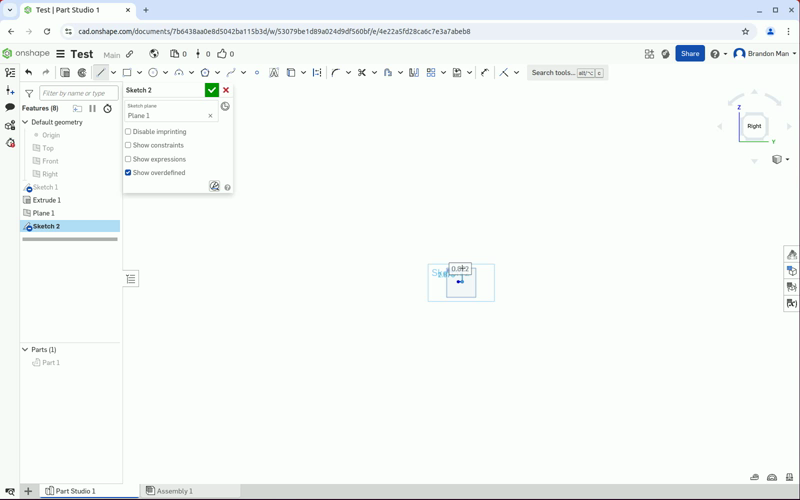
click(462, 267)
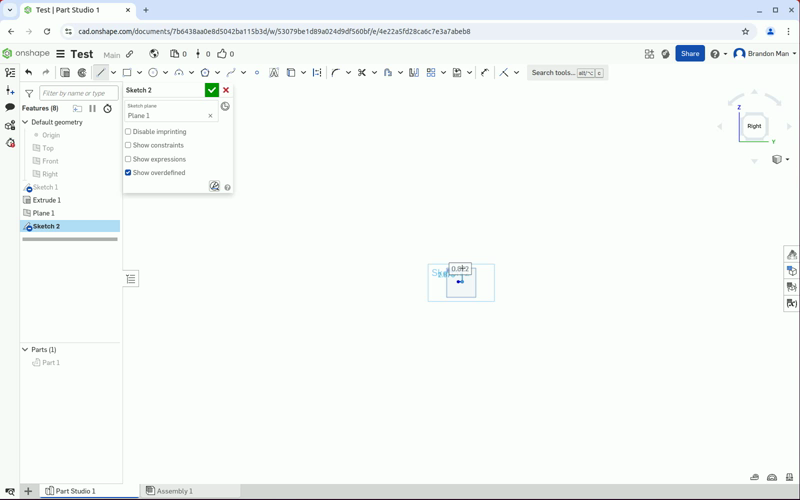
key_up(shift)
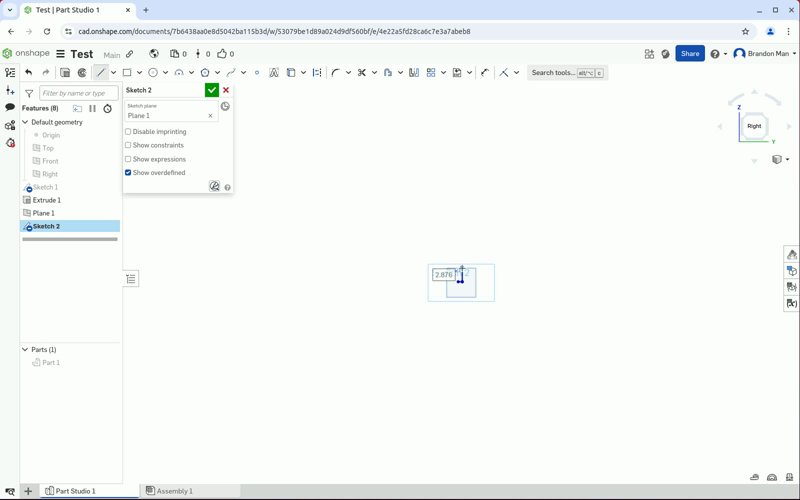
key_down(shift)
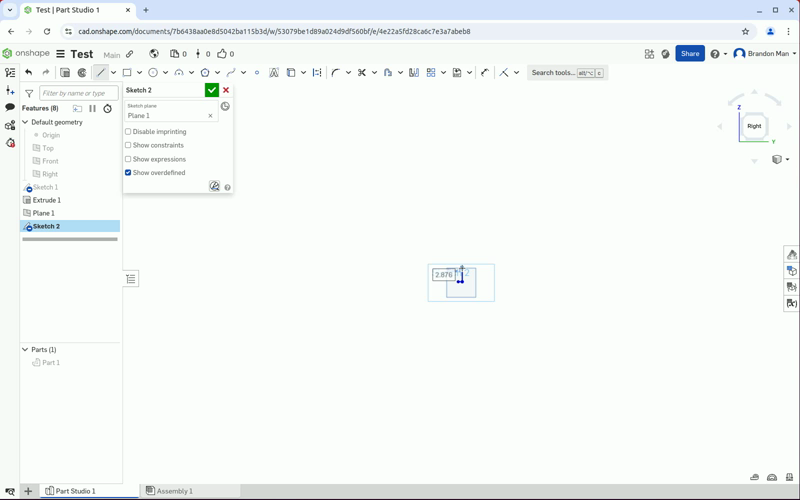
mouse_move(492, 267)
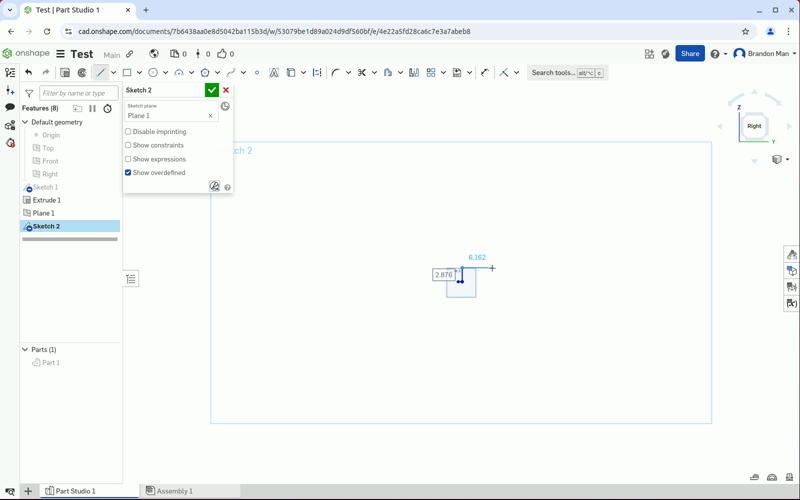
mouse_move(458, 267)
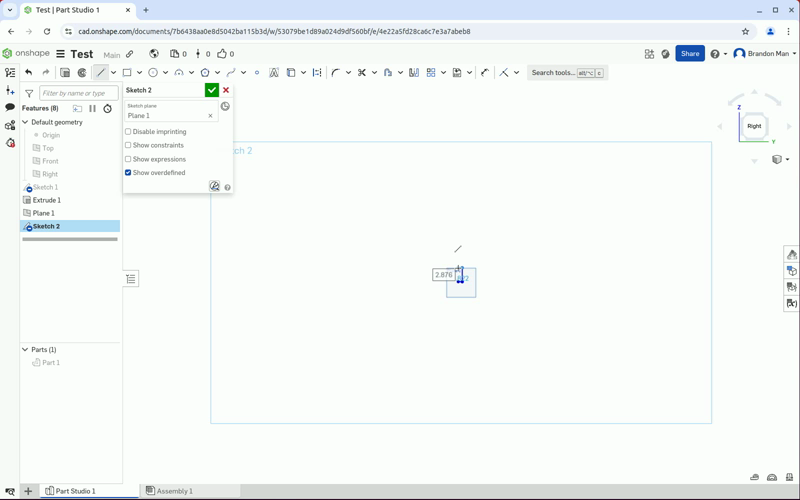
scroll(6)
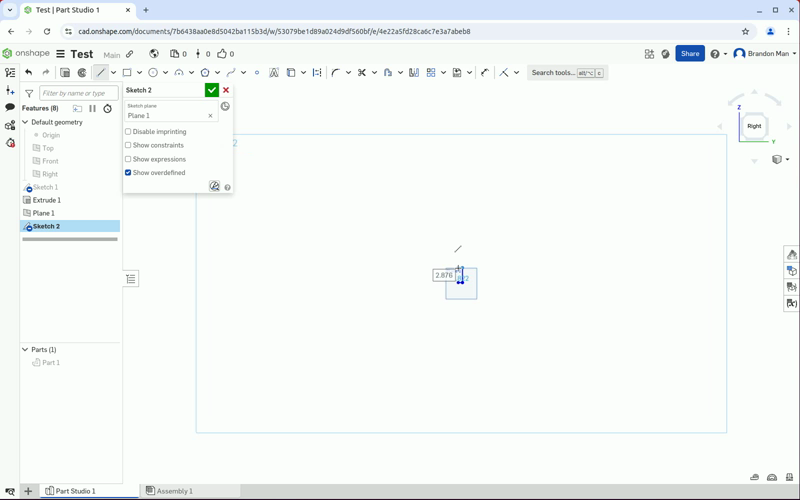
scroll(6)
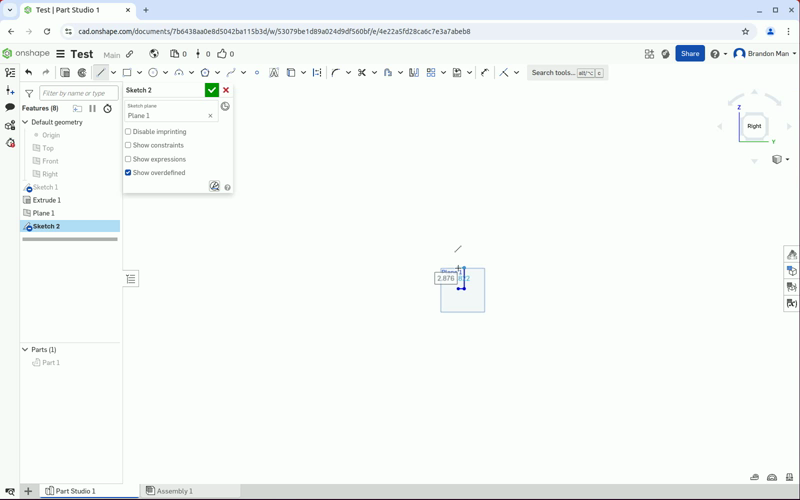
scroll(6)
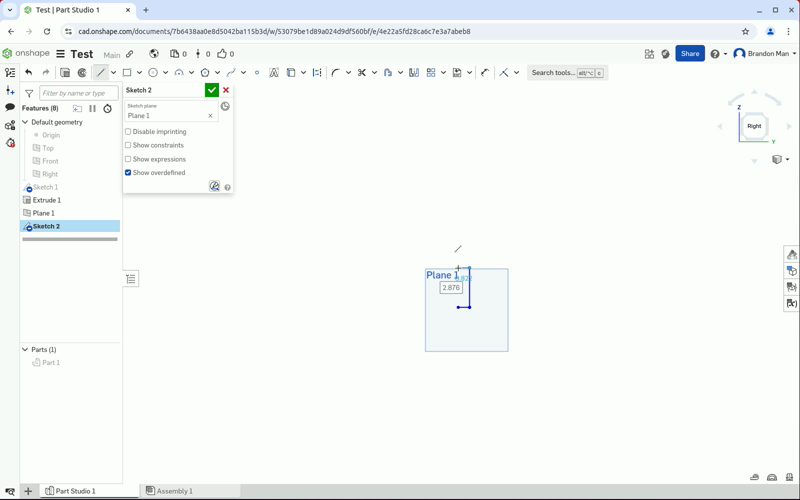
scroll(6)
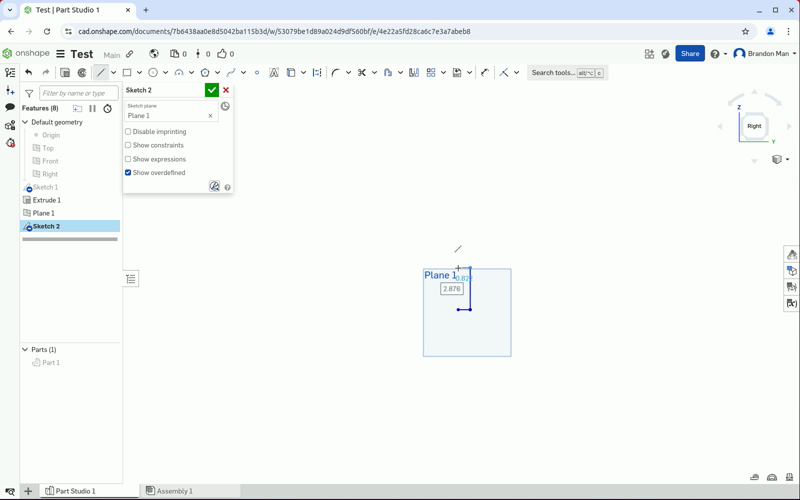
scroll(6)
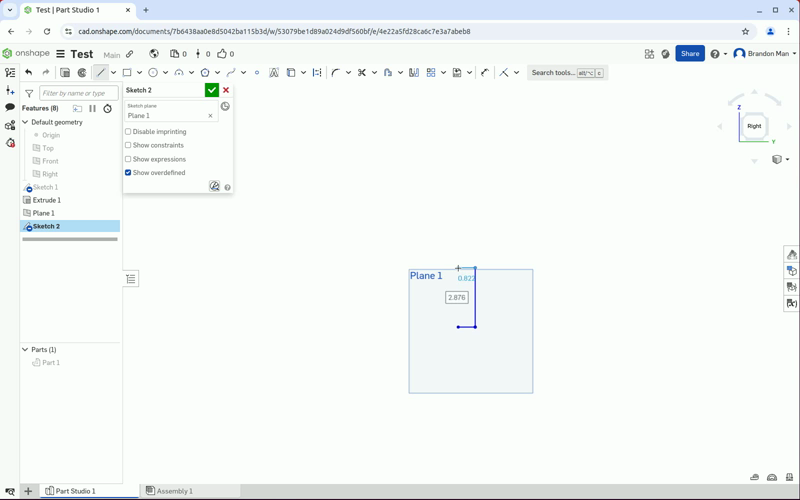
scroll(6)
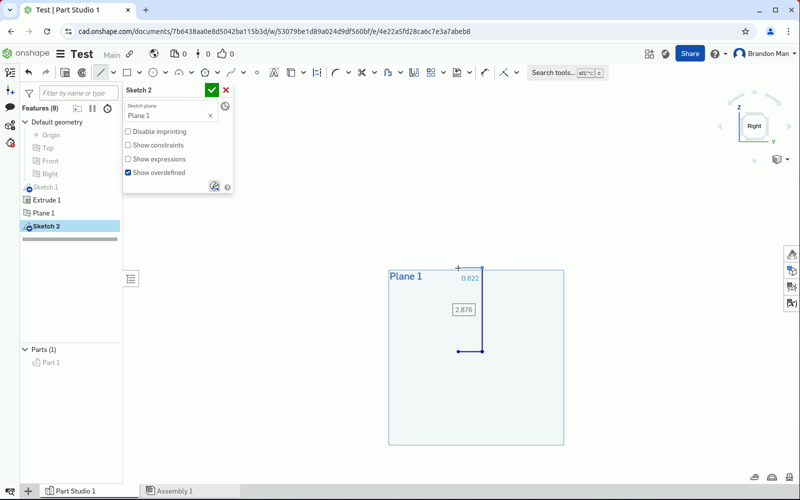
scroll(6)
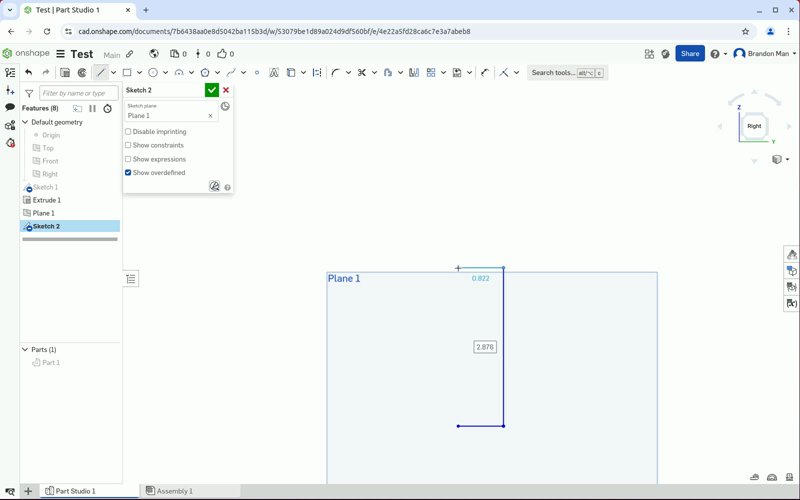
click(458, 267)
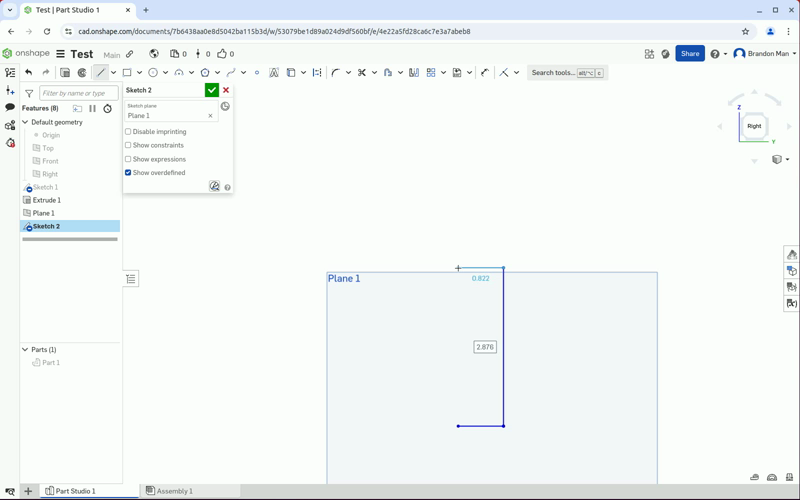
scroll(-6)
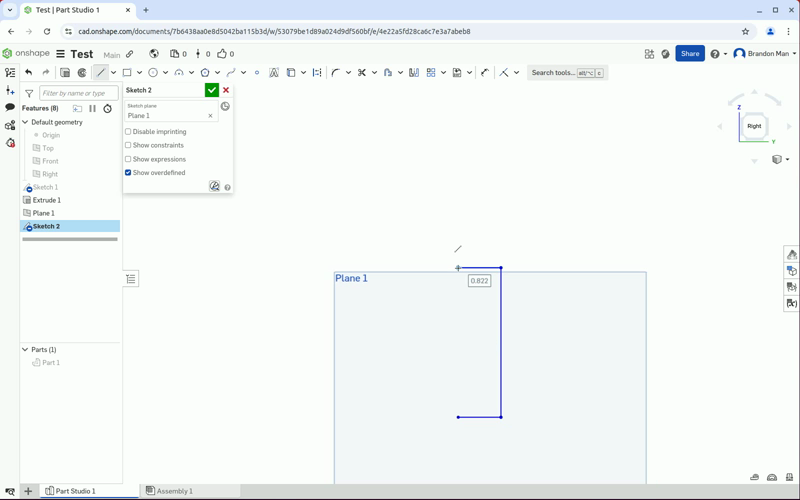
scroll(-6)
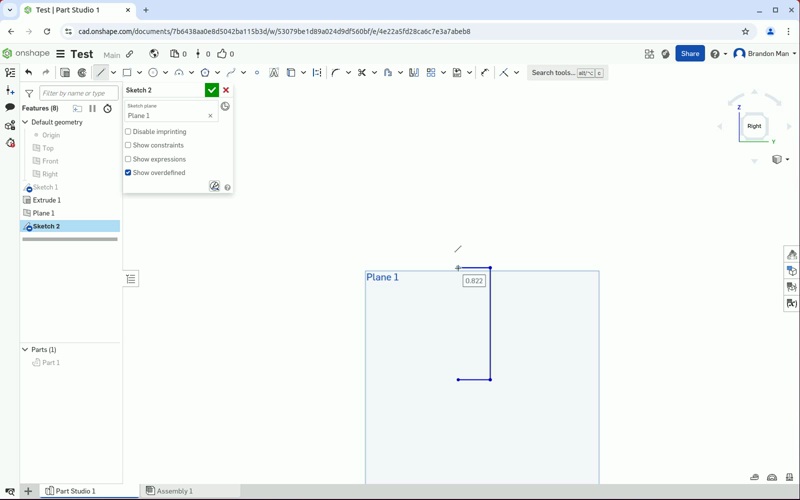
scroll(-6)
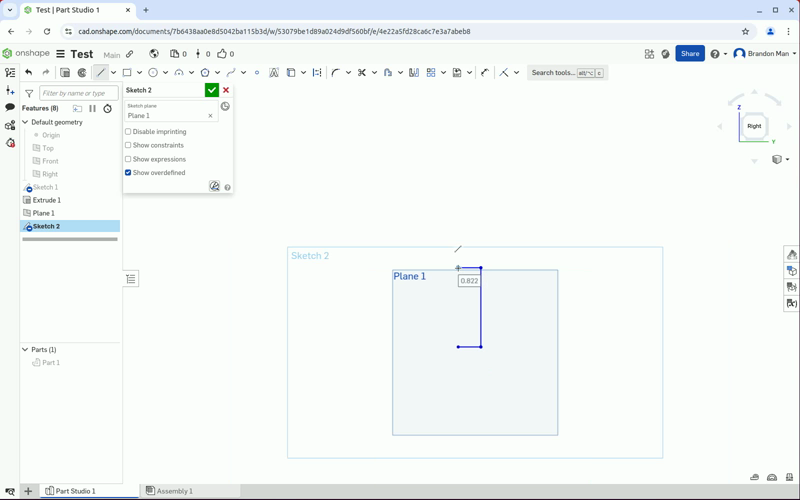
scroll(-6)
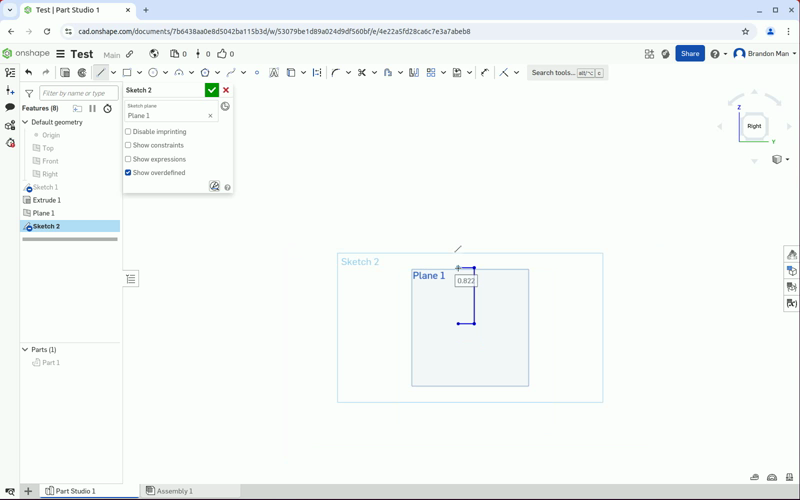
scroll(-6)
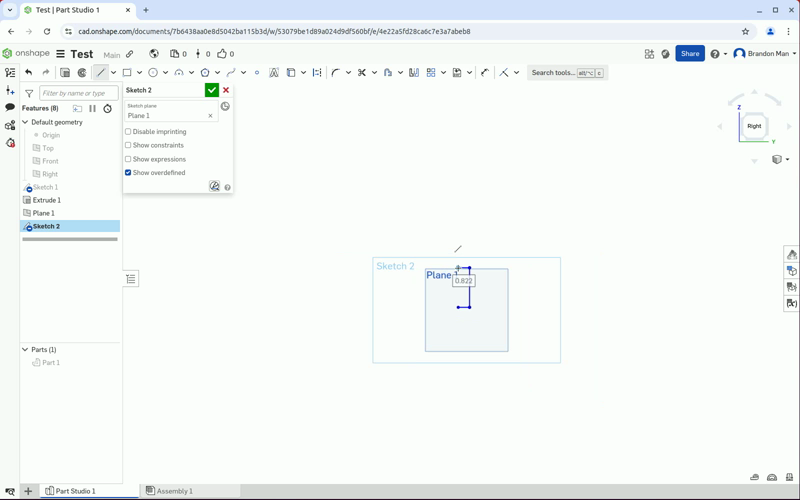
scroll(-6)
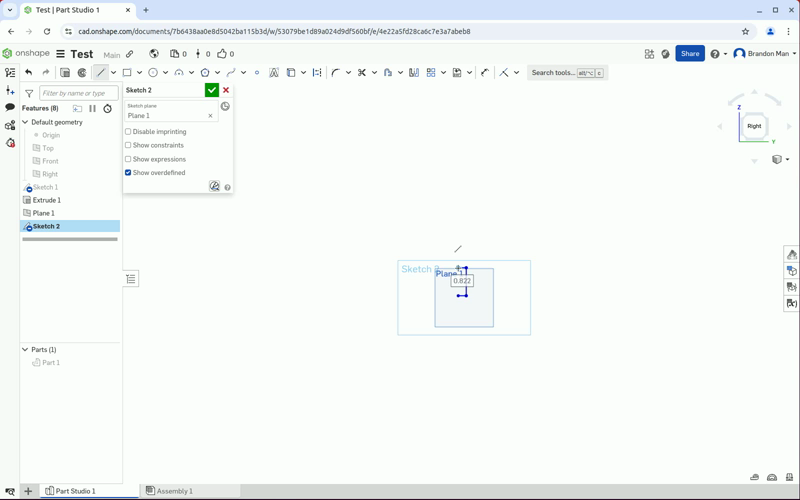
scroll(-6)
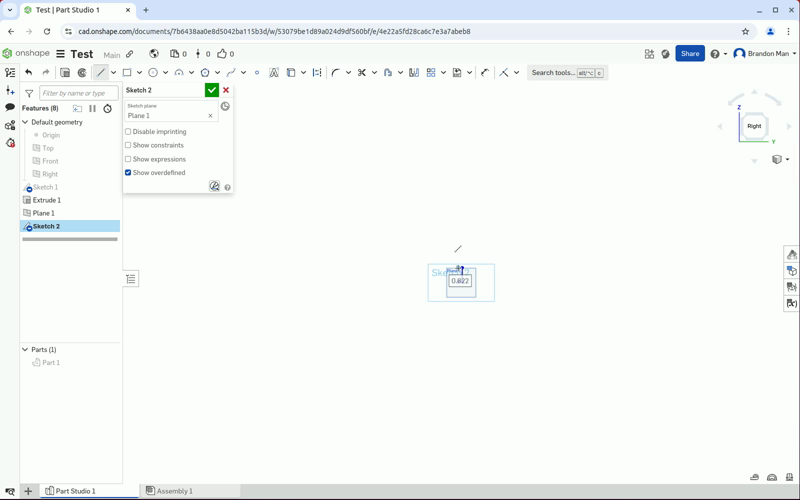
key_up(shift)
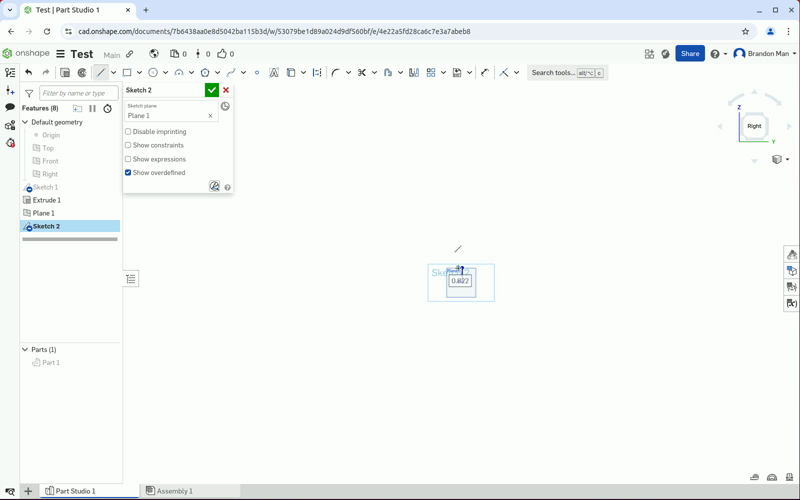
mouse_move(488, 267)
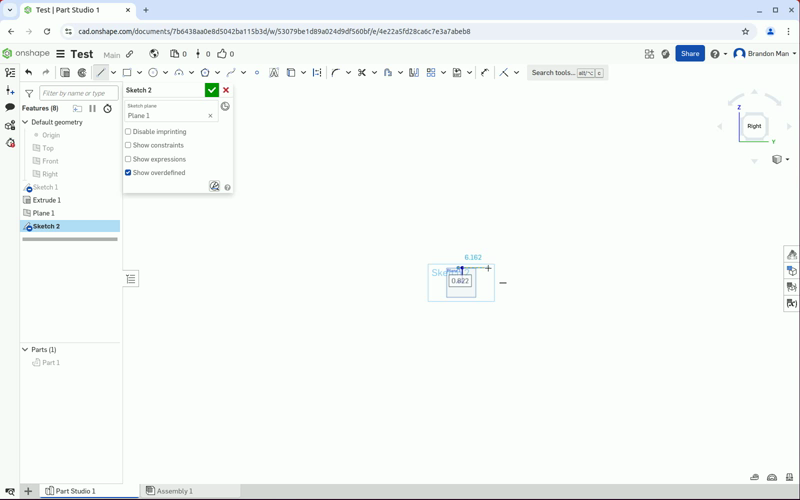
key_down(shift)
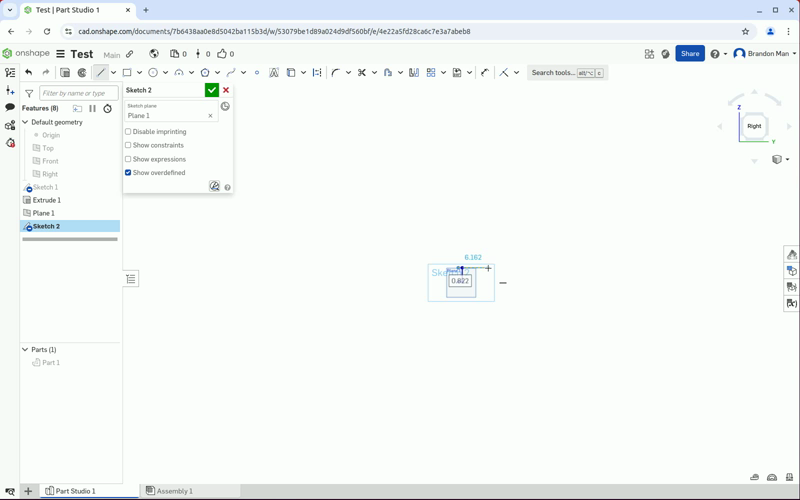
mouse_move(458, 281)
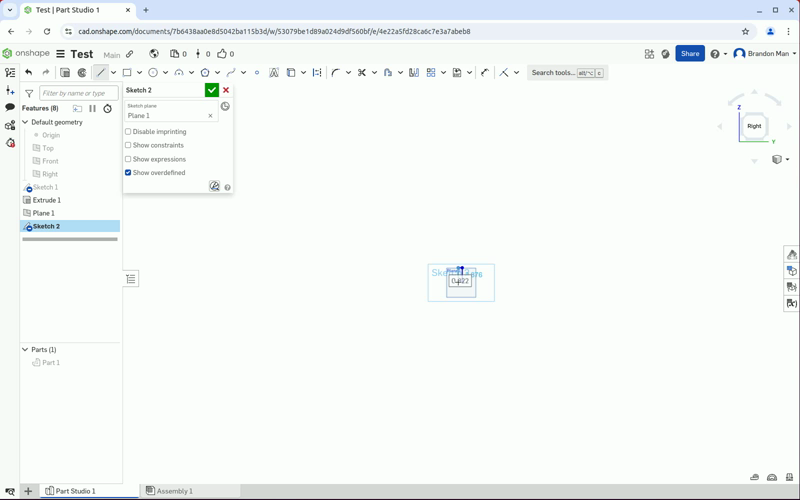
scroll(6)
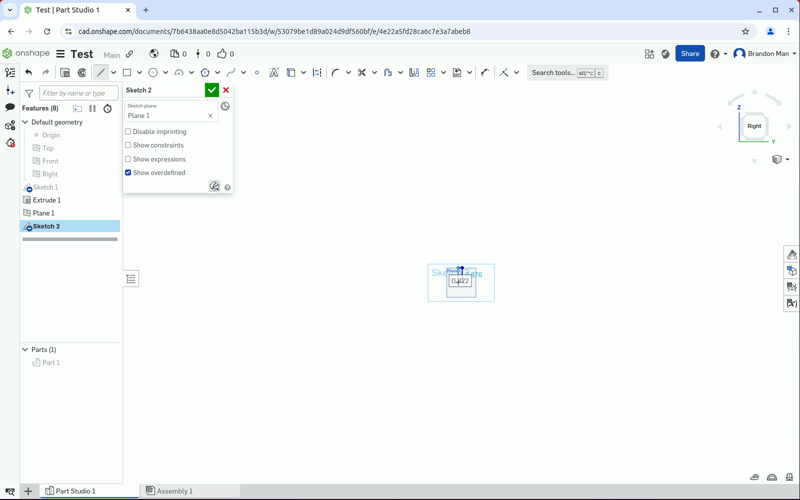
scroll(6)
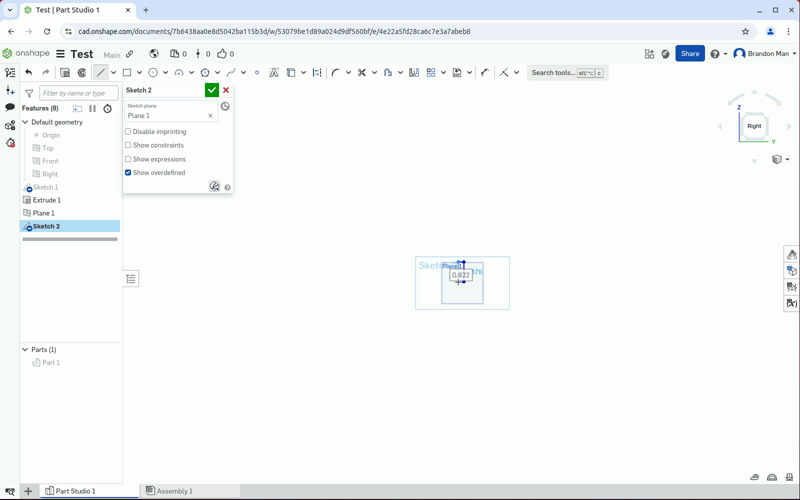
scroll(6)
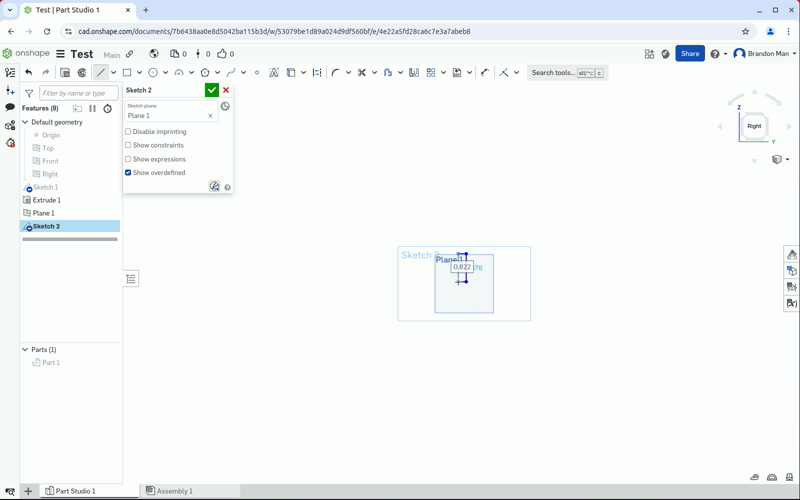
scroll(6)
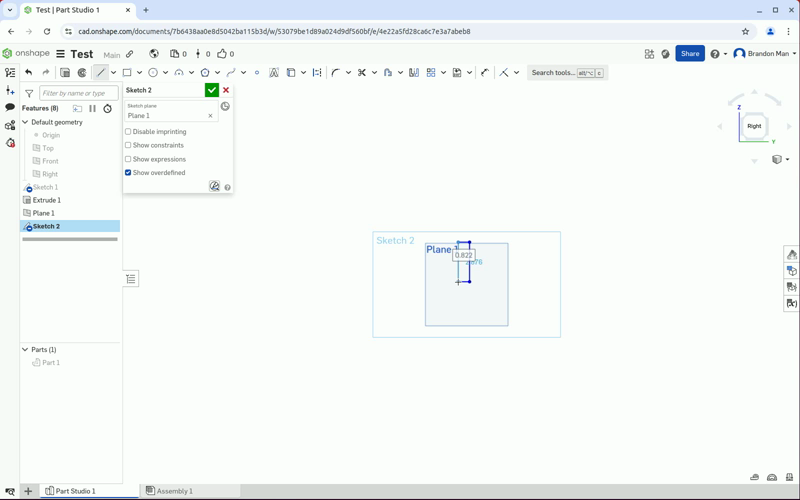
scroll(6)
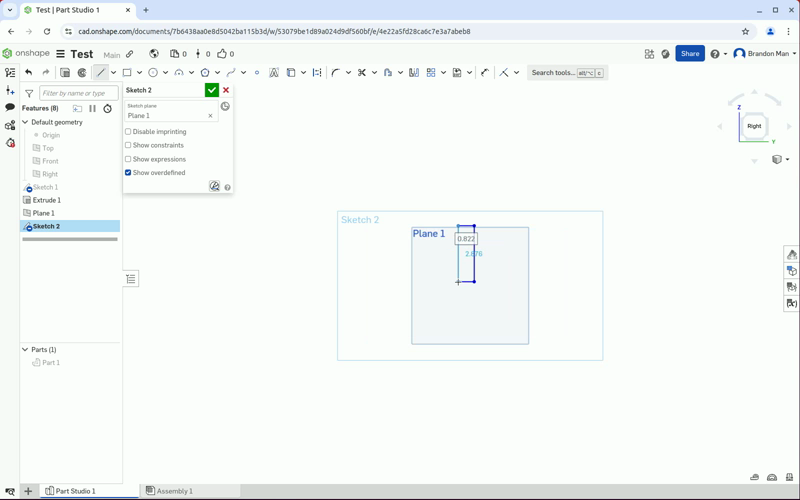
scroll(6)
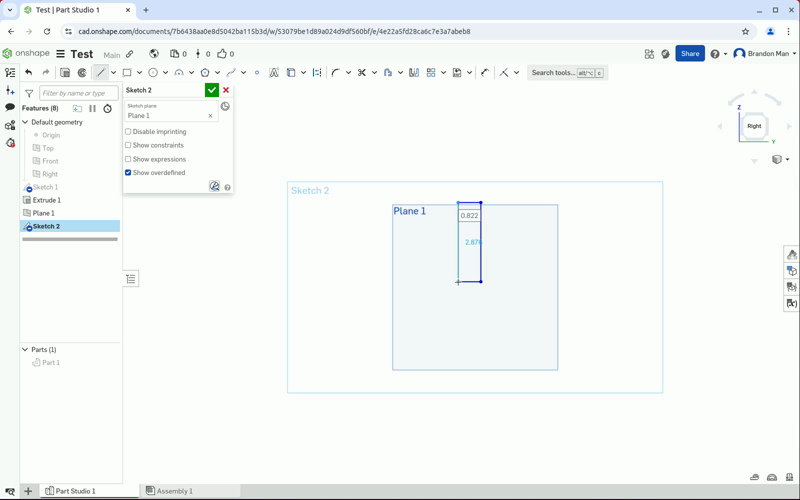
scroll(6)
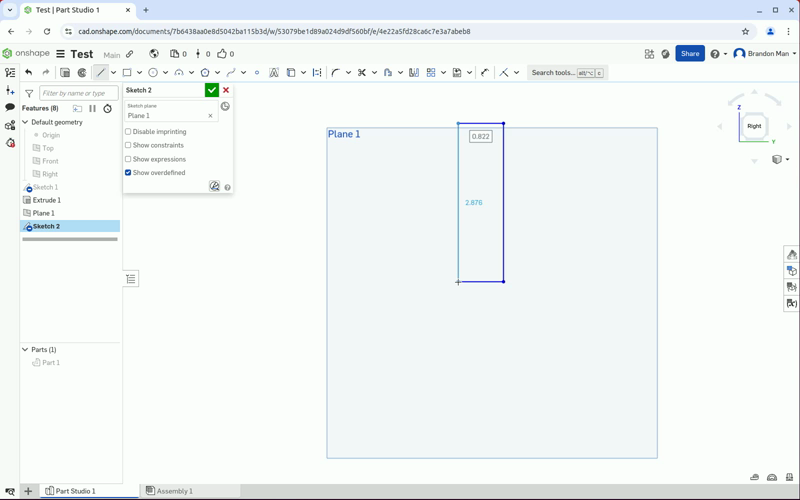
key_up(shift)
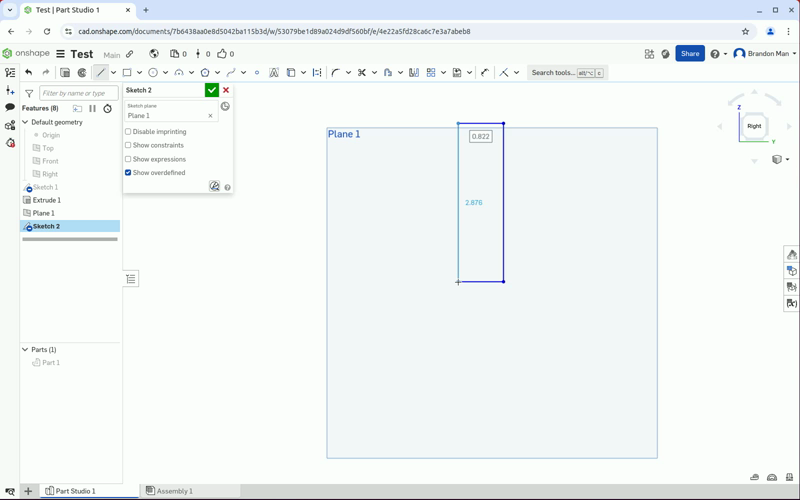
click(458, 281)
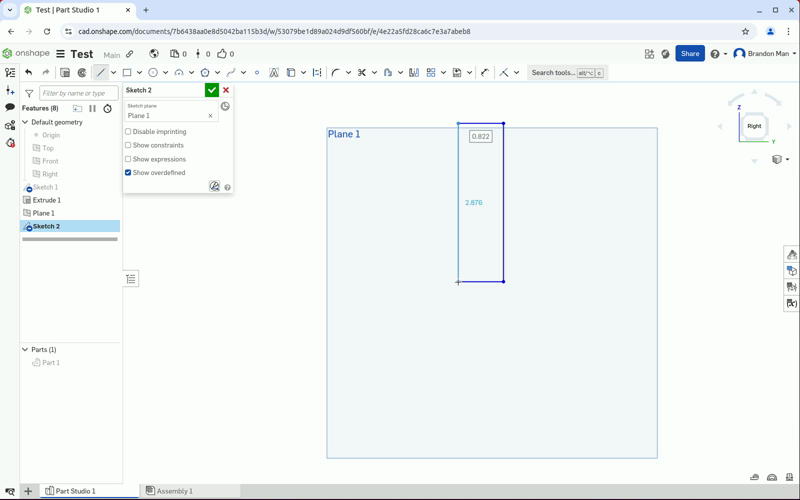
scroll(-6)
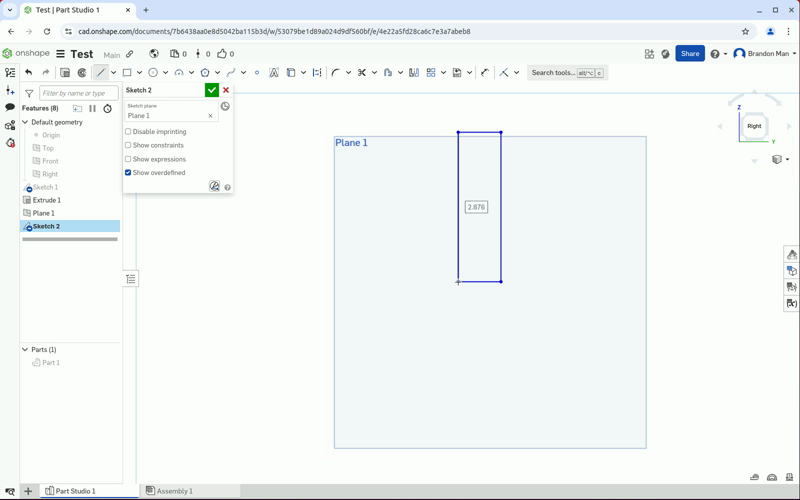
scroll(-6)
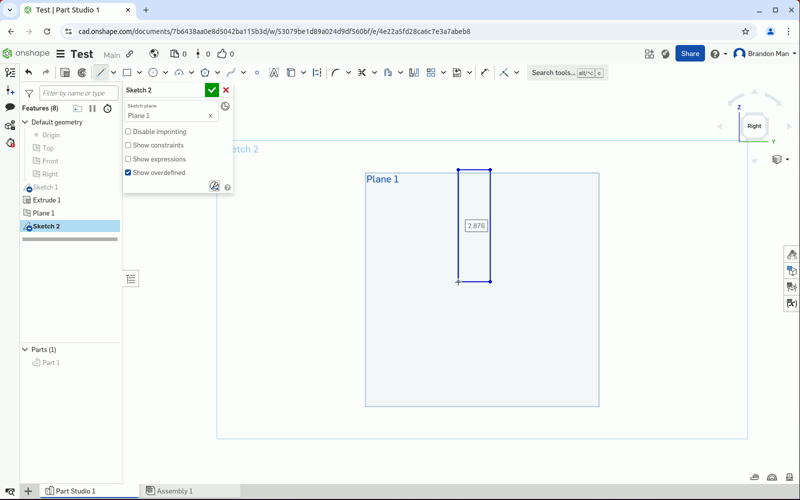
scroll(-6)
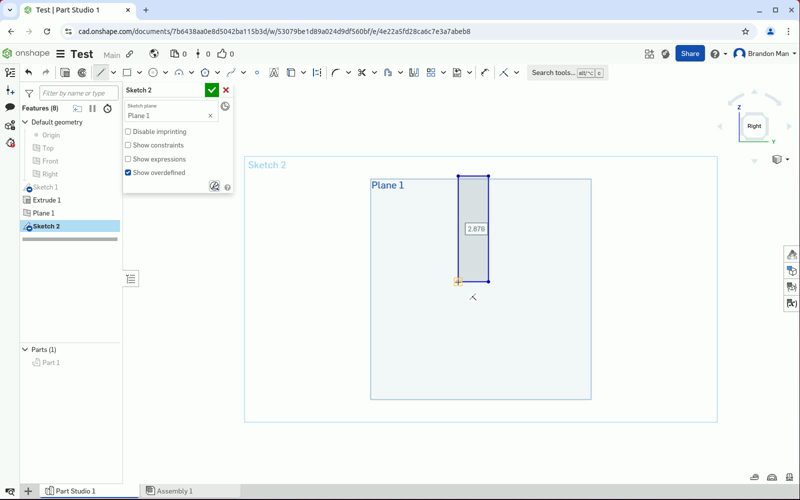
scroll(-6)
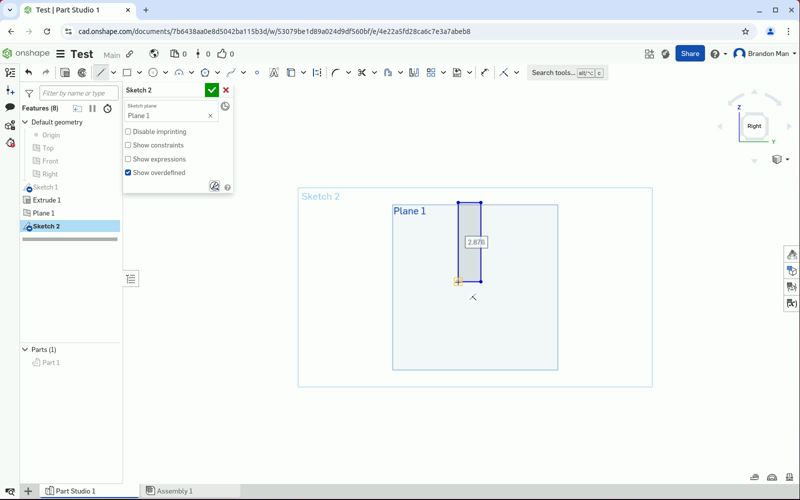
scroll(-6)
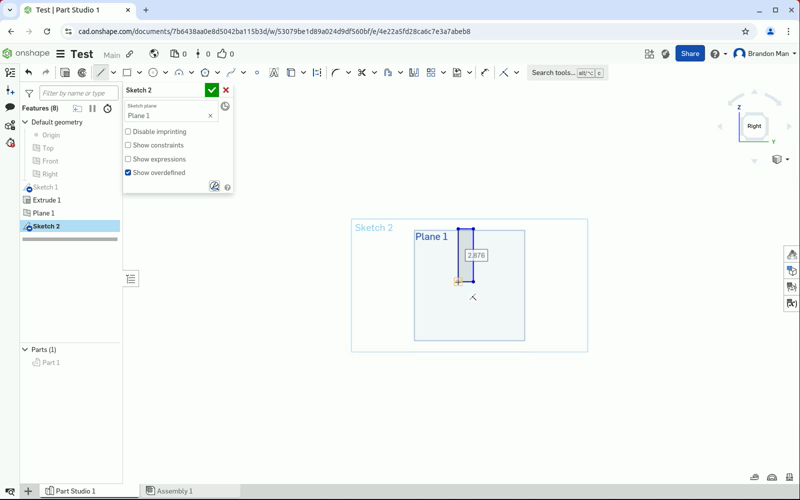
scroll(-6)
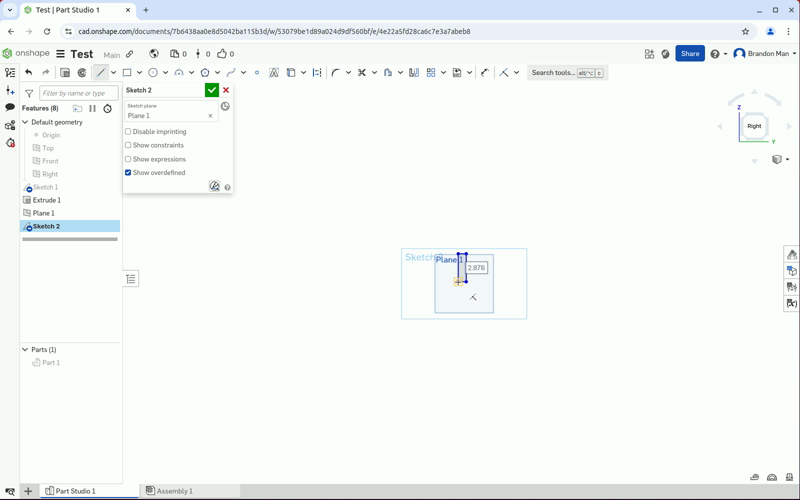
scroll(-6)
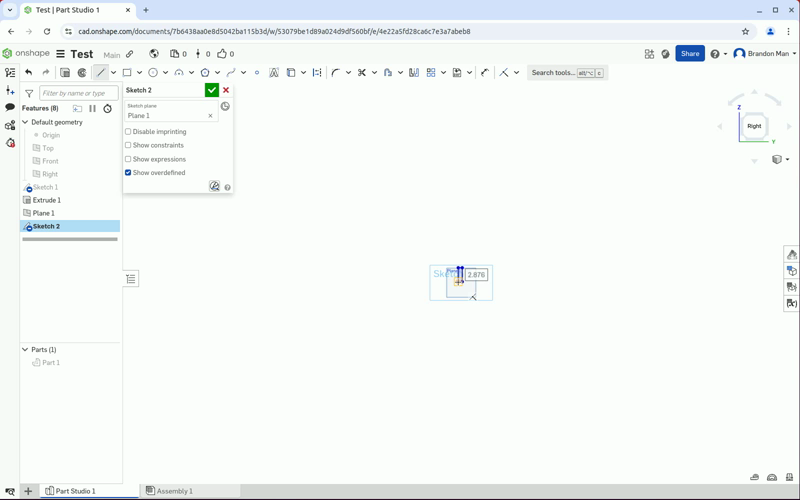
key(esc)
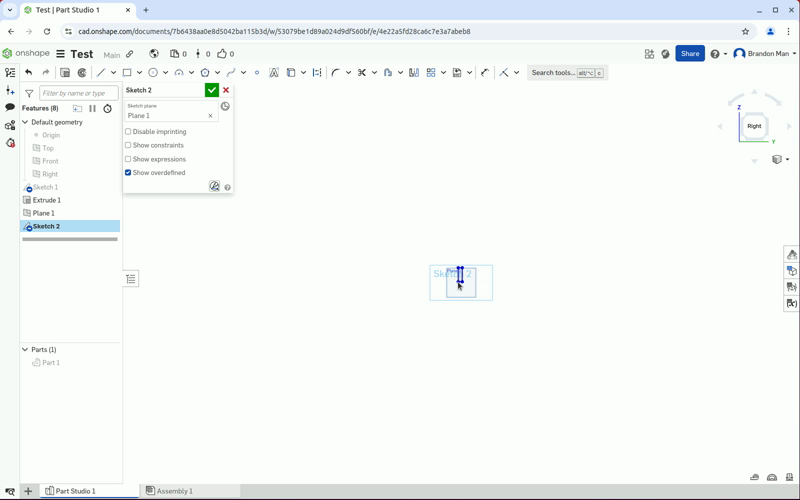
mouse_move(461, 267)
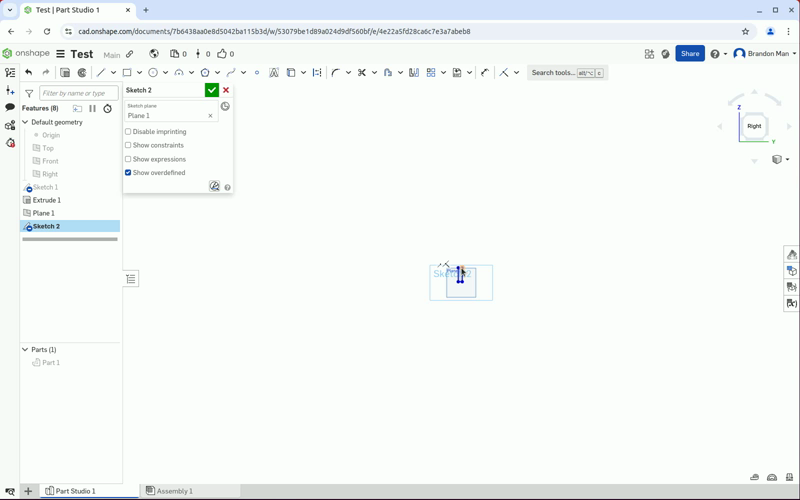
scroll(6)
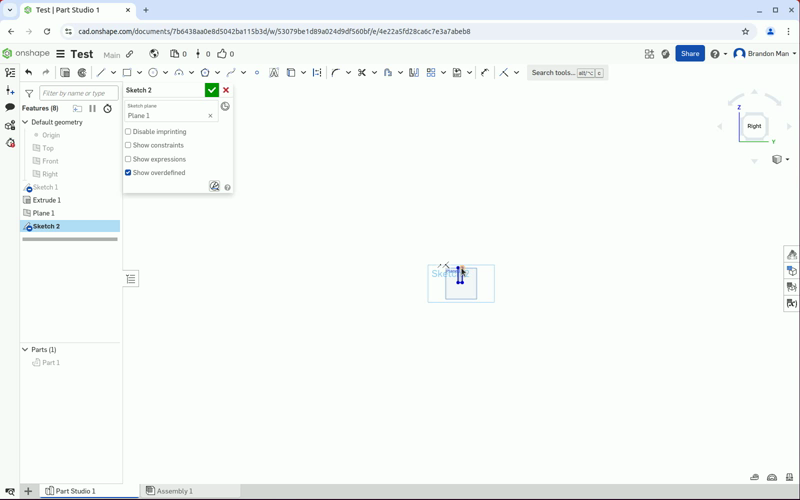
scroll(6)
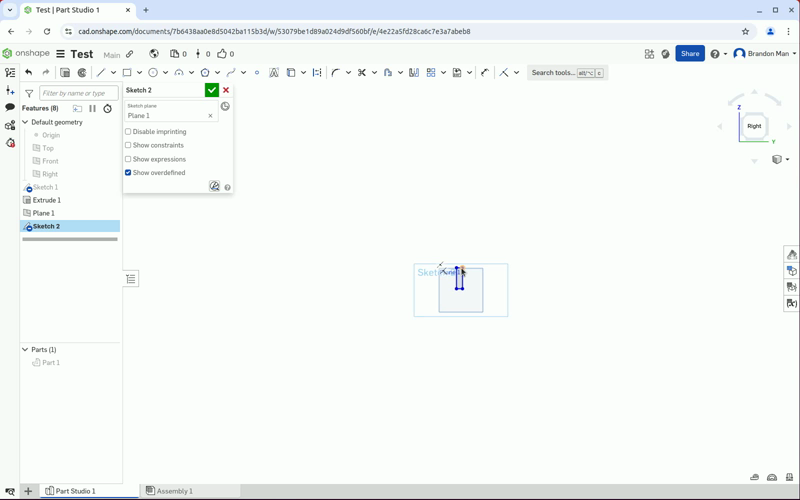
scroll(6)
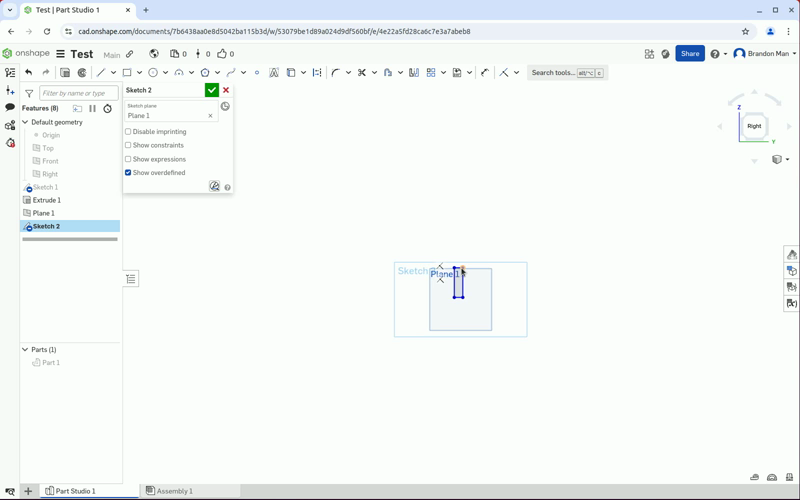
scroll(6)
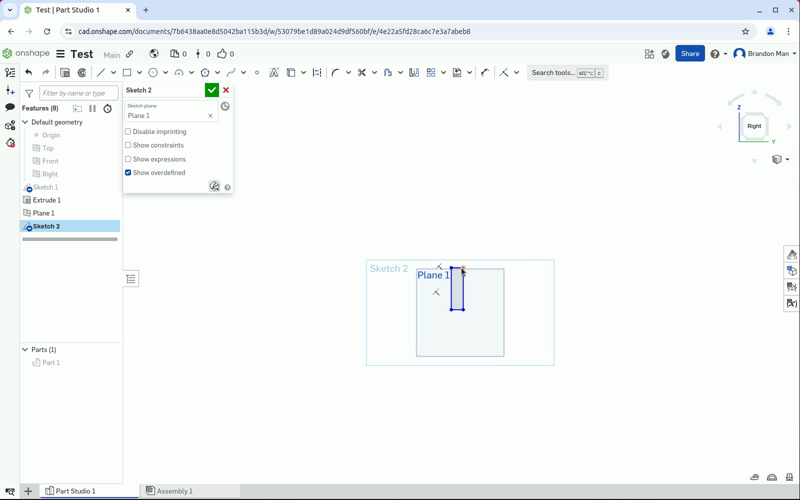
scroll(6)
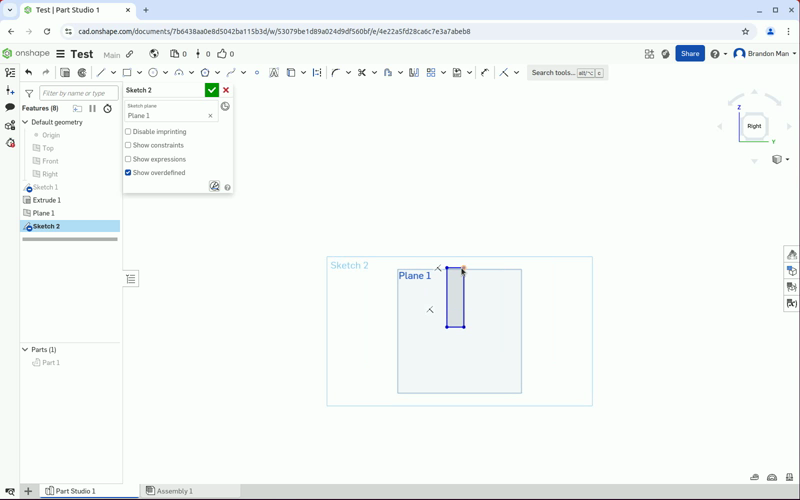
scroll(6)
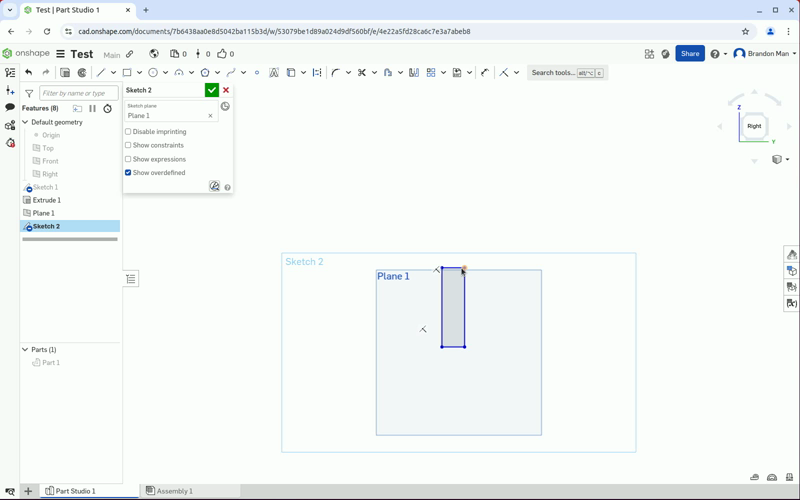
scroll(6)
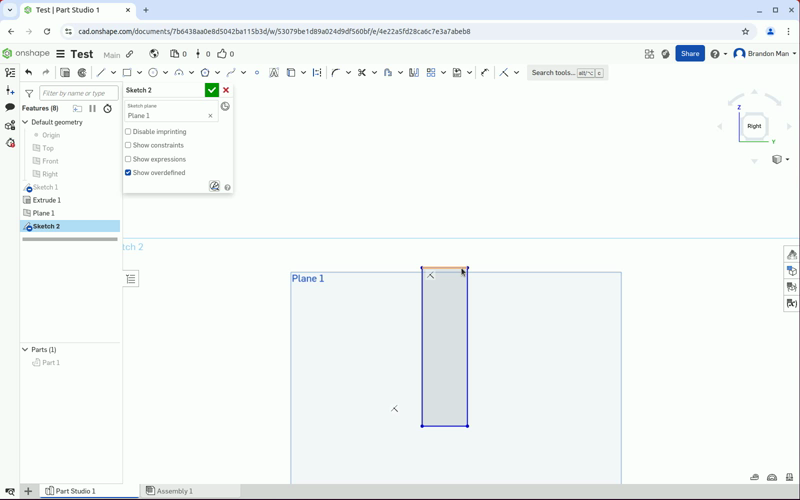
click(461, 267)
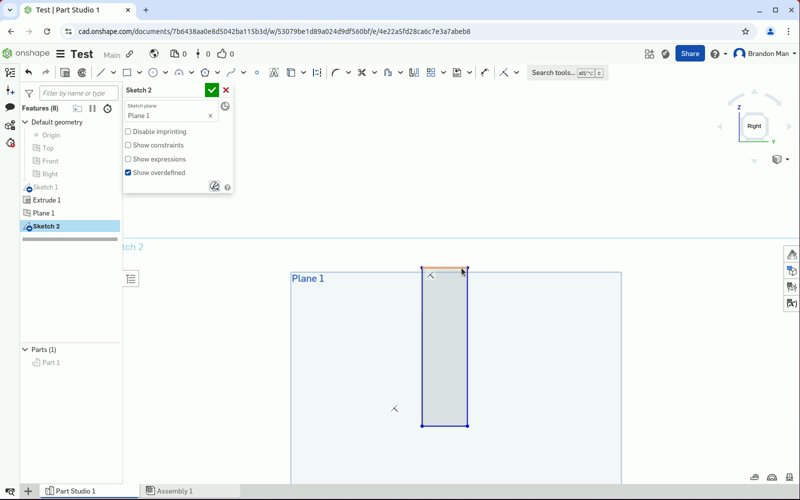
scroll(-6)
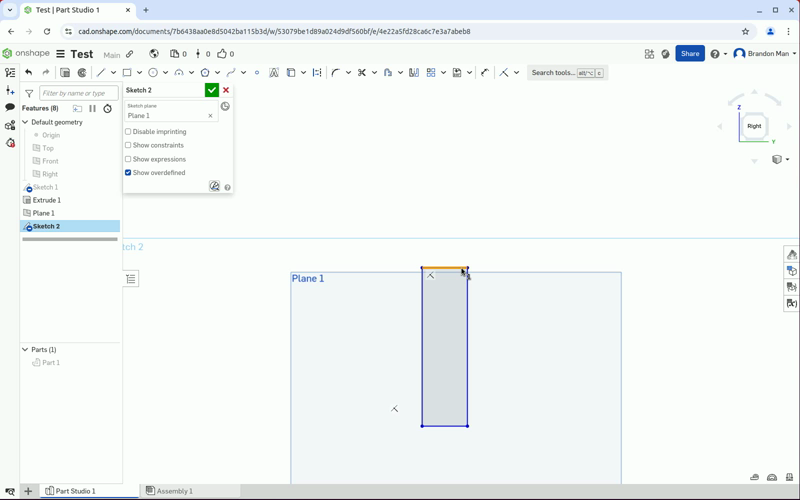
scroll(-6)
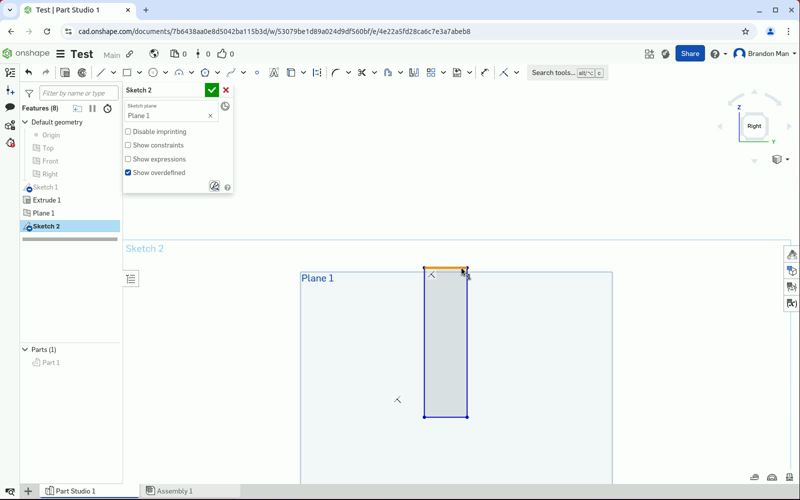
scroll(-6)
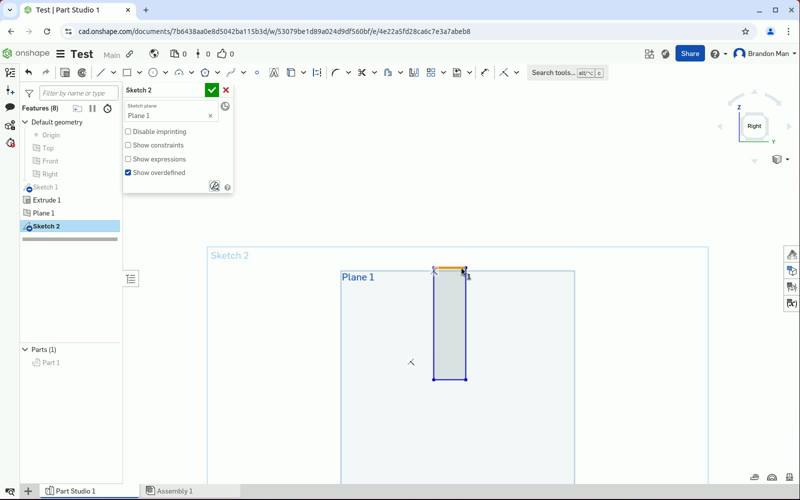
scroll(-6)
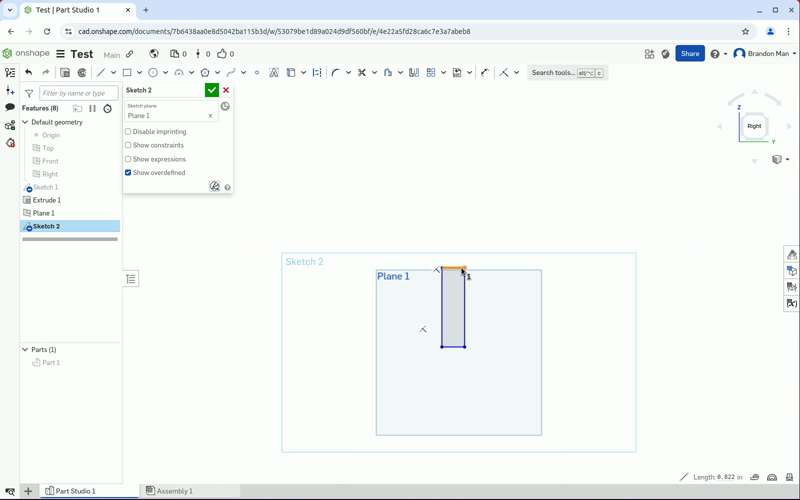
scroll(-6)
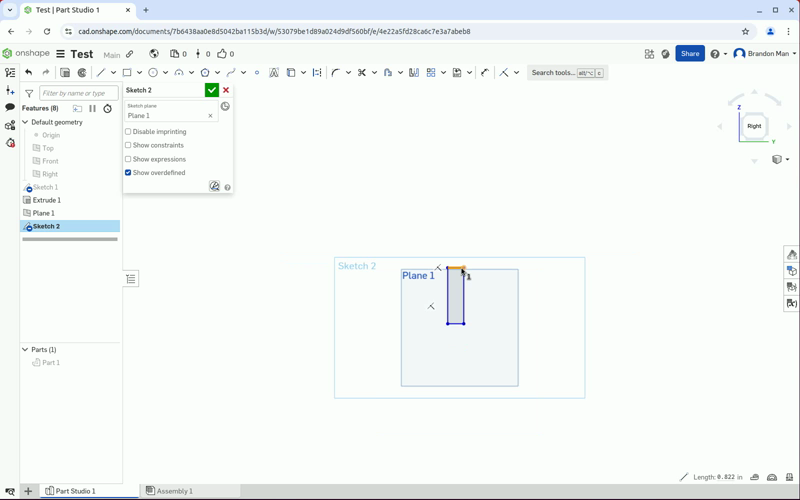
scroll(-6)
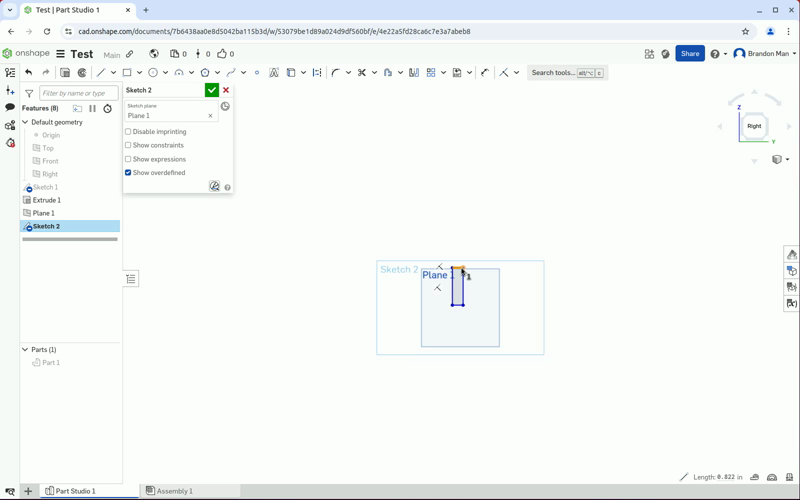
scroll(-6)
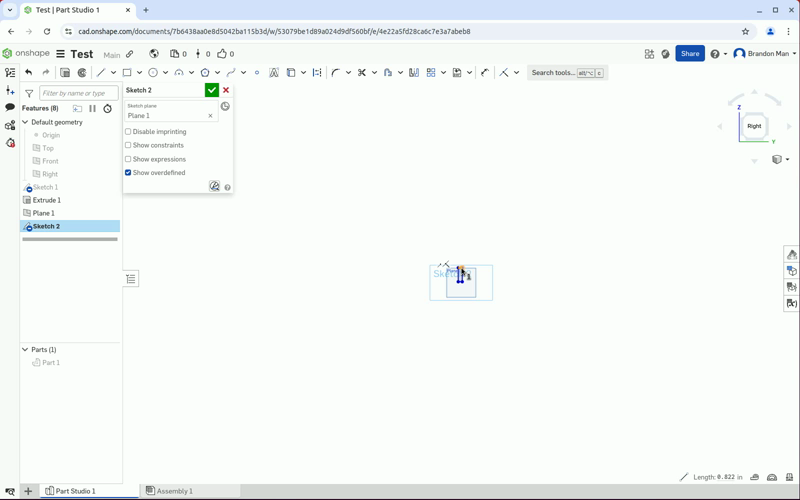
mouse_move(73, 352)
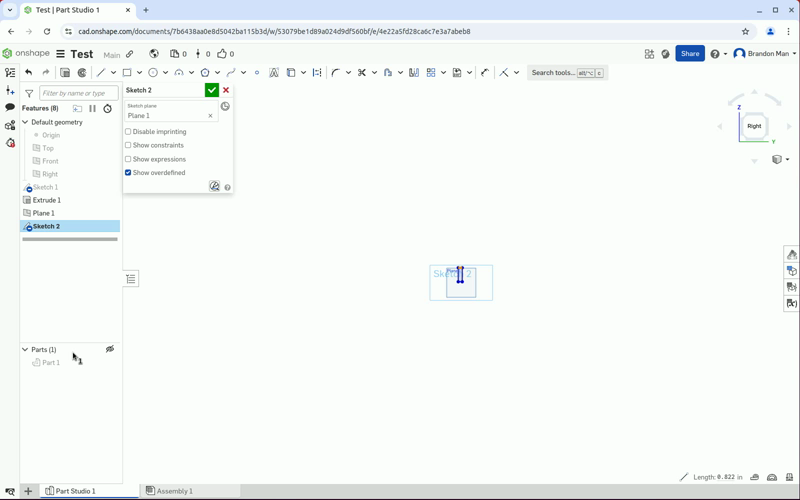
key(shift+y)
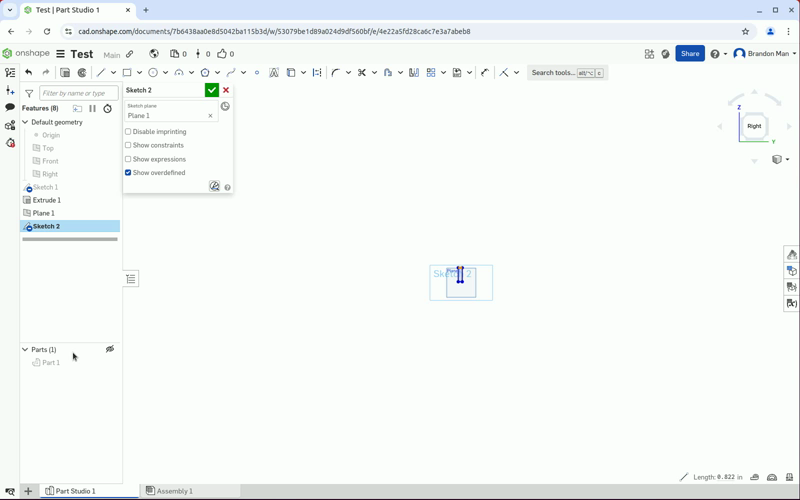
key(shift+e)
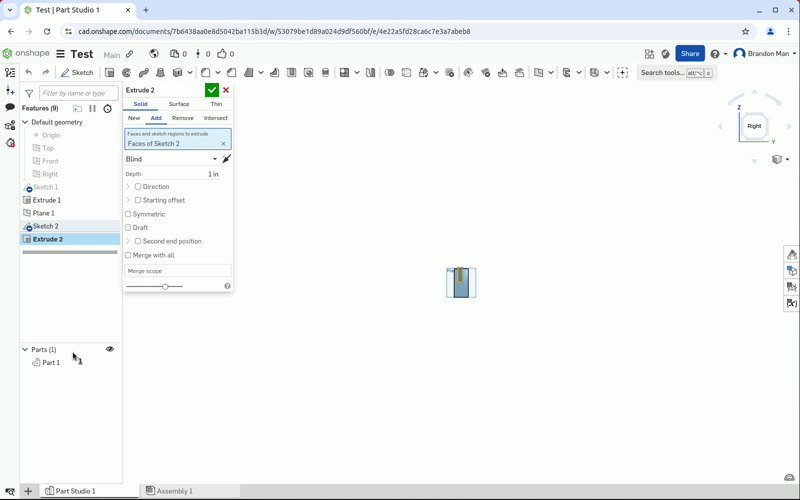
mouse_move(143, 106)
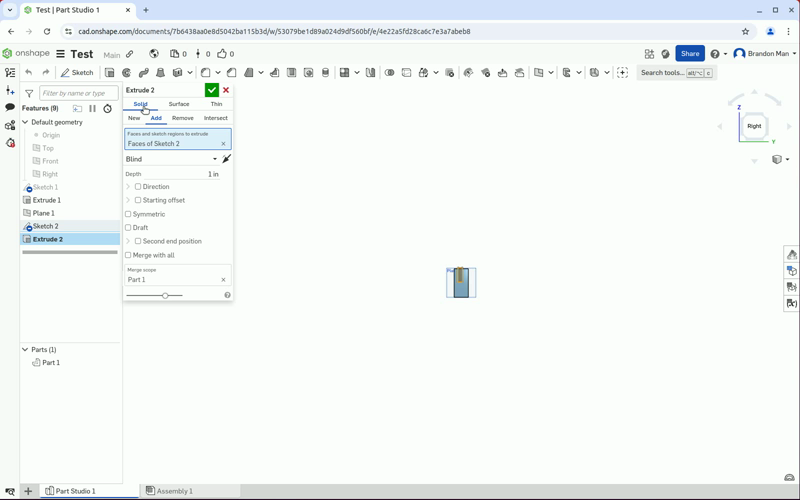
click(143, 106)
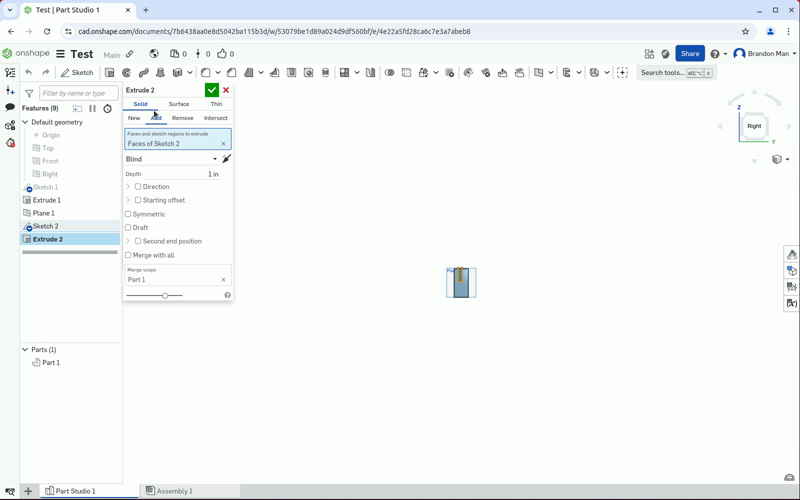
mouse_move(186, 120)
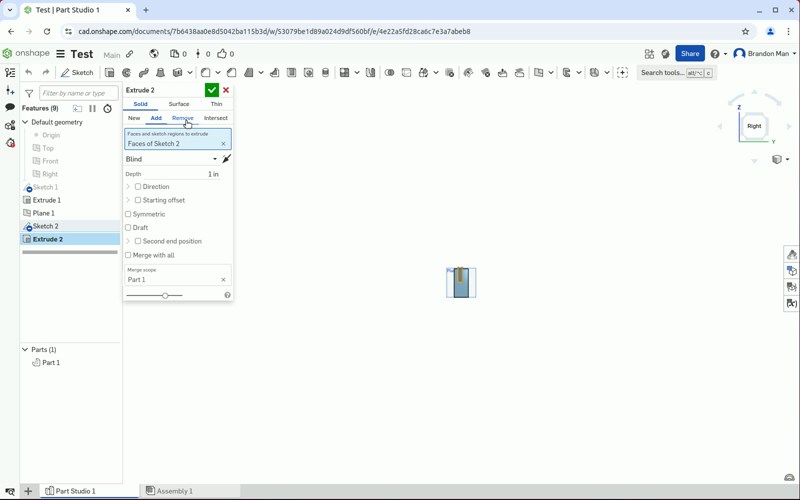
click(186, 120)
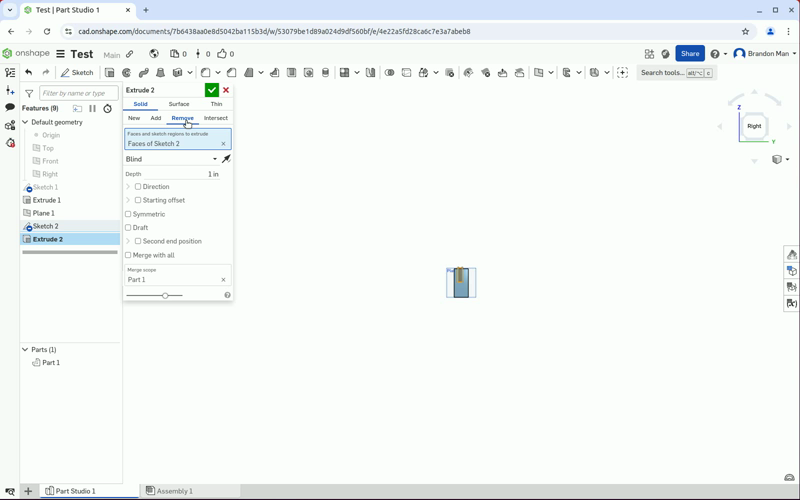
key(tab, 4)
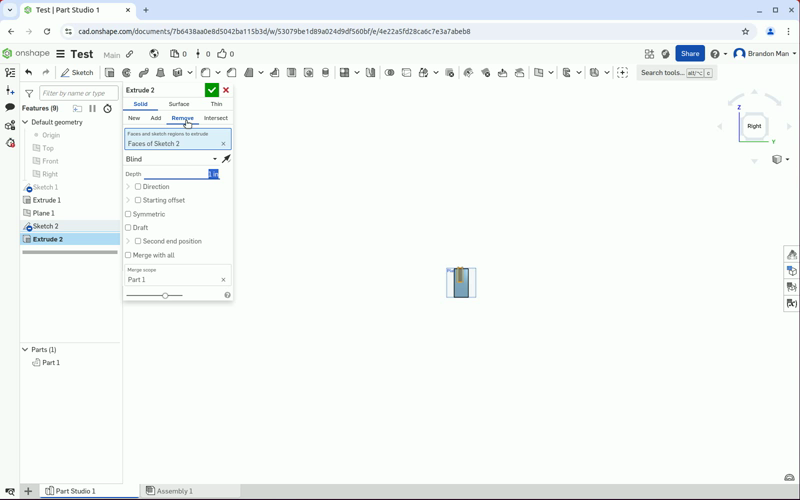
text(30.811)
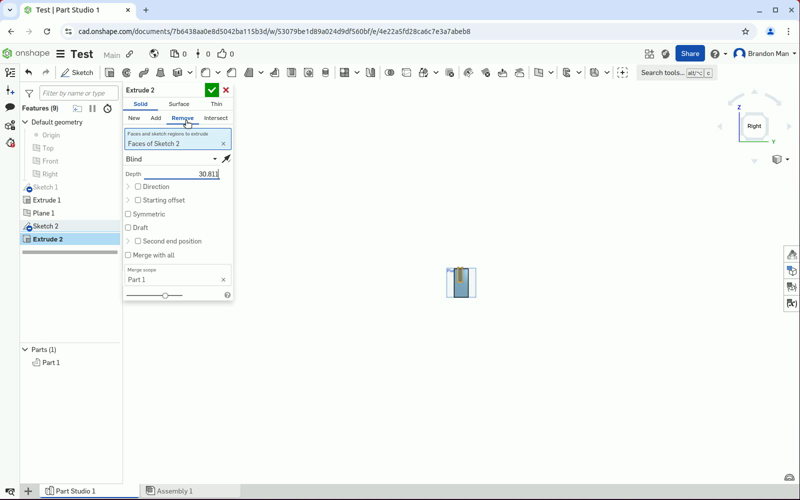
key(tab, 6)
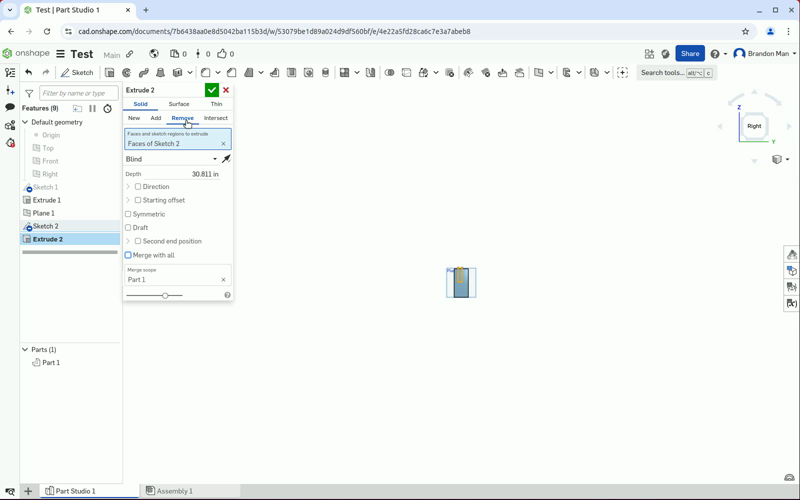
key(space)
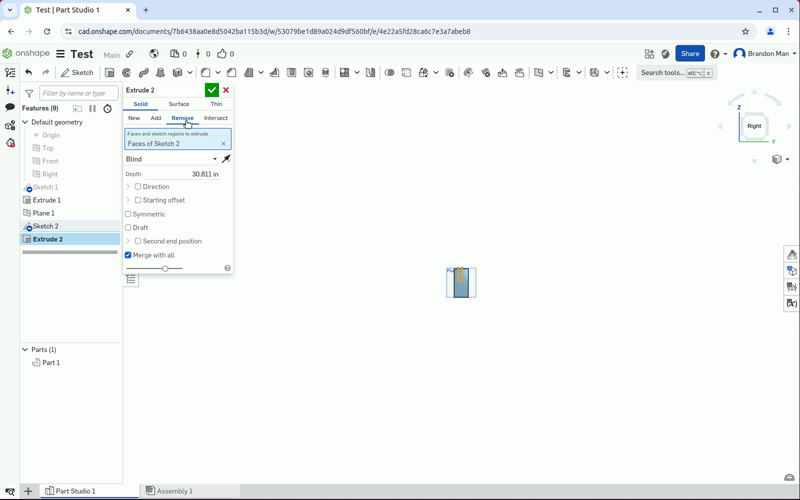
key(enter)
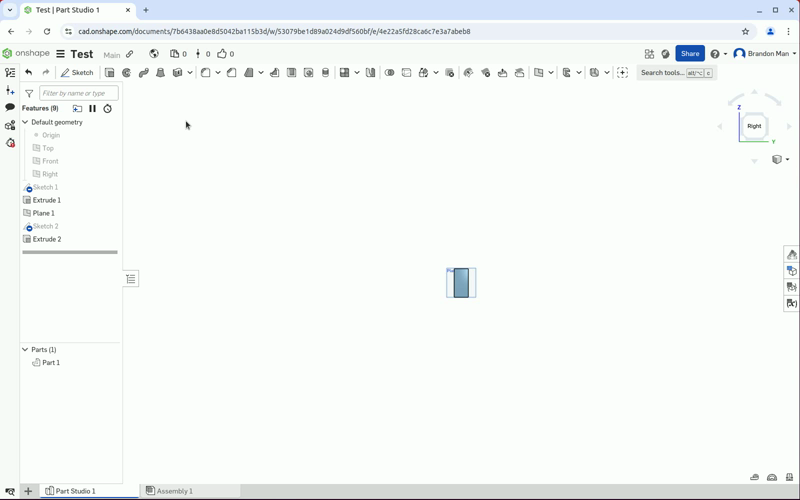
key(shift+h)
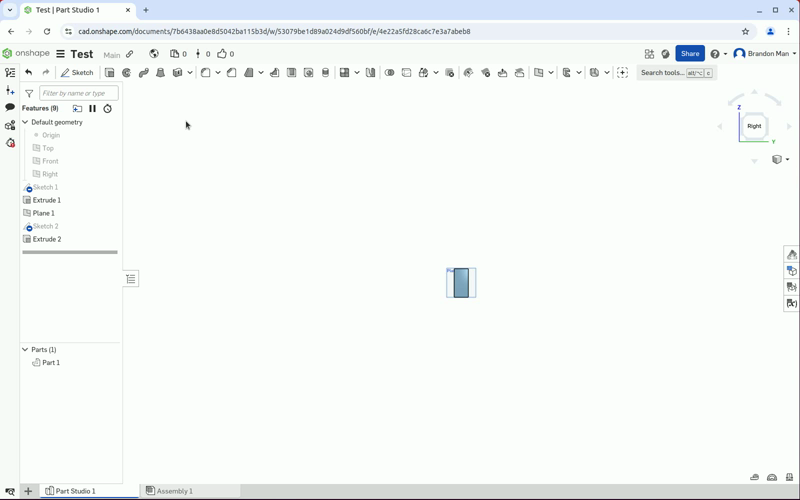
key(shift+h)
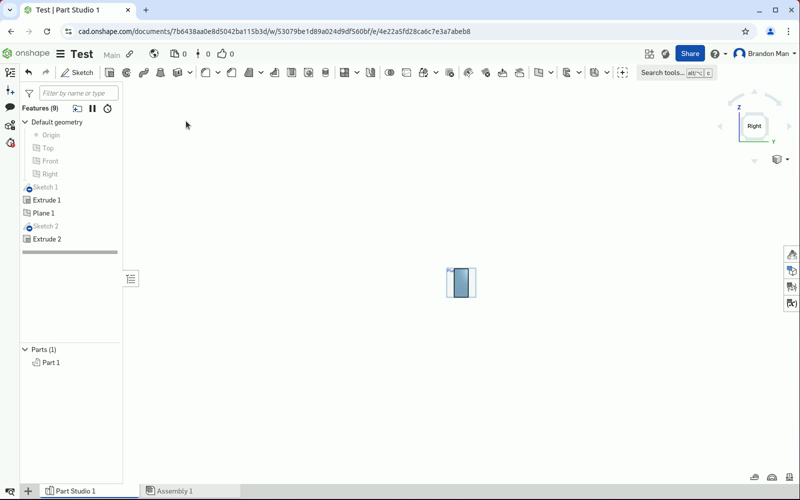
mouse_move(73, 189)
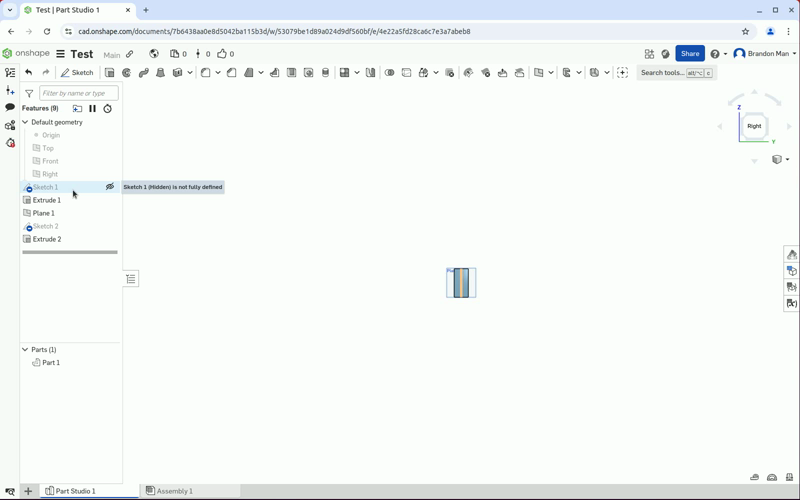
click(73, 189)
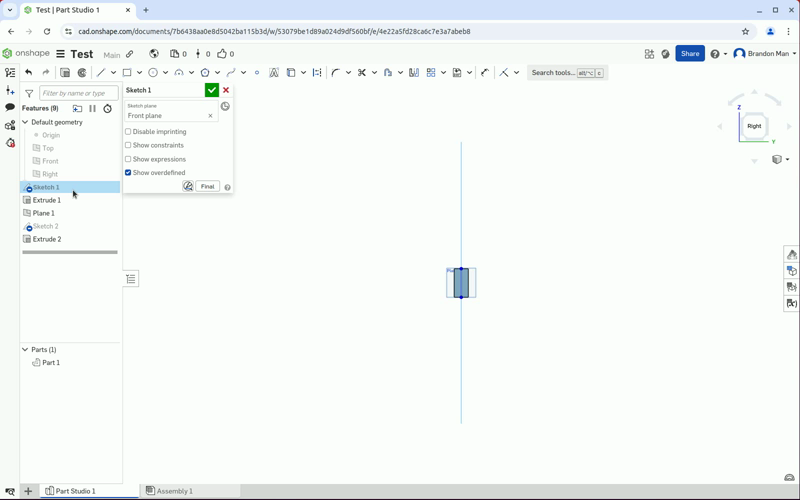
mouse_move(229, 92)
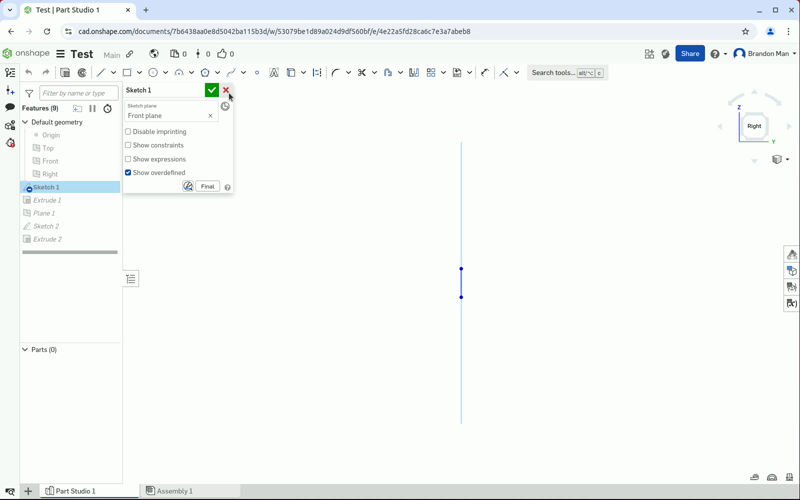
click(229, 92)
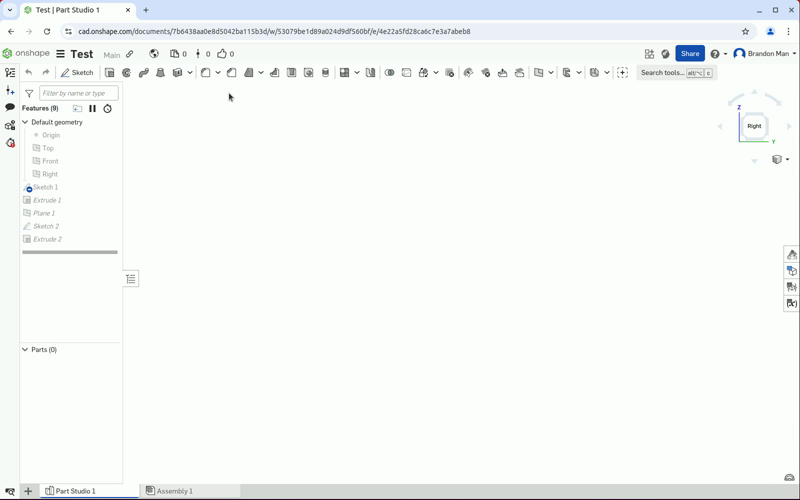
key(shift+s)
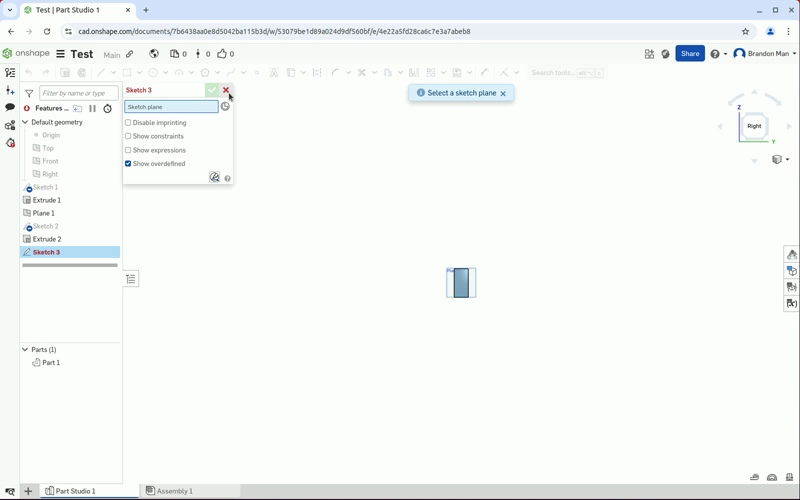
mouse_move(73, 215)
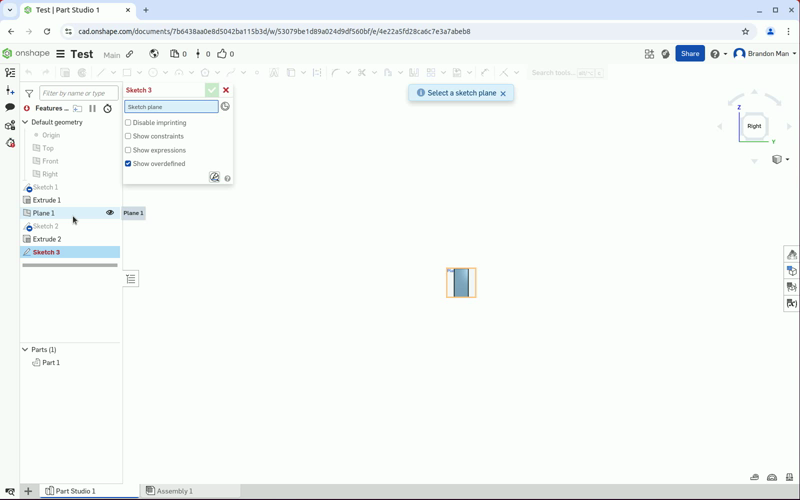
click(73, 215)
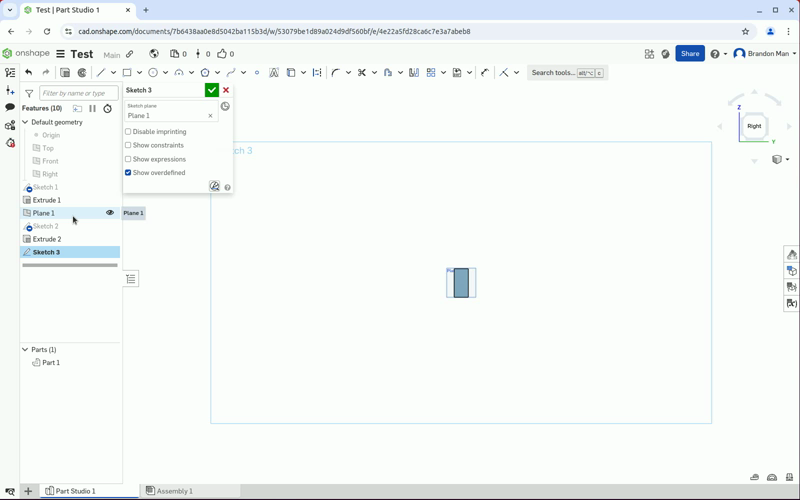
mouse_move(73, 352)
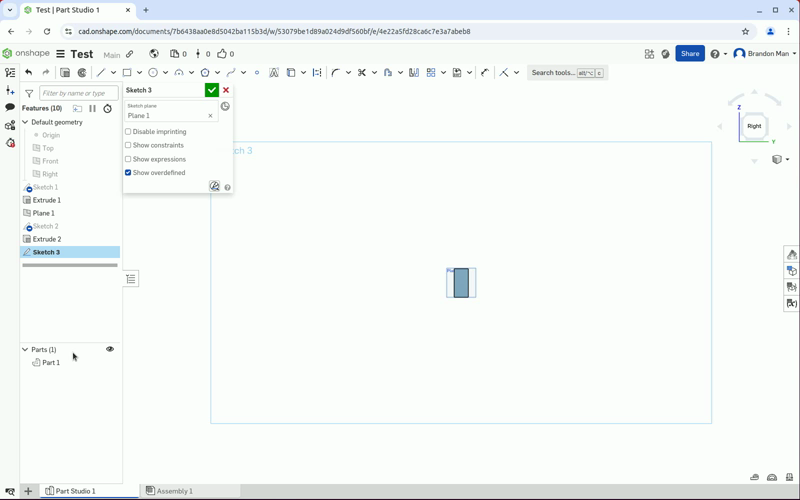
key(y)
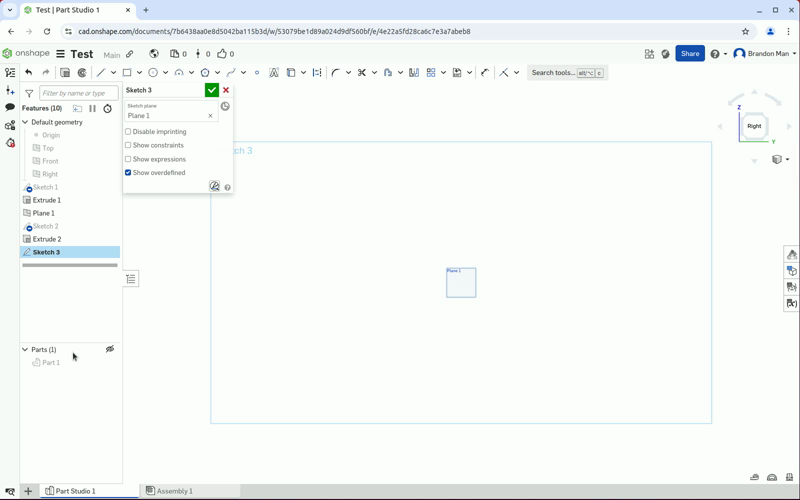
key(l)
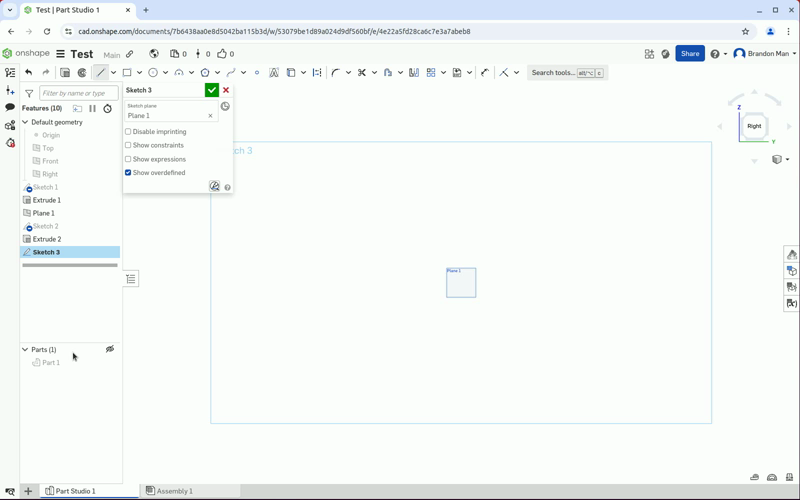
key_down(shift)
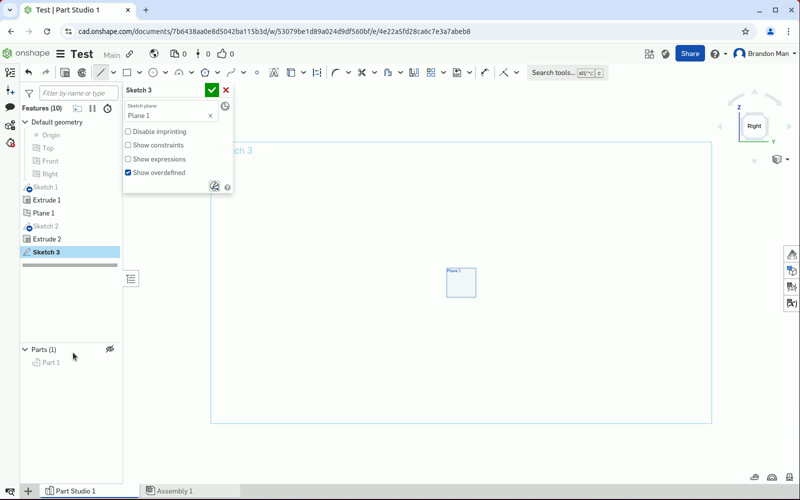
mouse_move(458, 297)
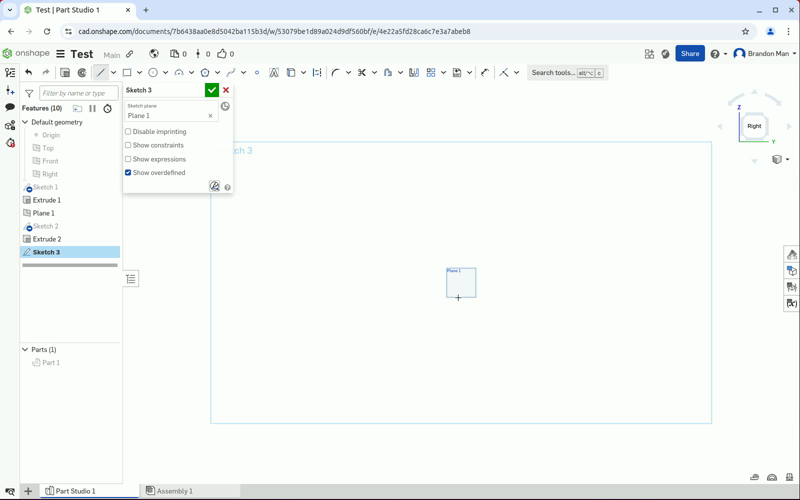
click(458, 297)
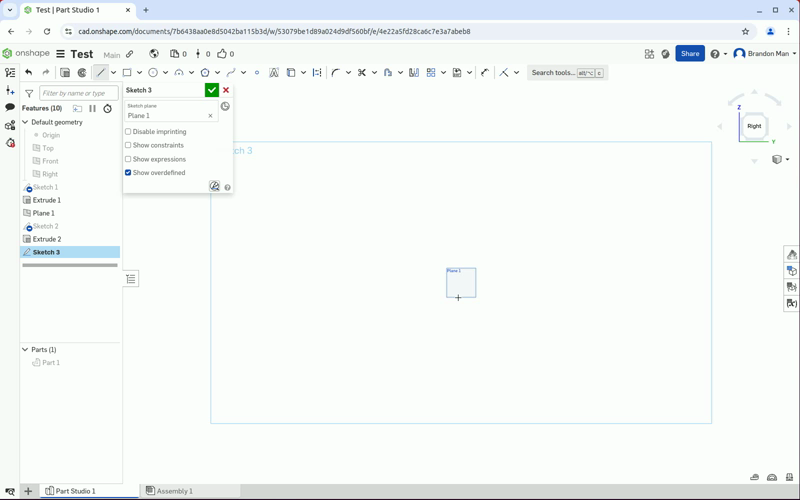
key_up(shift)
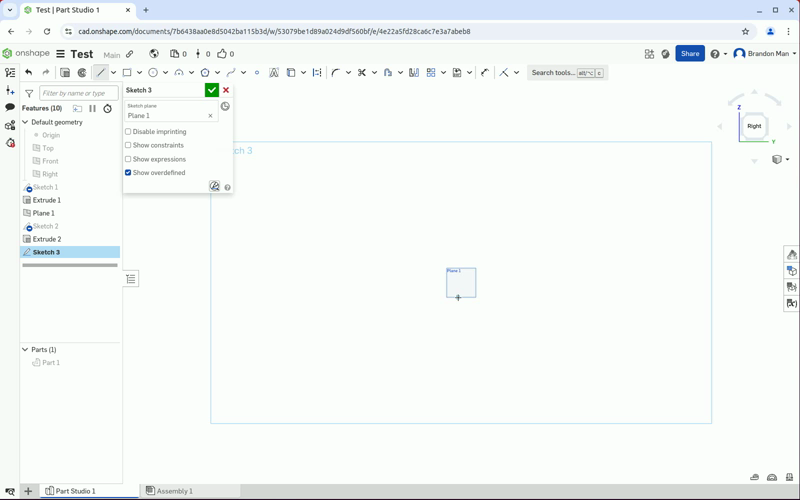
key_down(shift)
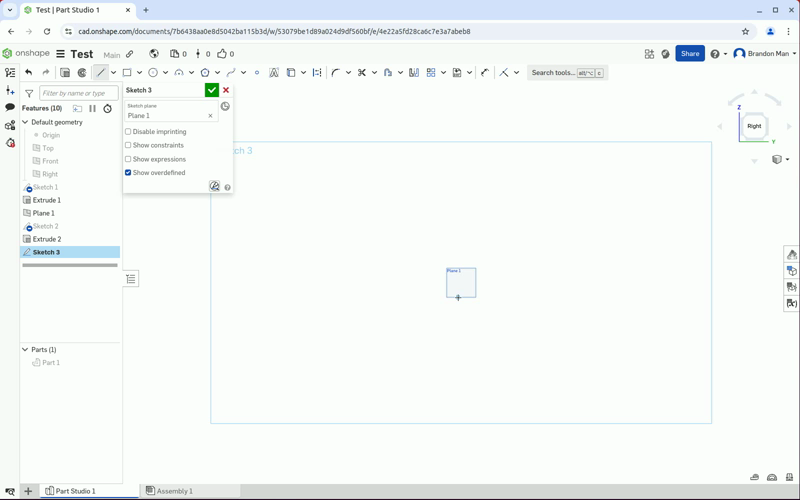
mouse_move(488, 297)
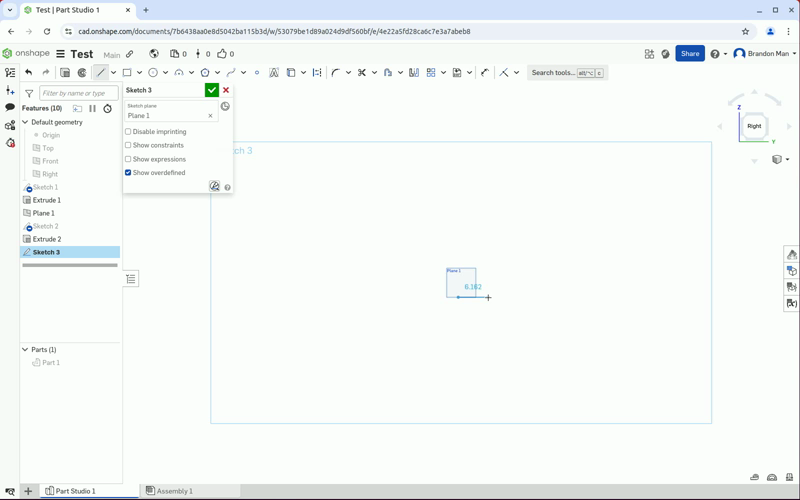
mouse_move(462, 297)
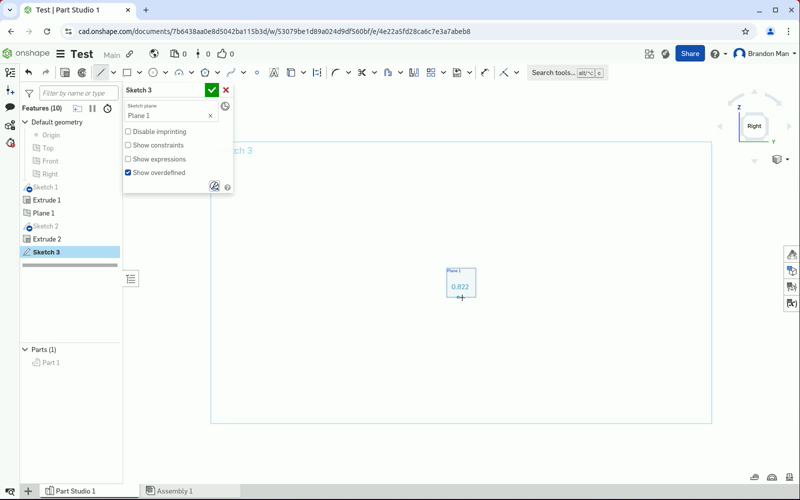
scroll(6)
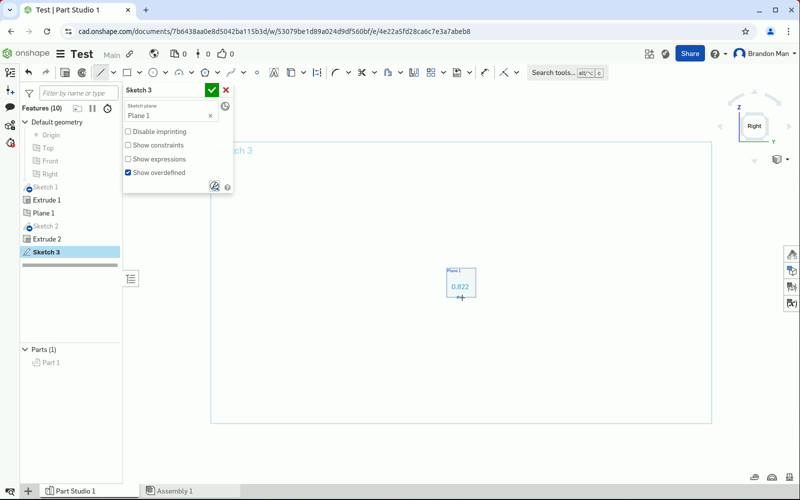
scroll(6)
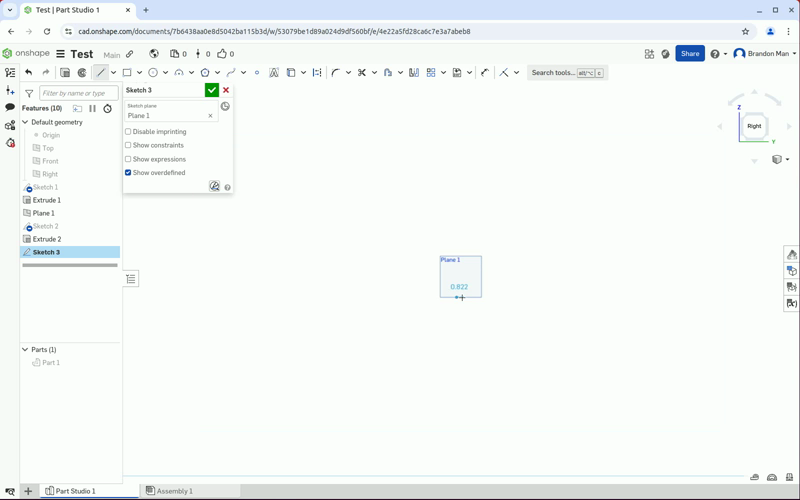
scroll(6)
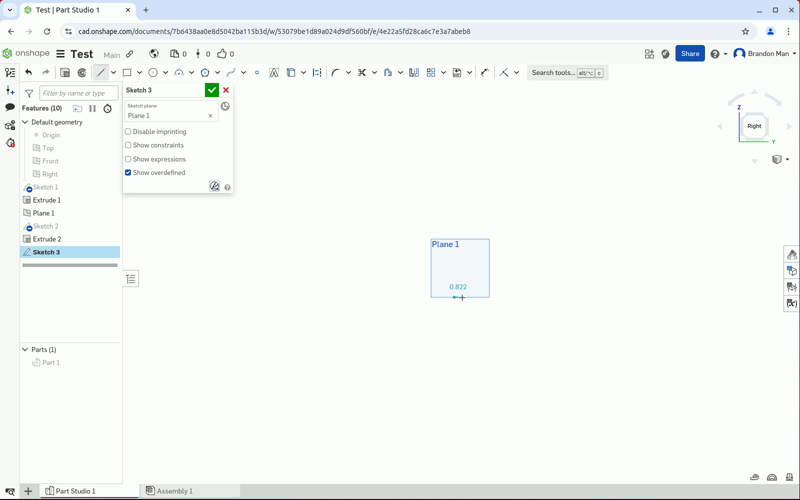
scroll(6)
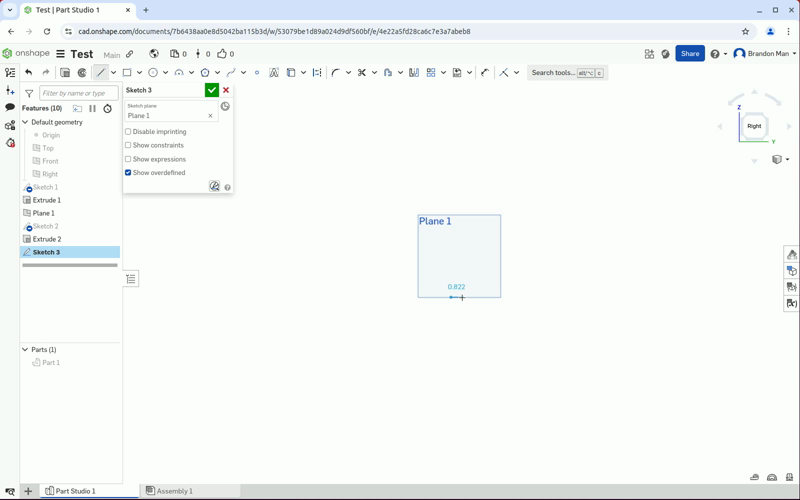
scroll(6)
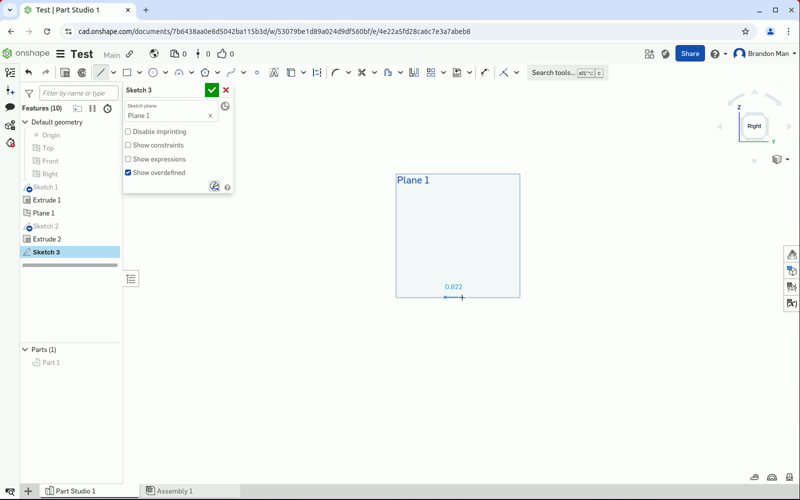
scroll(6)
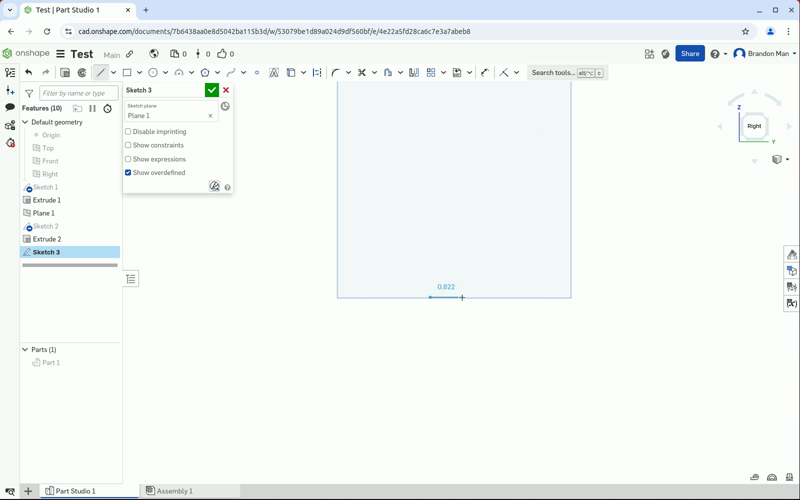
scroll(6)
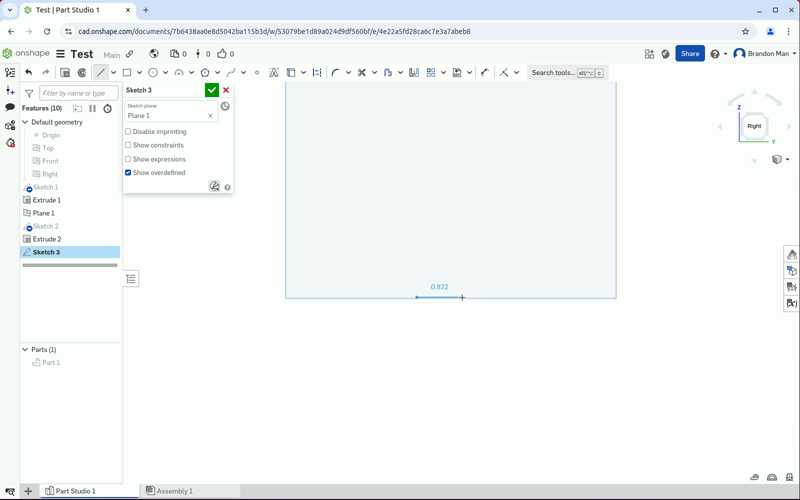
click(462, 297)
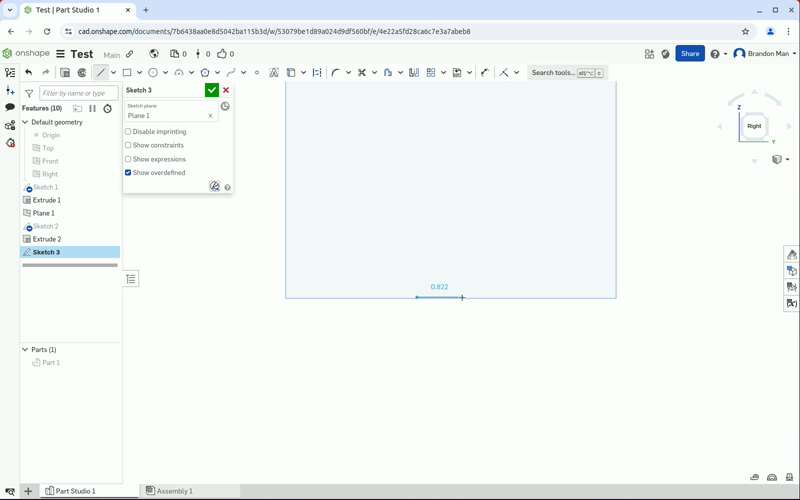
scroll(-6)
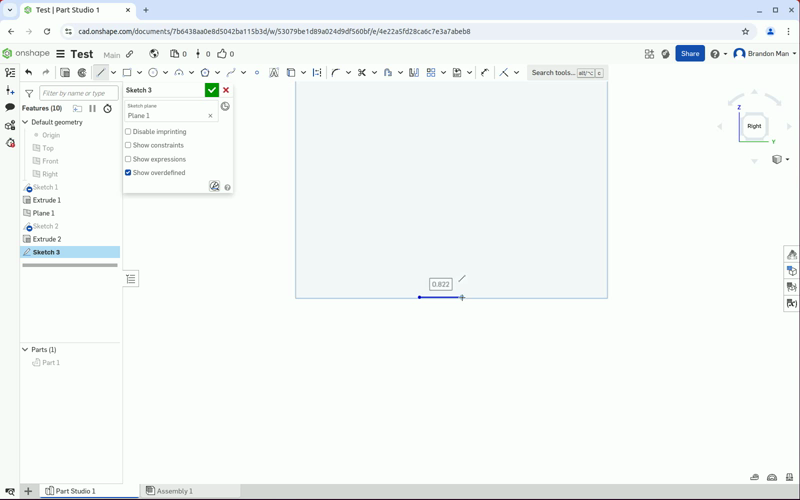
scroll(-6)
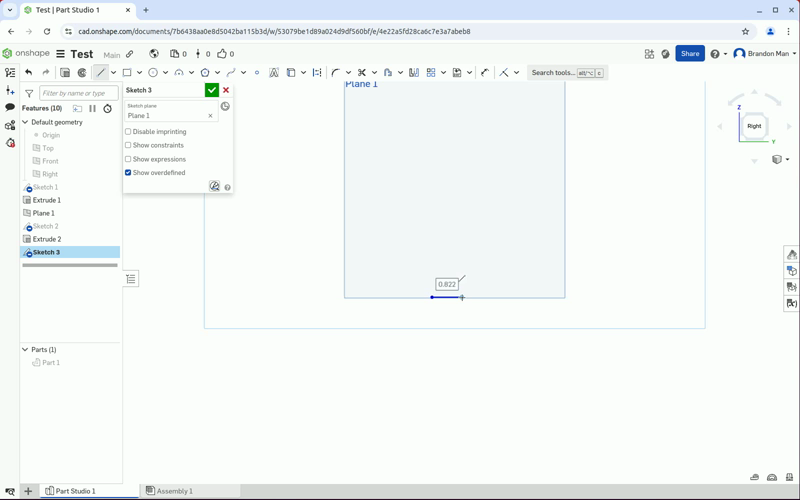
scroll(-6)
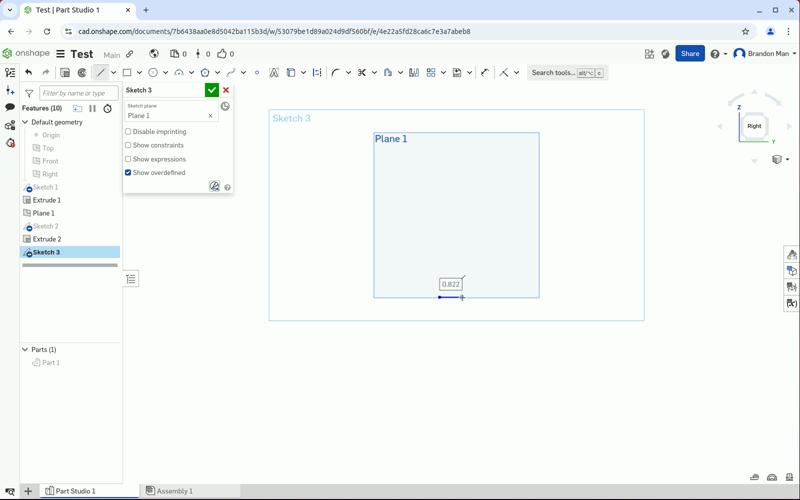
scroll(-6)
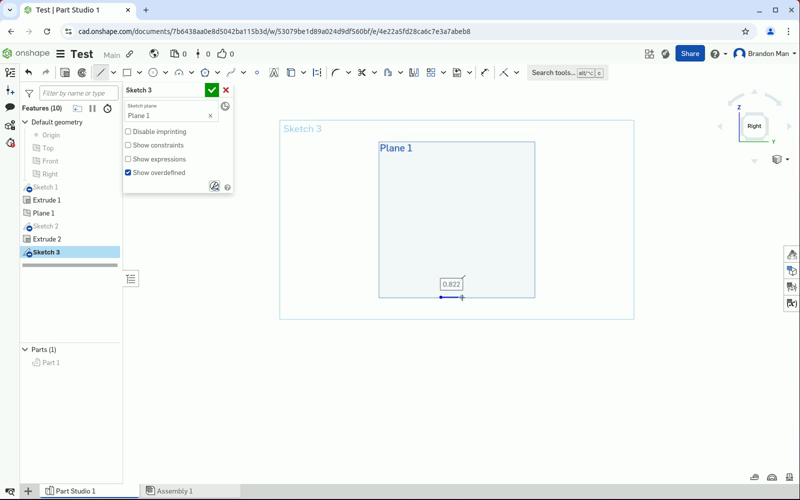
scroll(-6)
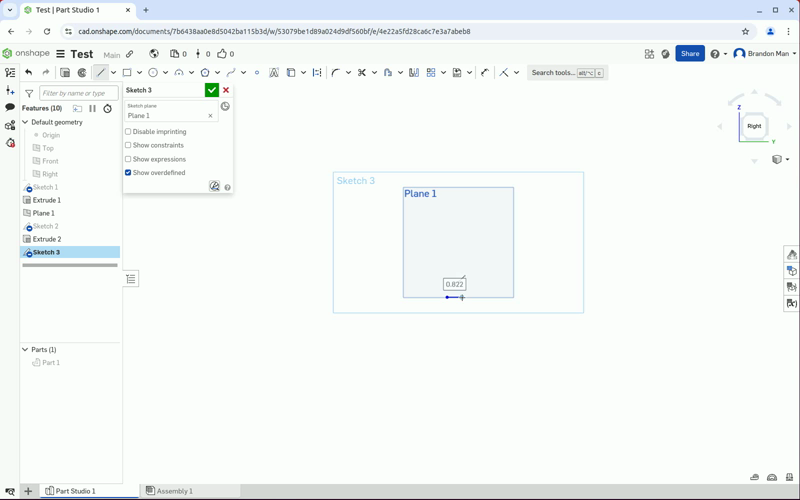
scroll(-6)
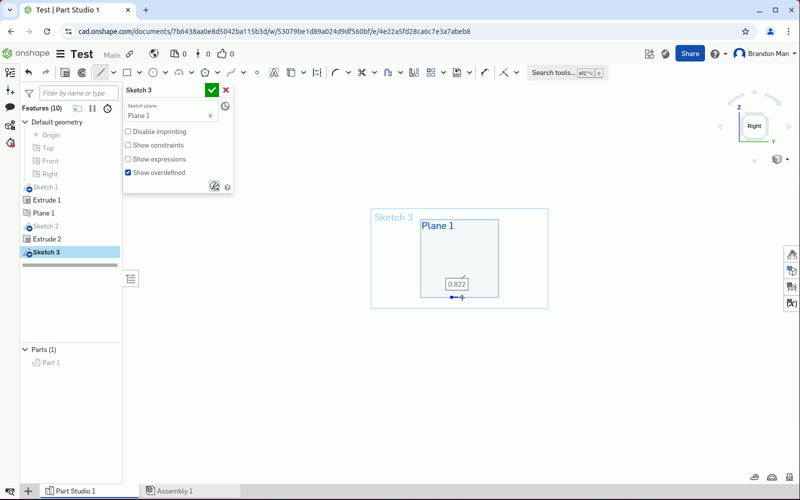
scroll(-6)
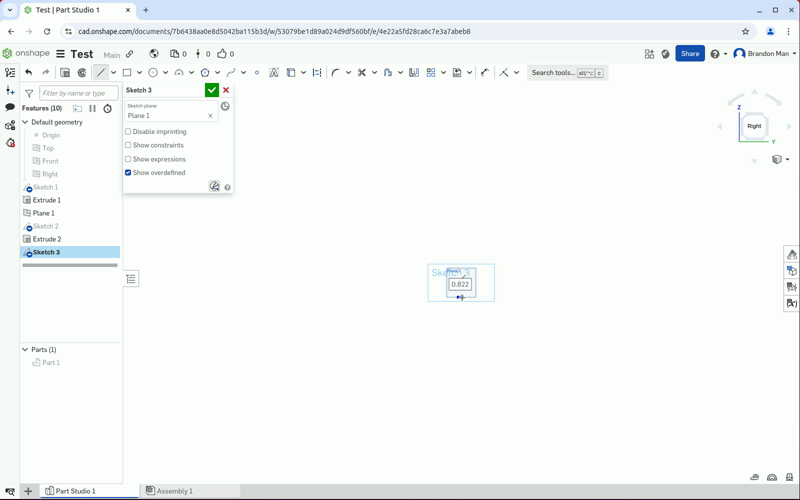
key_up(shift)
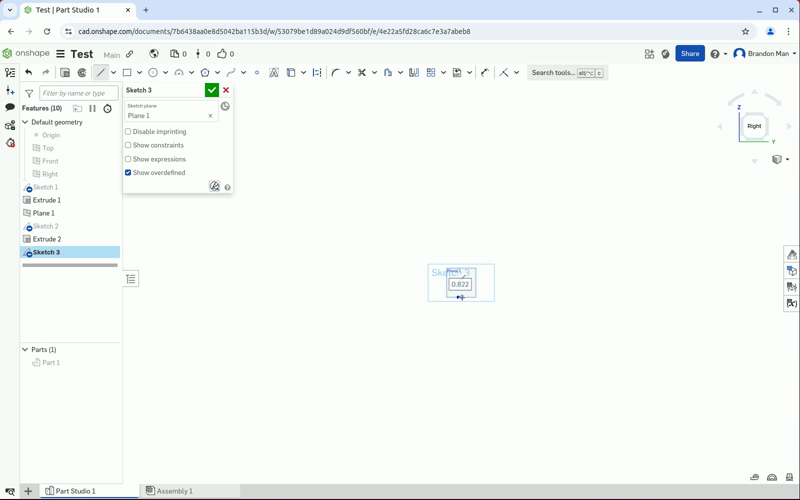
key_down(shift)
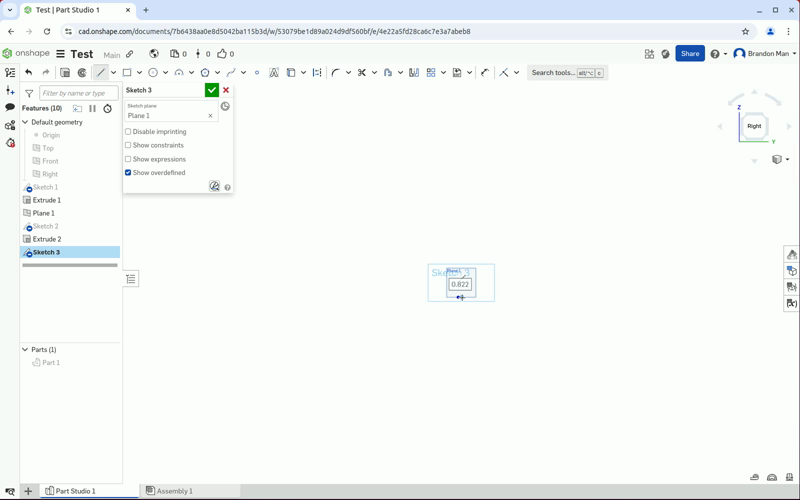
mouse_move(492, 297)
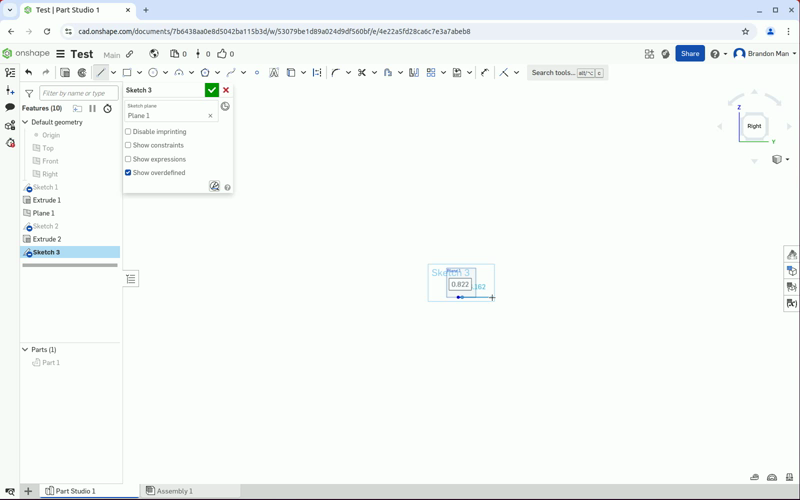
mouse_move(462, 283)
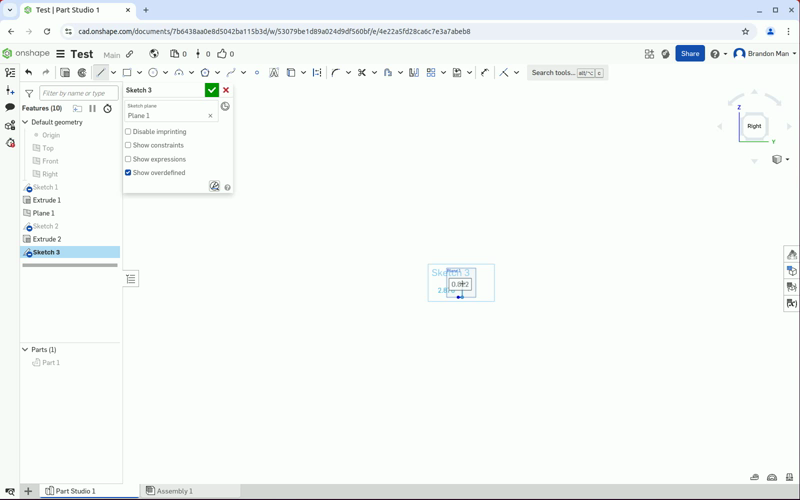
click(462, 283)
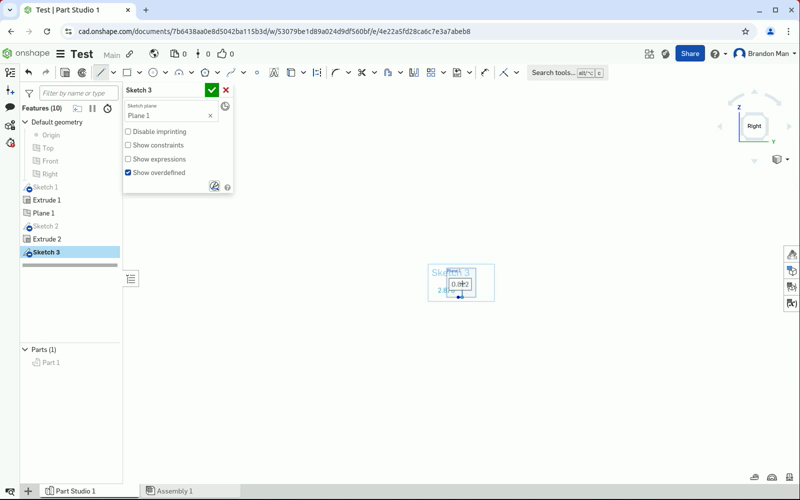
key_up(shift)
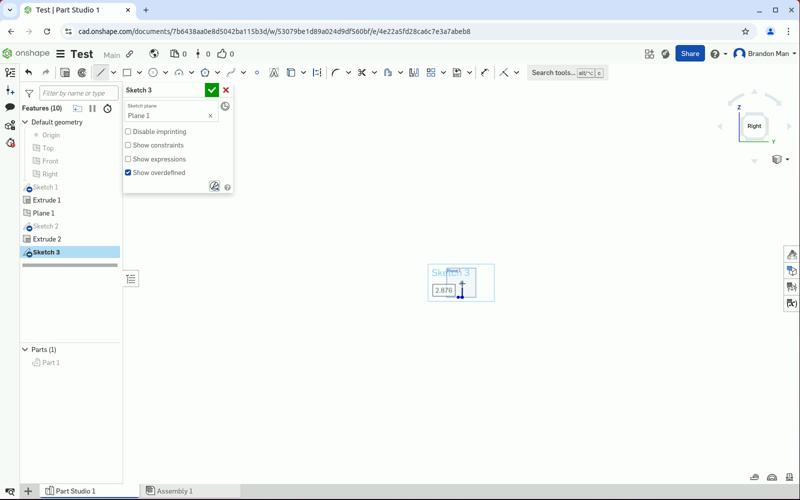
key_down(shift)
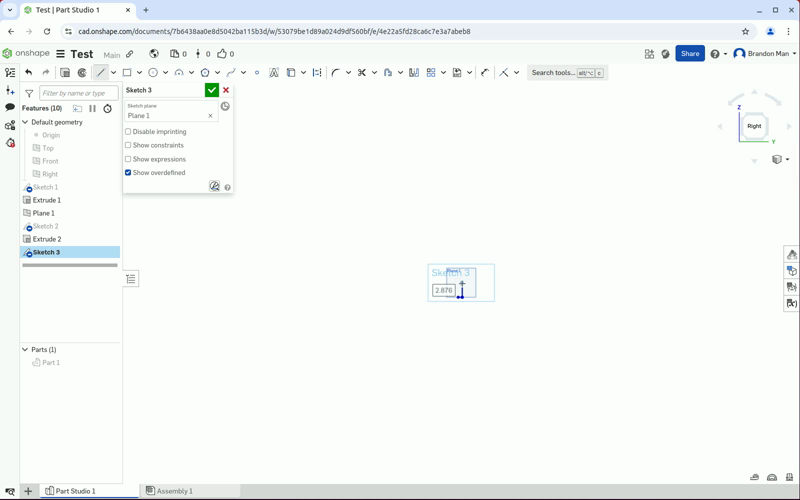
mouse_move(492, 283)
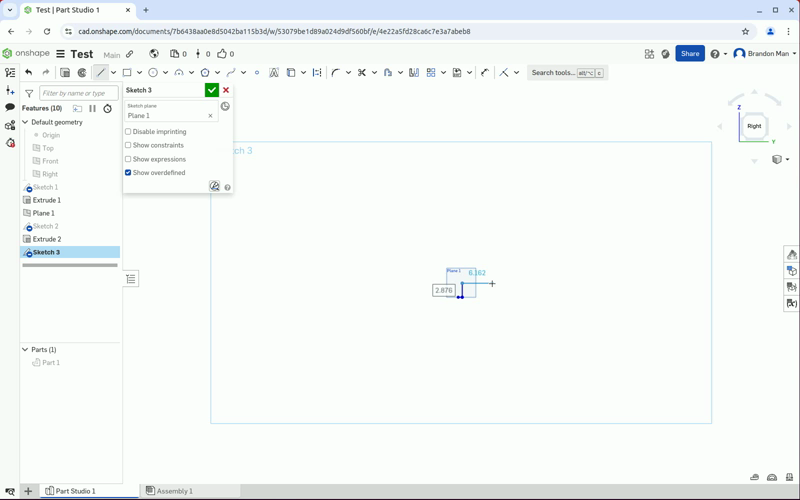
mouse_move(458, 283)
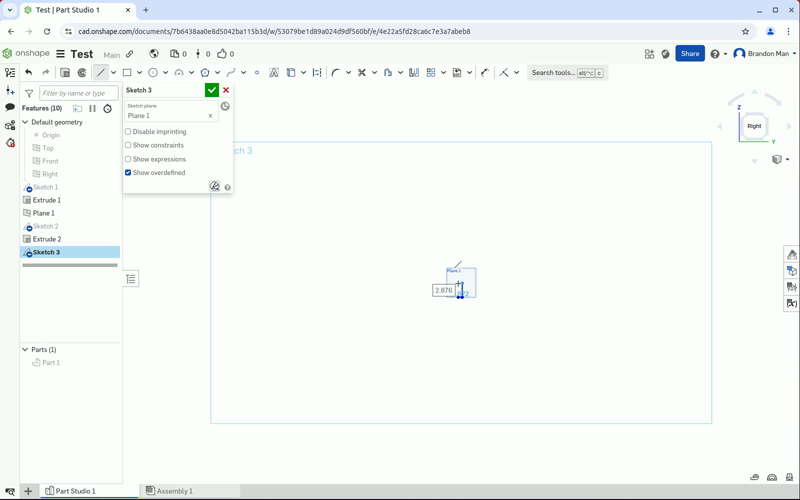
scroll(6)
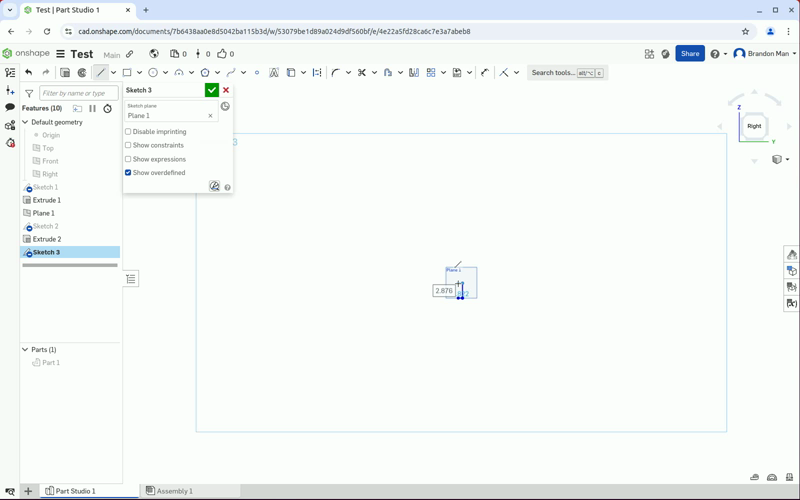
scroll(6)
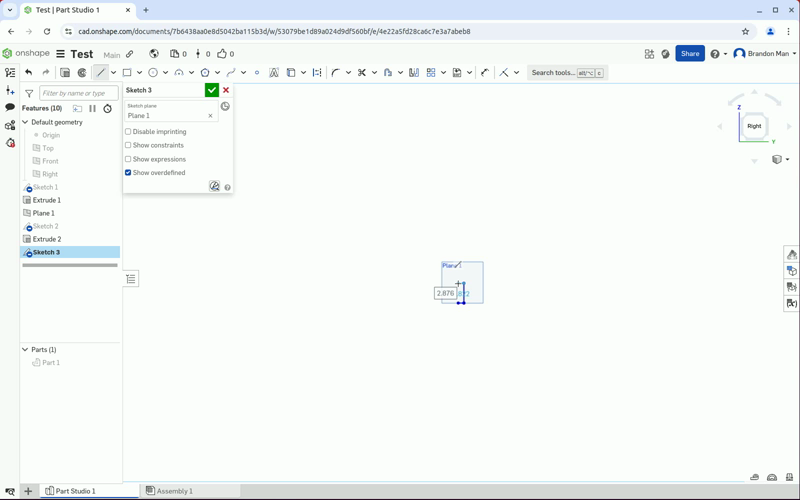
scroll(6)
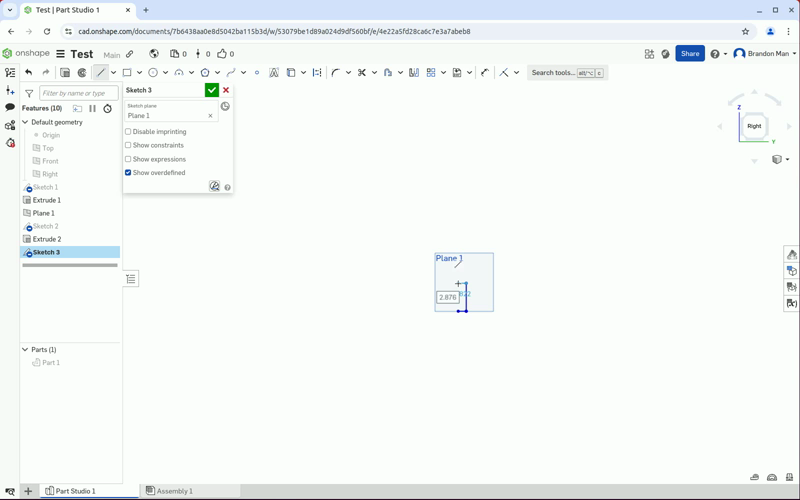
scroll(6)
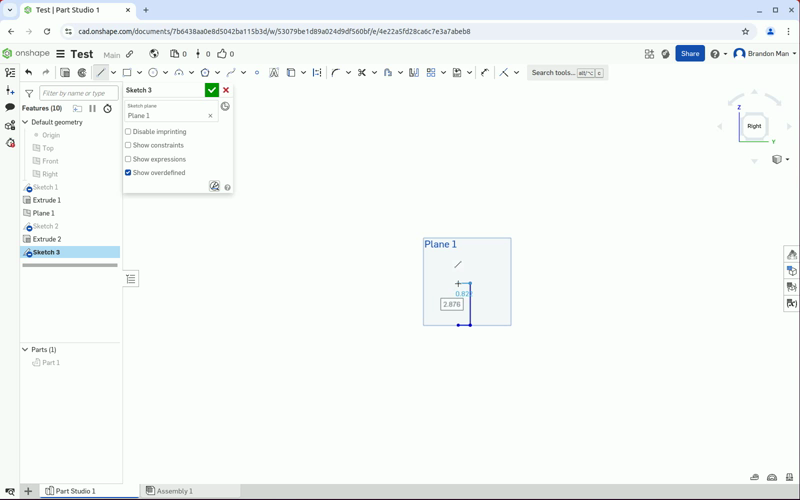
scroll(6)
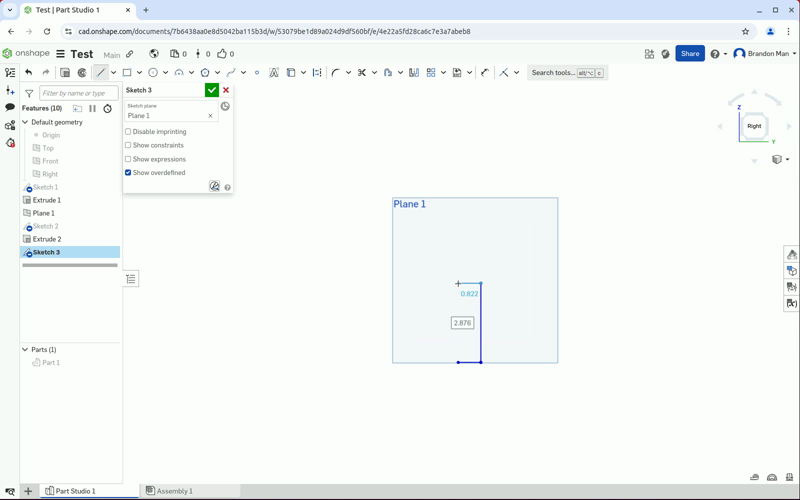
scroll(6)
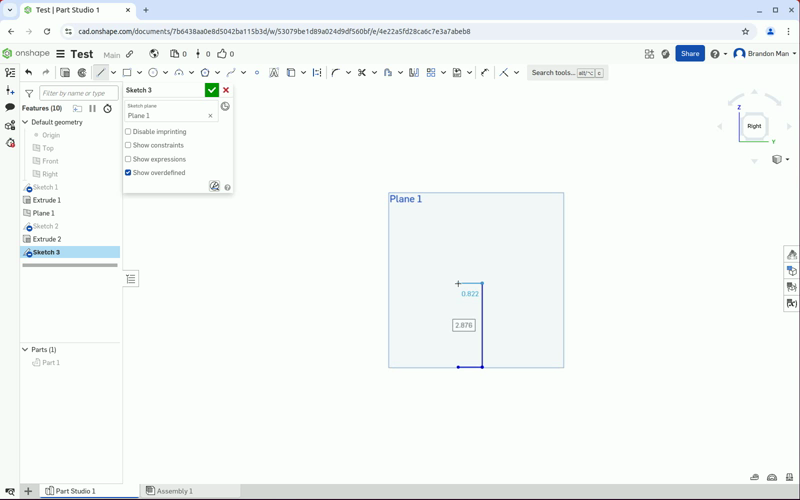
scroll(6)
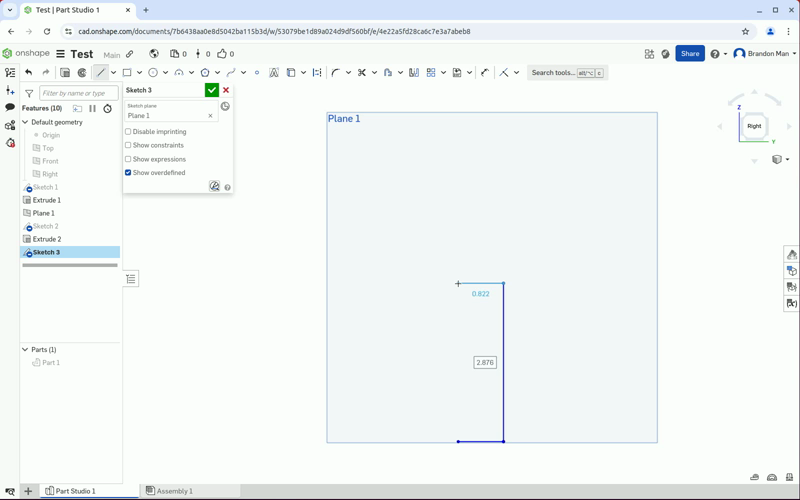
click(458, 283)
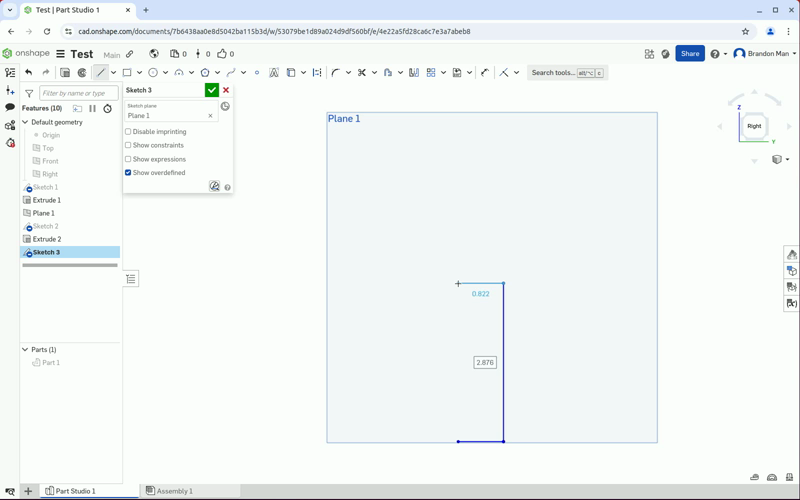
scroll(-6)
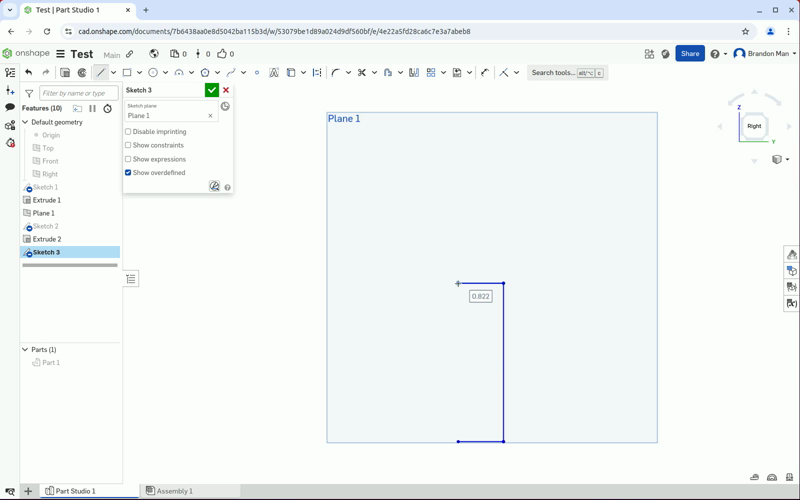
scroll(-6)
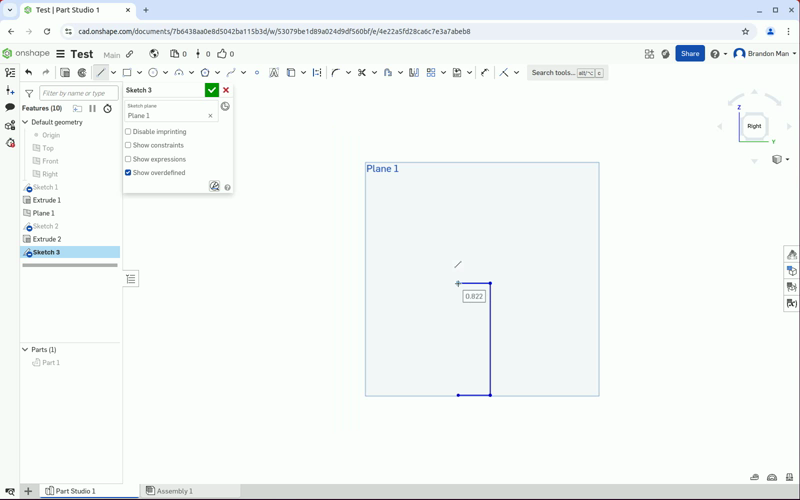
scroll(-6)
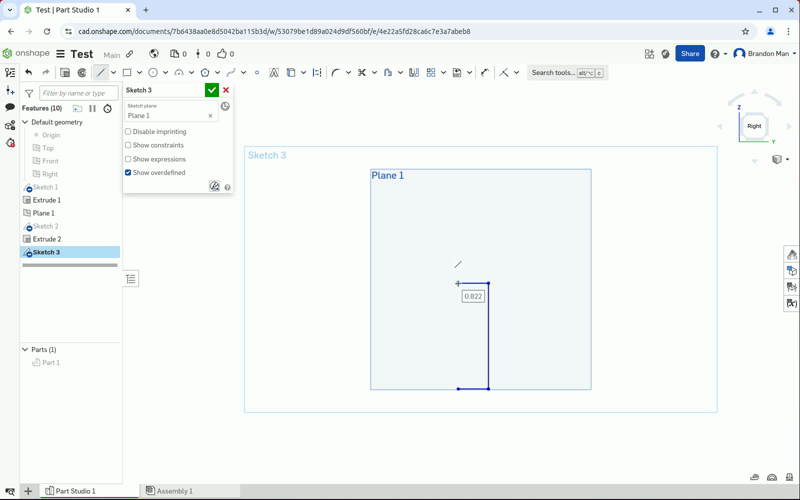
scroll(-6)
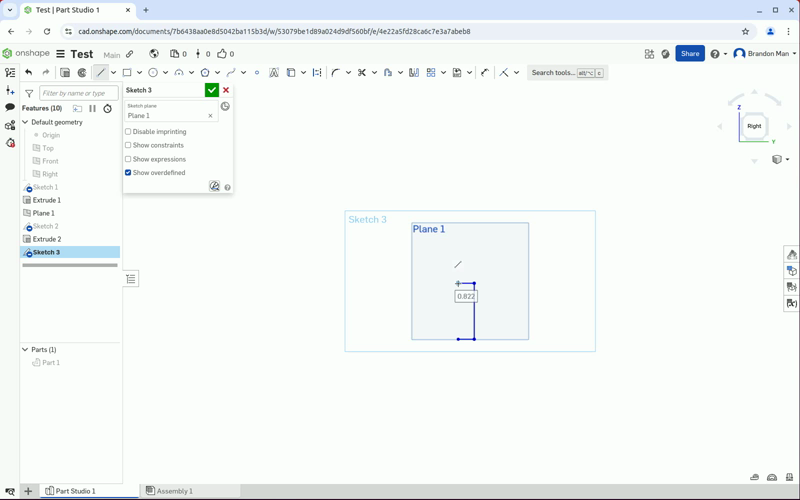
scroll(-6)
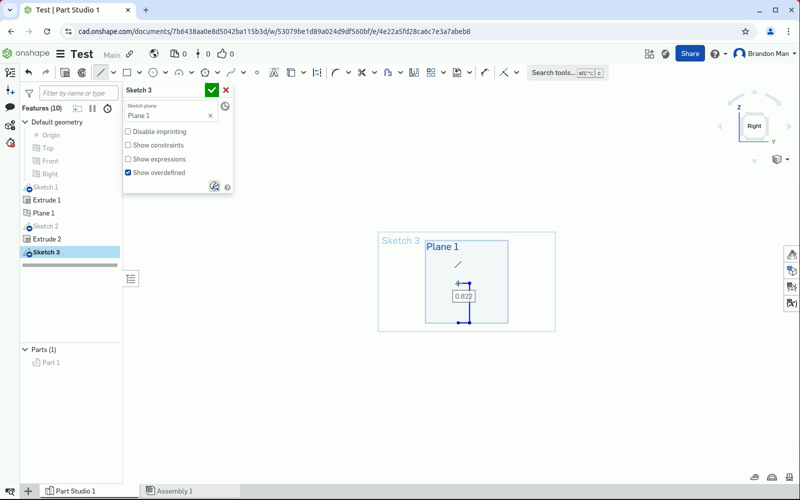
scroll(-6)
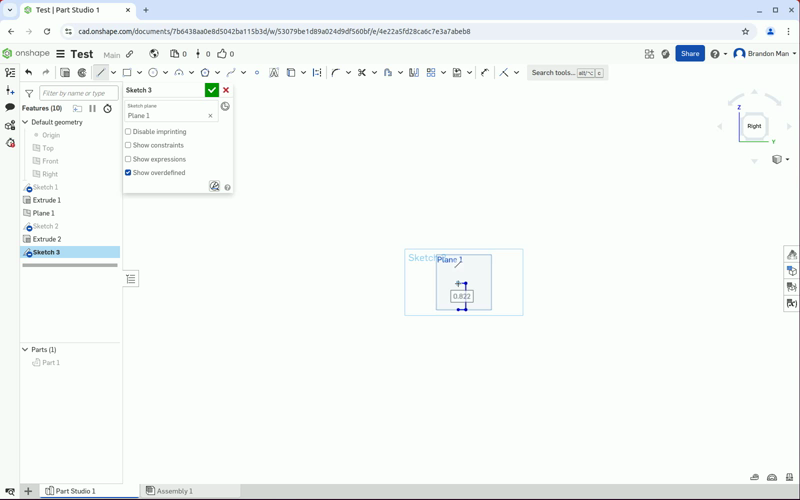
scroll(-6)
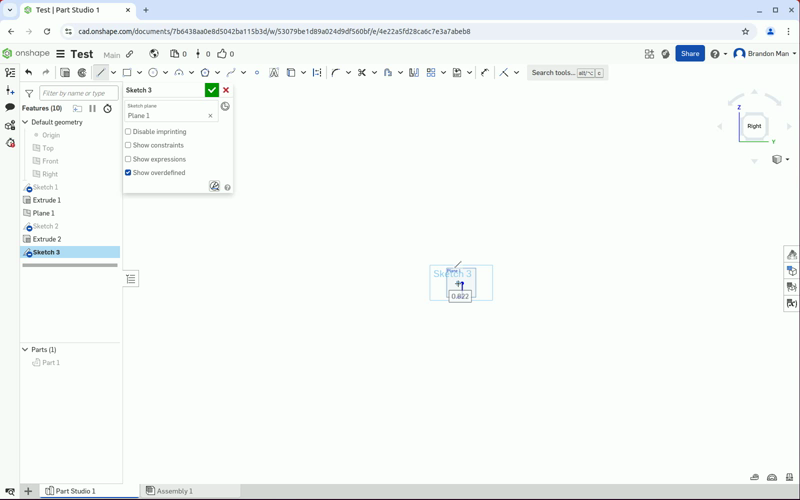
key_up(shift)
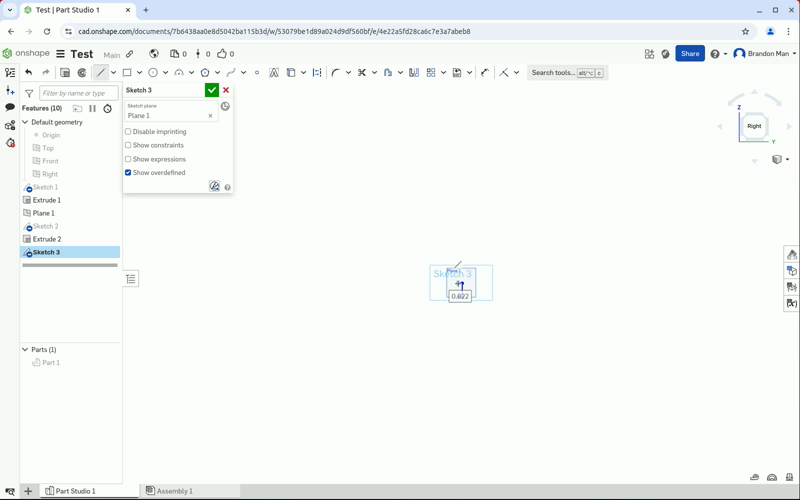
mouse_move(488, 283)
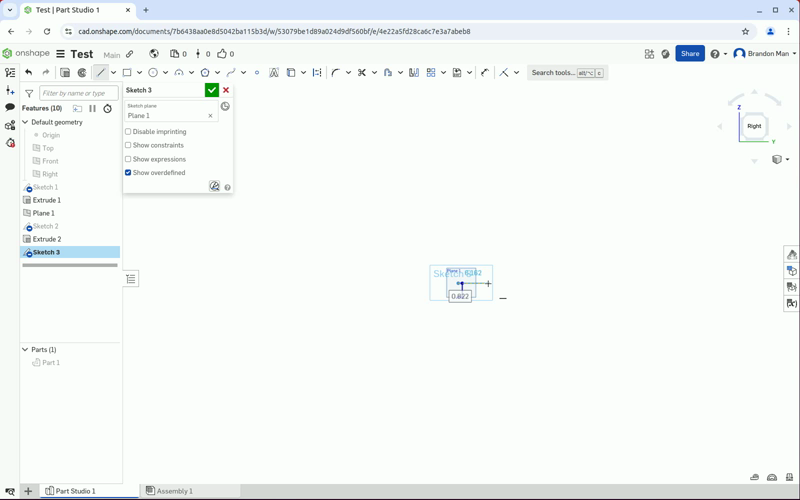
key_down(shift)
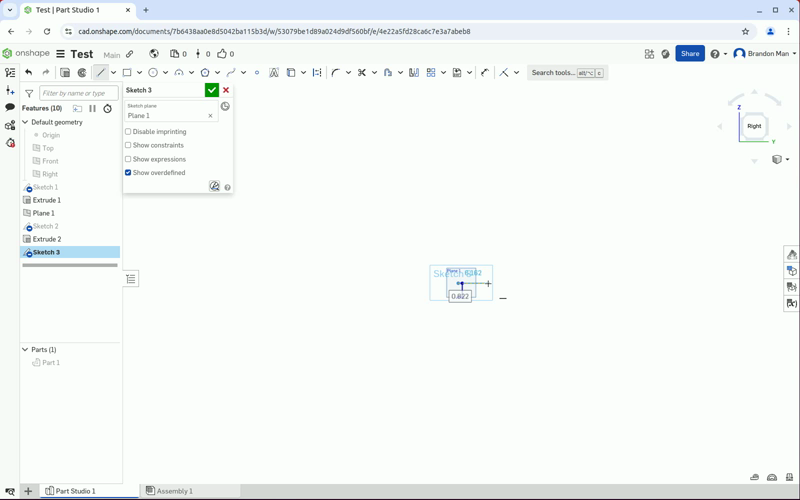
mouse_move(458, 297)
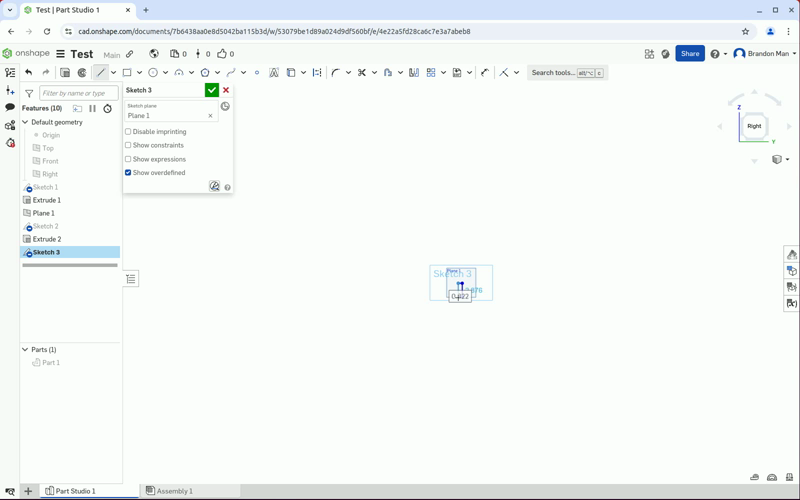
scroll(6)
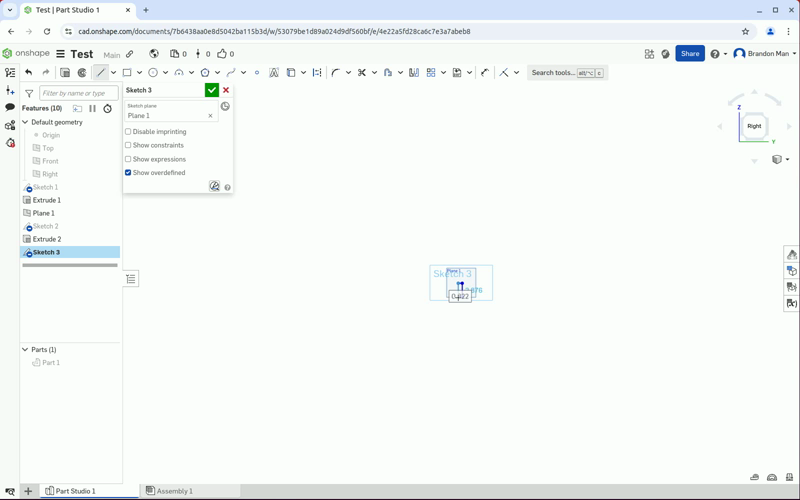
scroll(6)
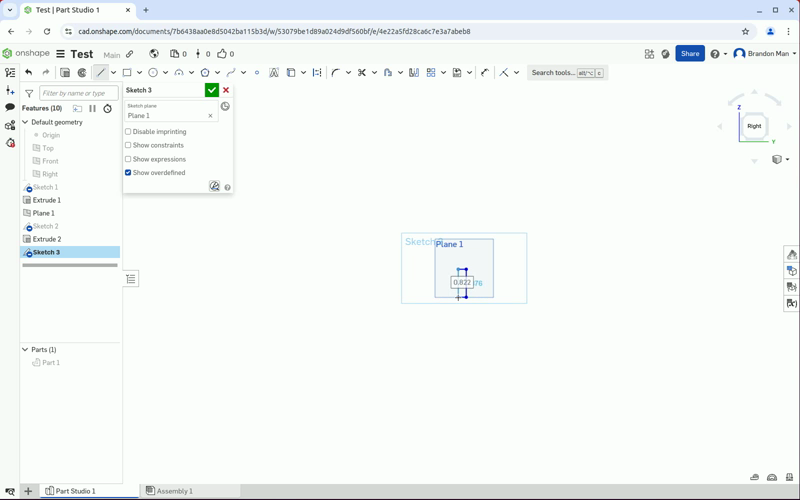
scroll(6)
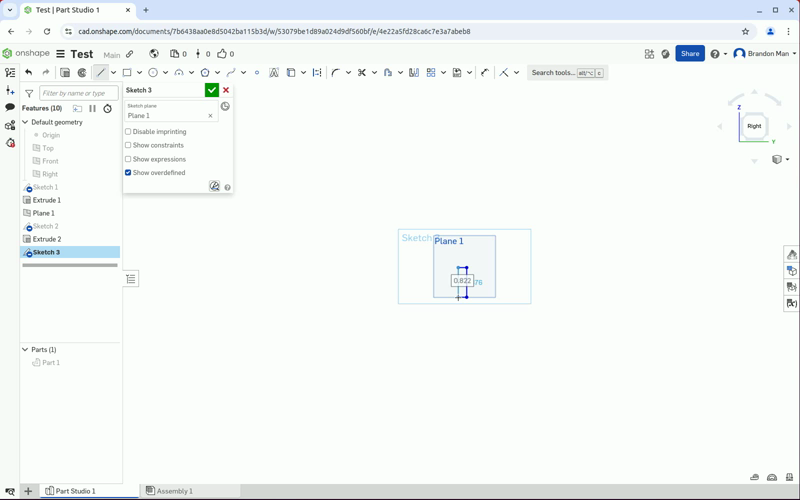
scroll(6)
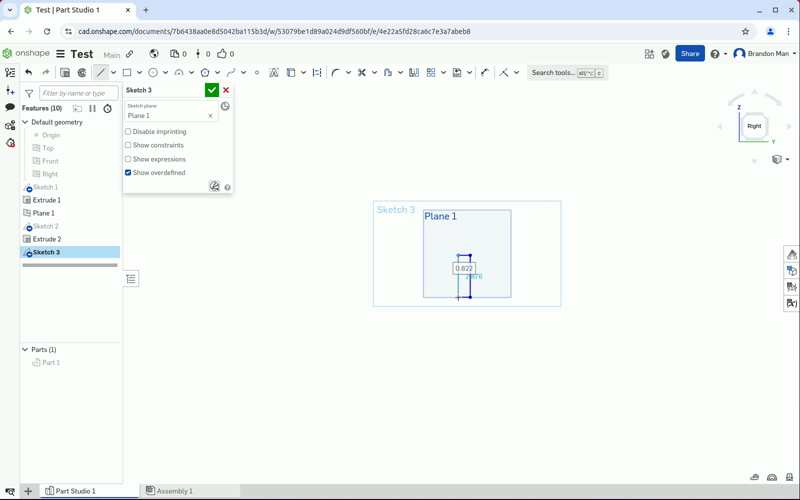
scroll(6)
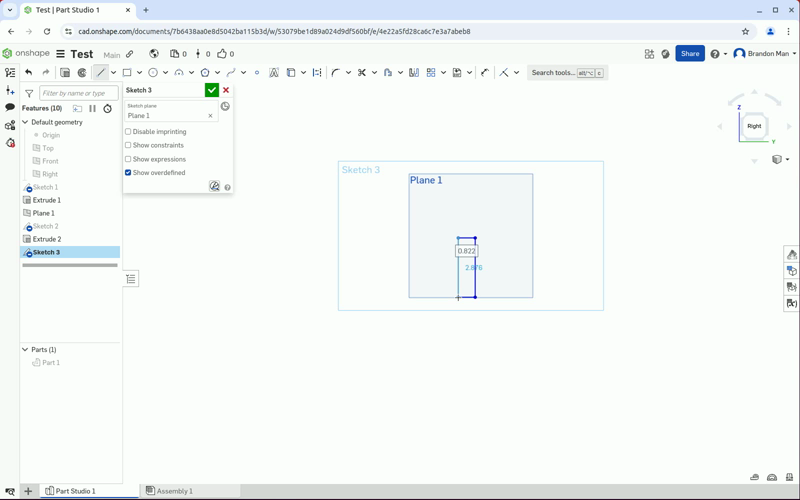
scroll(6)
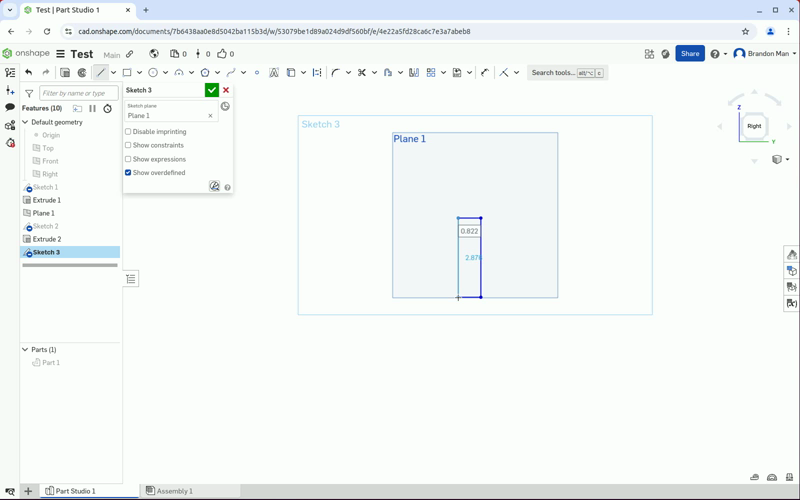
scroll(6)
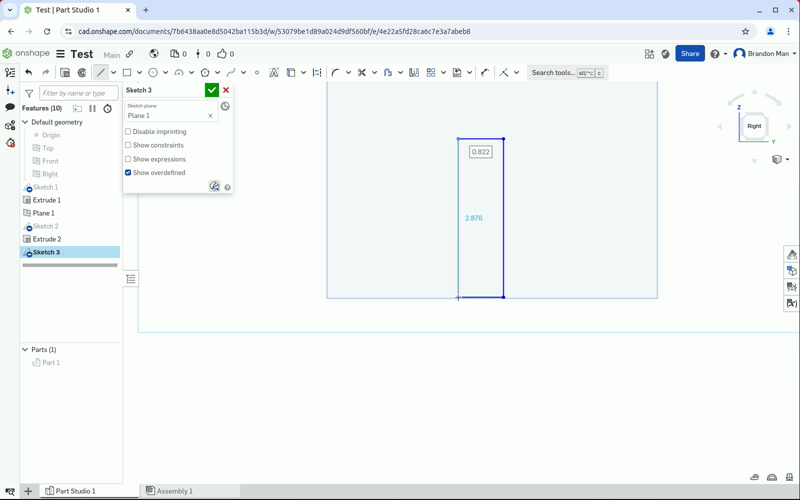
key_up(shift)
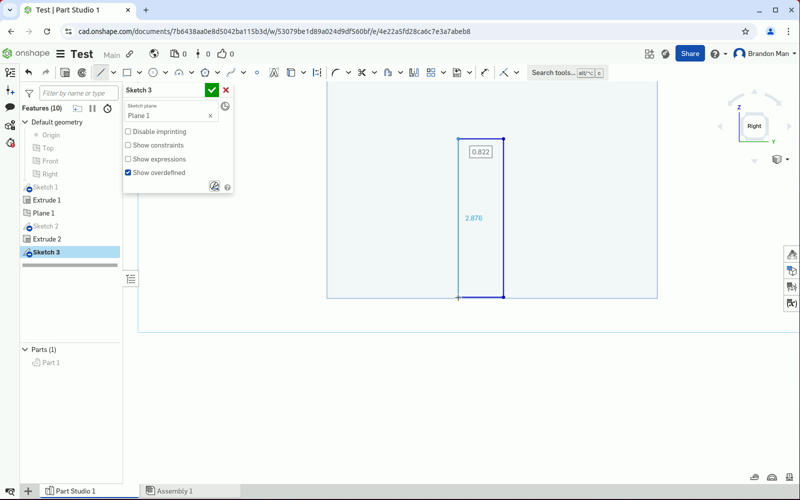
click(458, 297)
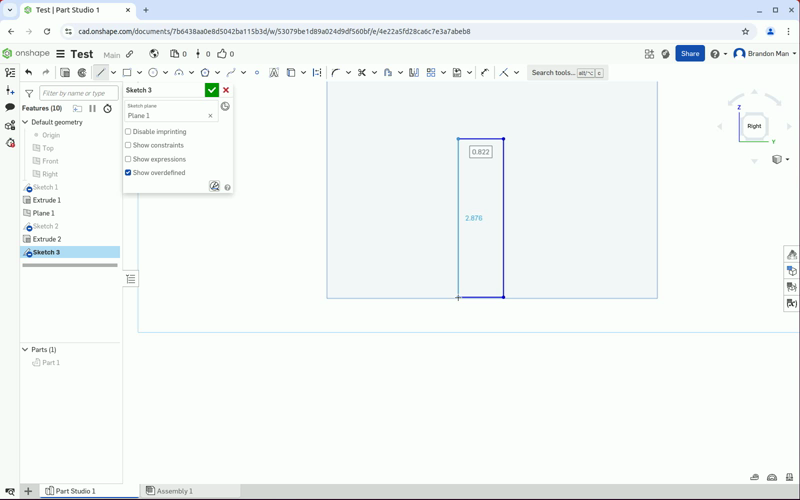
scroll(-6)
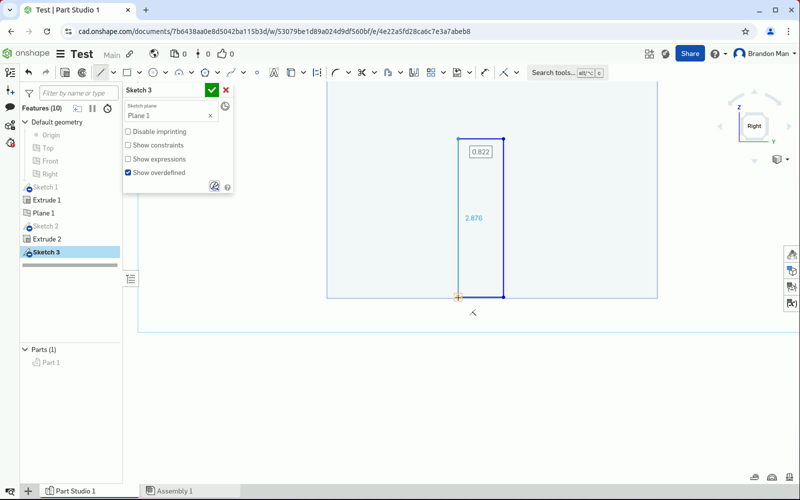
scroll(-6)
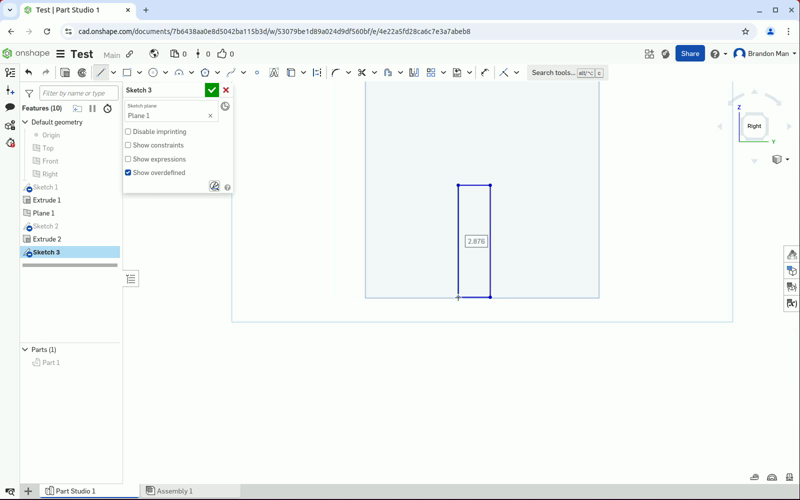
scroll(-6)
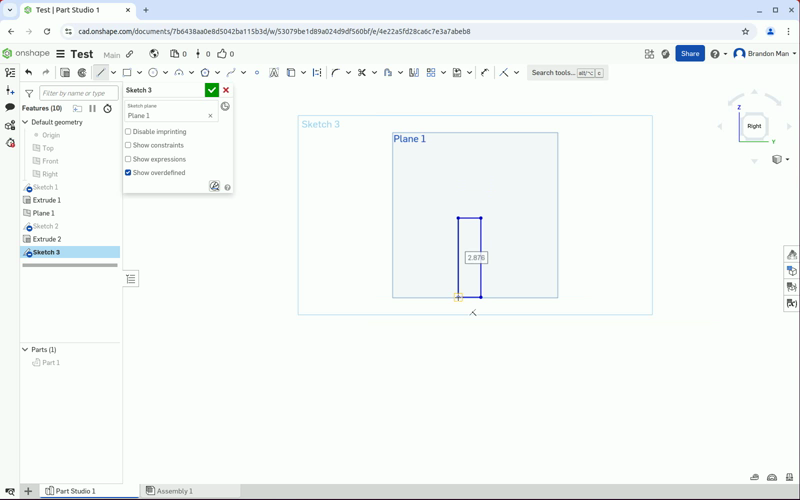
scroll(-6)
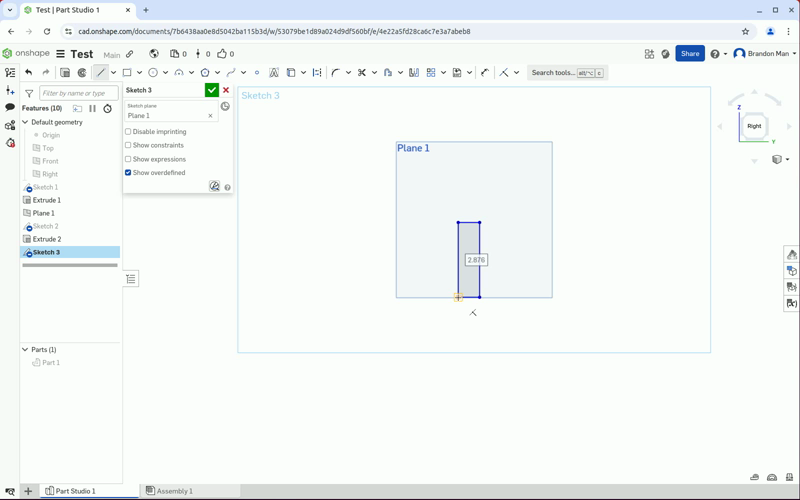
scroll(-6)
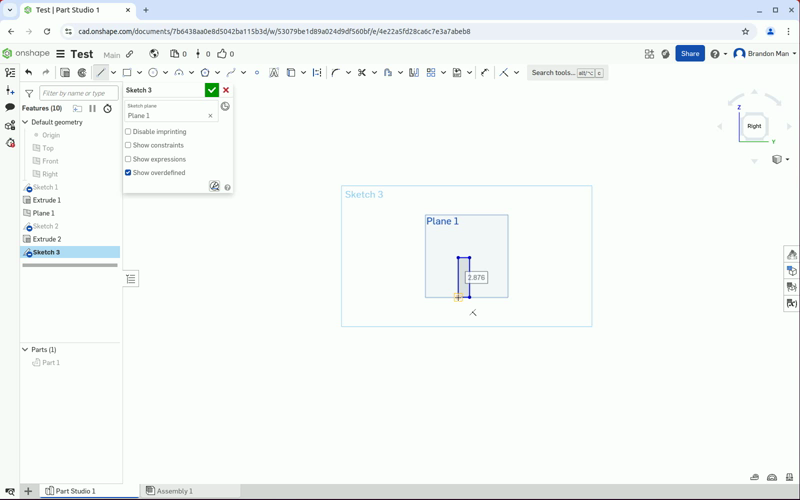
scroll(-6)
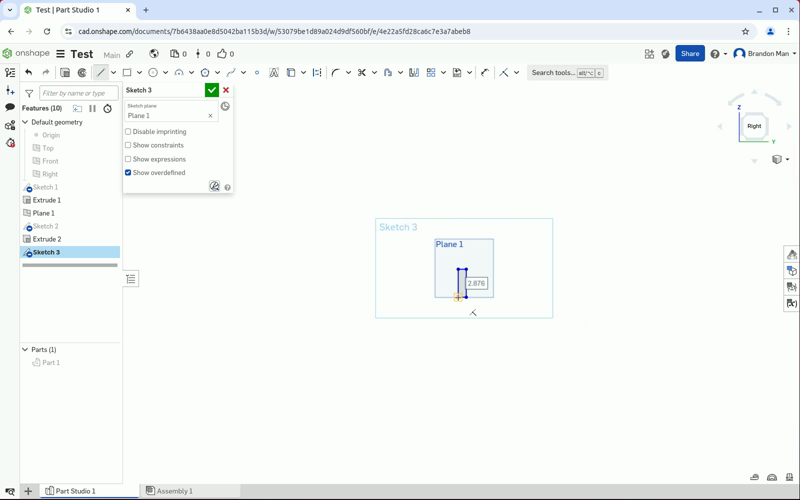
scroll(-6)
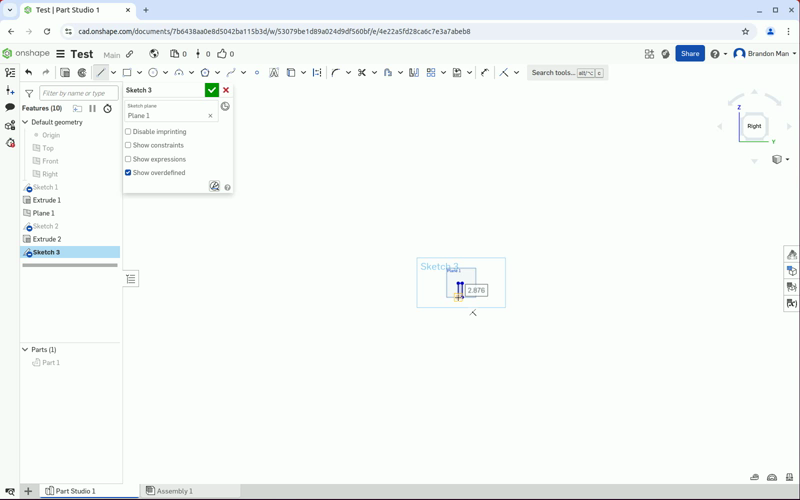
key(esc)
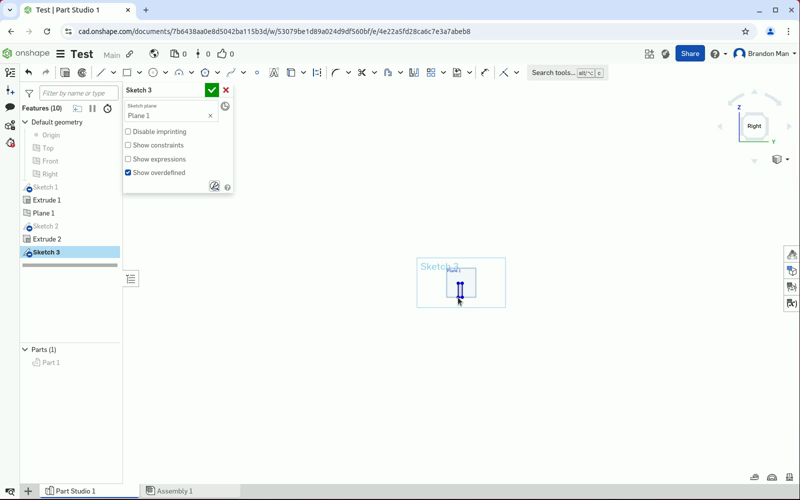
mouse_move(461, 283)
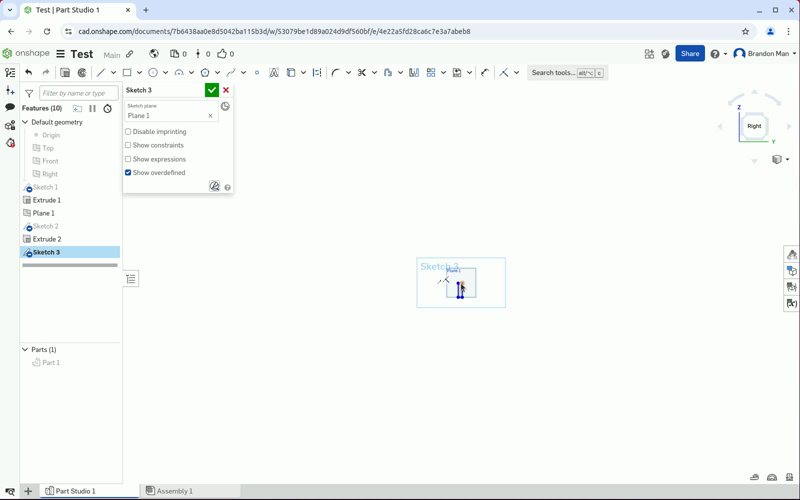
scroll(6)
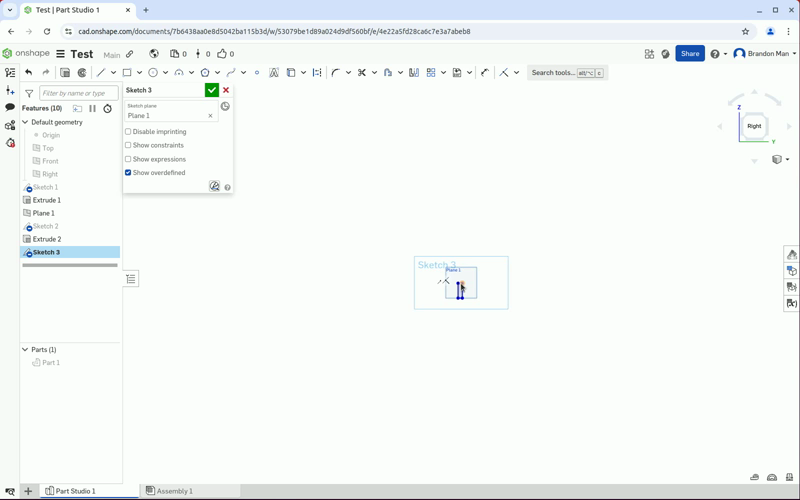
scroll(6)
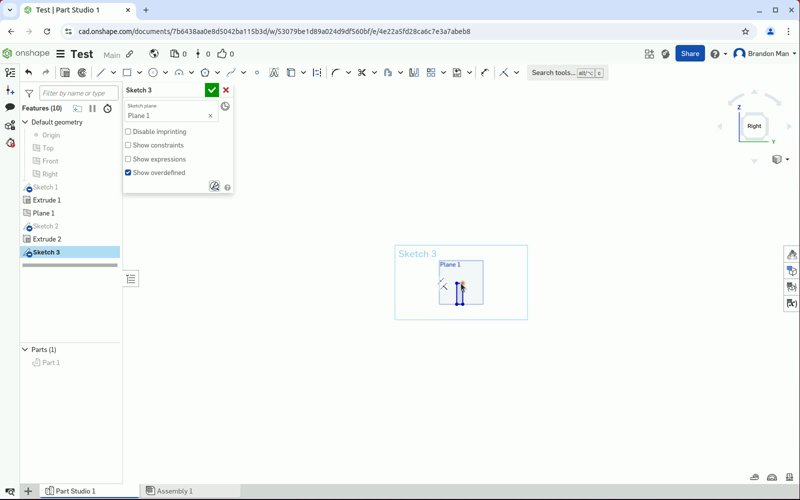
scroll(6)
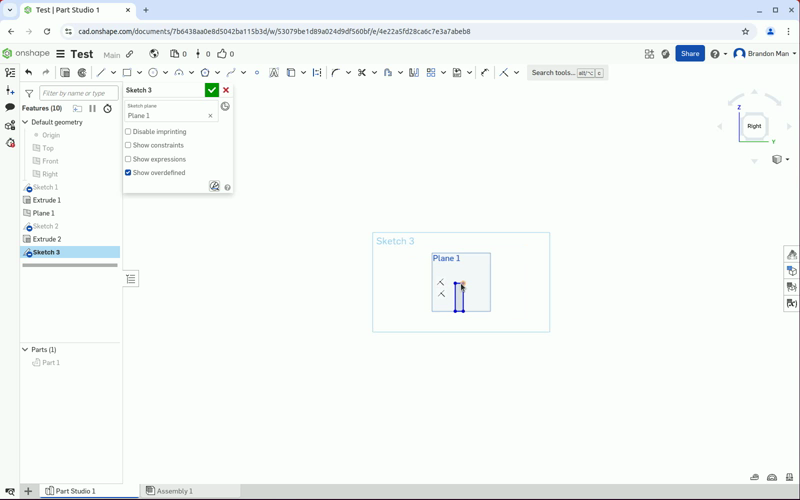
scroll(6)
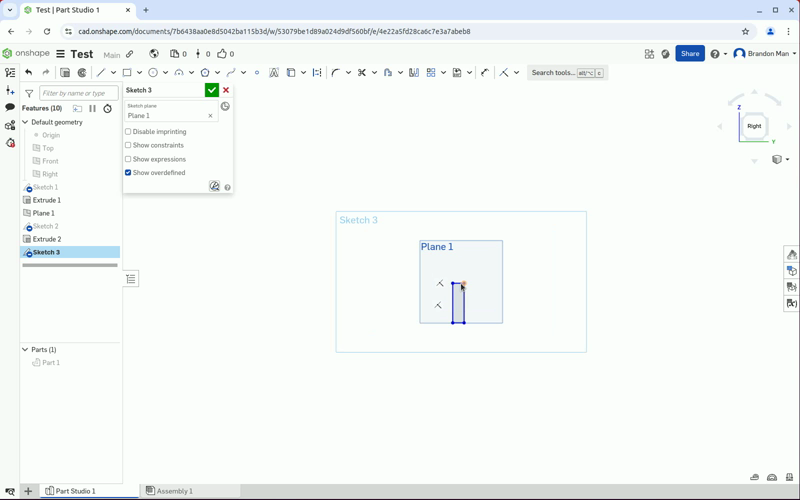
scroll(6)
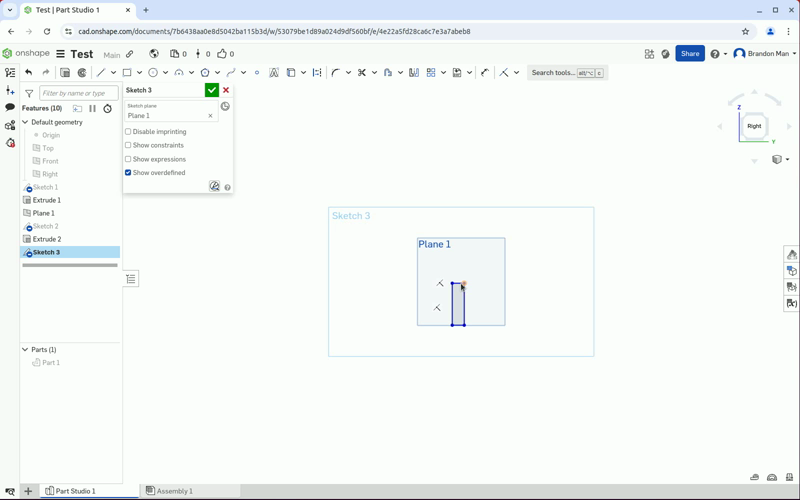
scroll(6)
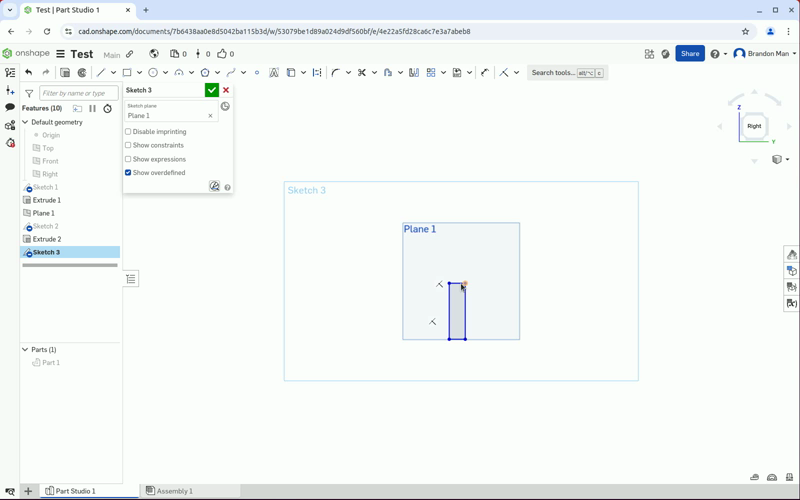
scroll(6)
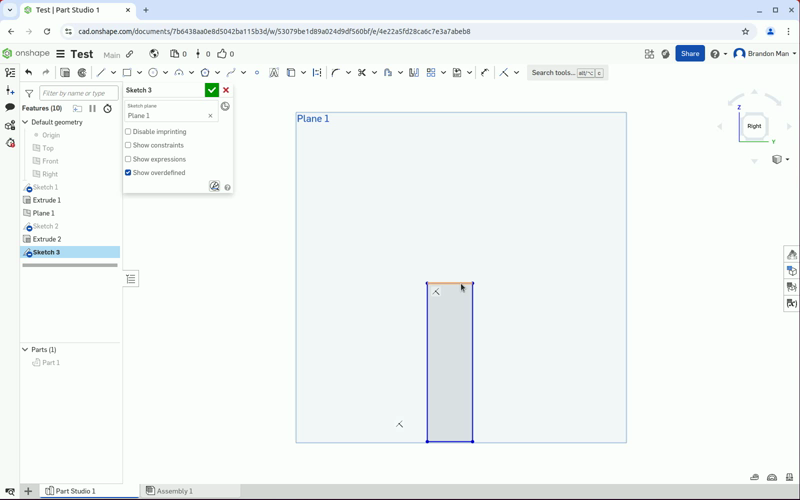
click(461, 283)
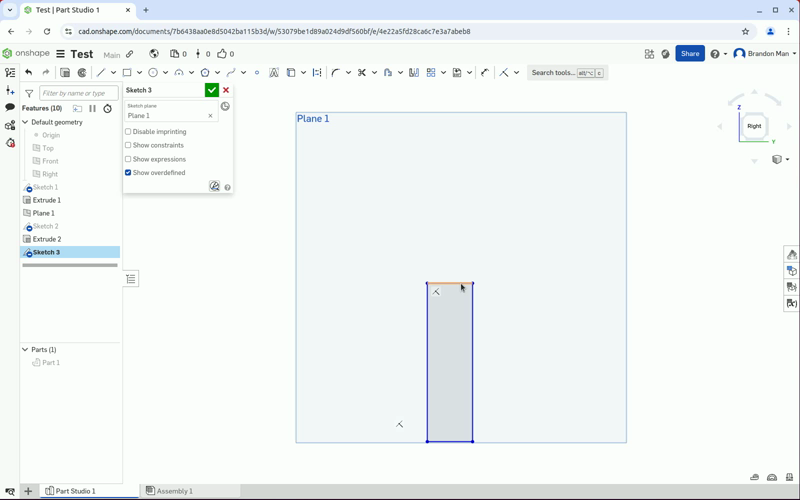
scroll(-6)
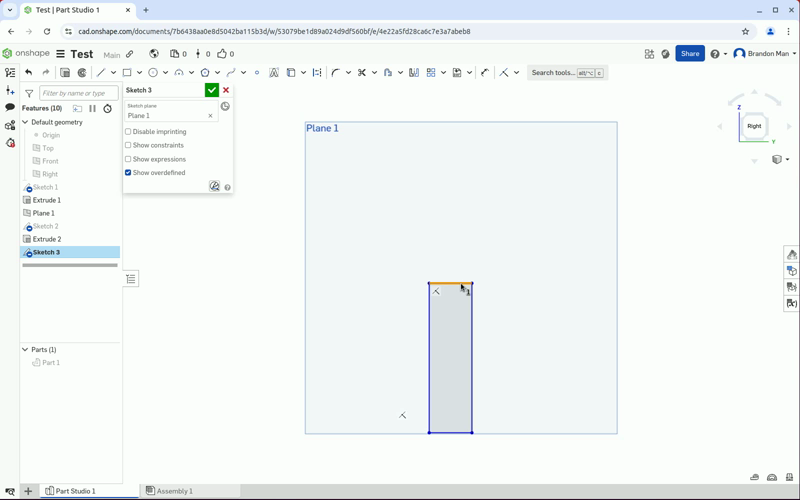
scroll(-6)
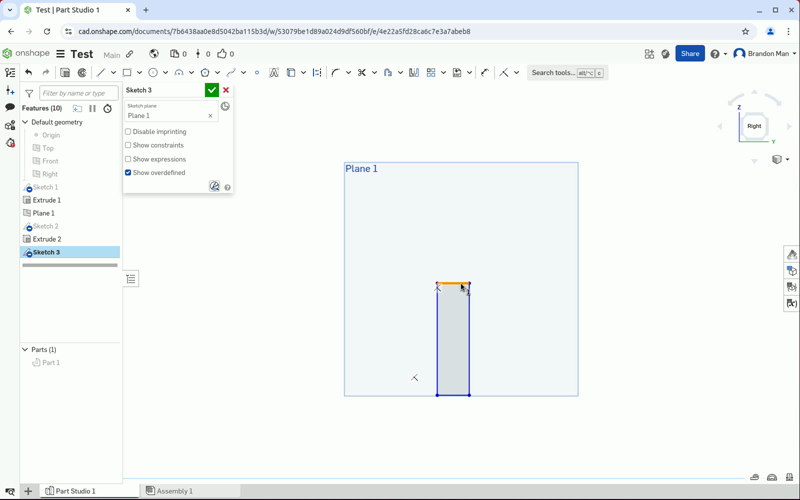
scroll(-6)
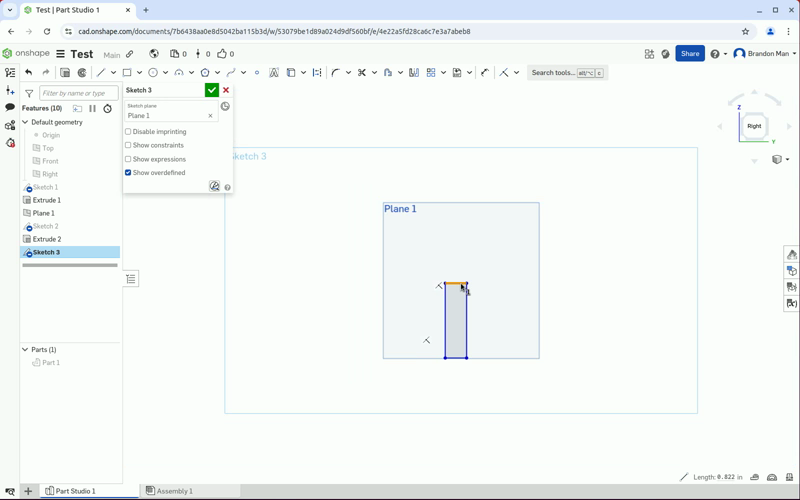
scroll(-6)
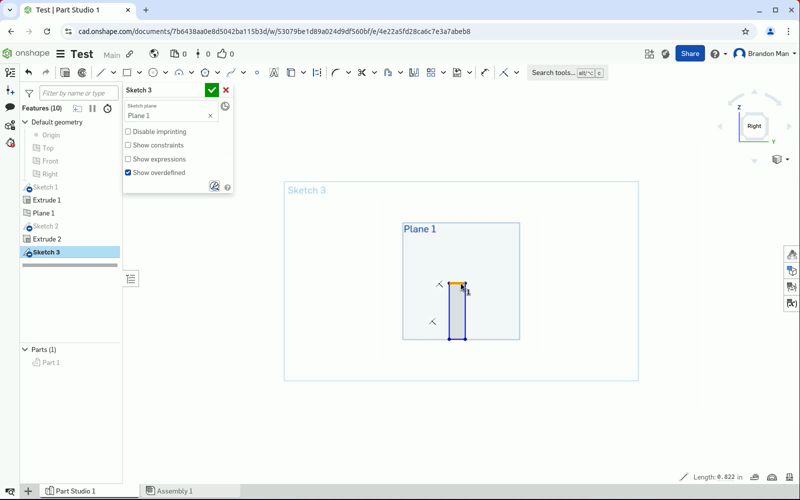
scroll(-6)
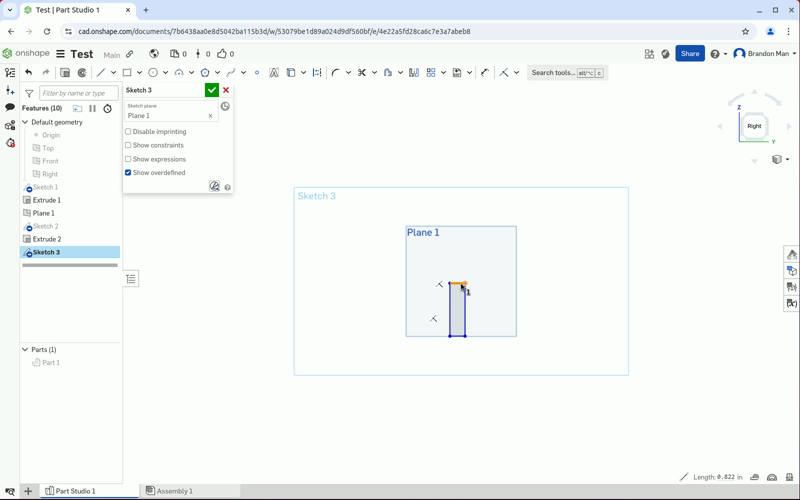
scroll(-6)
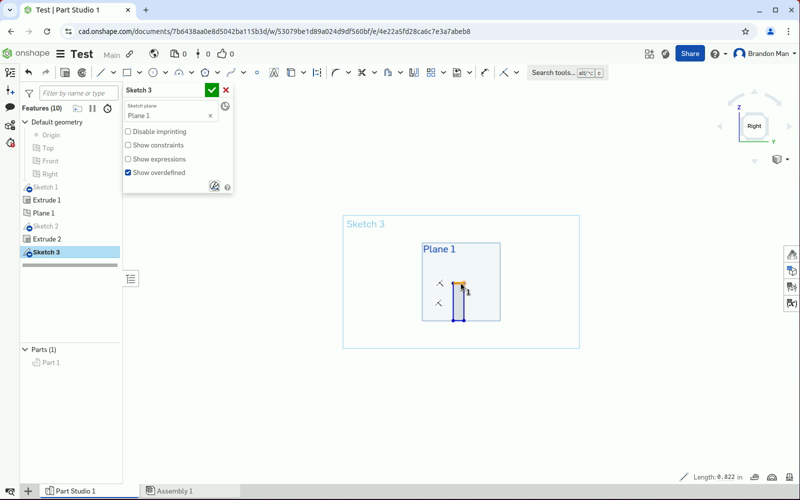
scroll(-6)
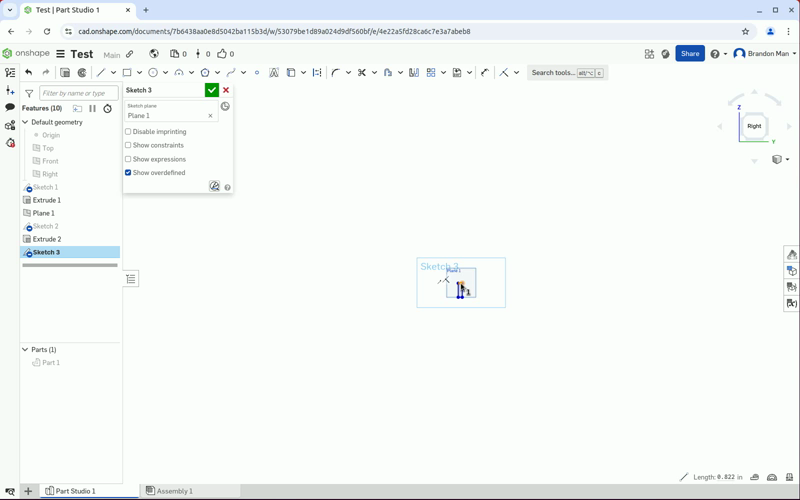
mouse_move(73, 352)
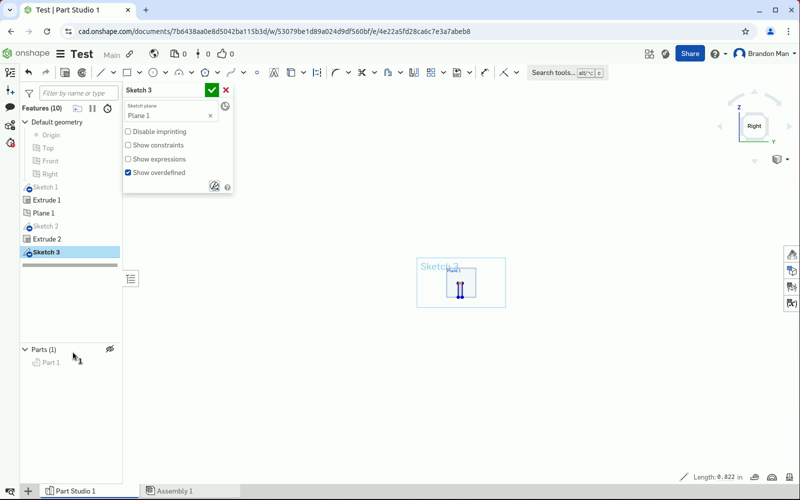
key(shift+y)
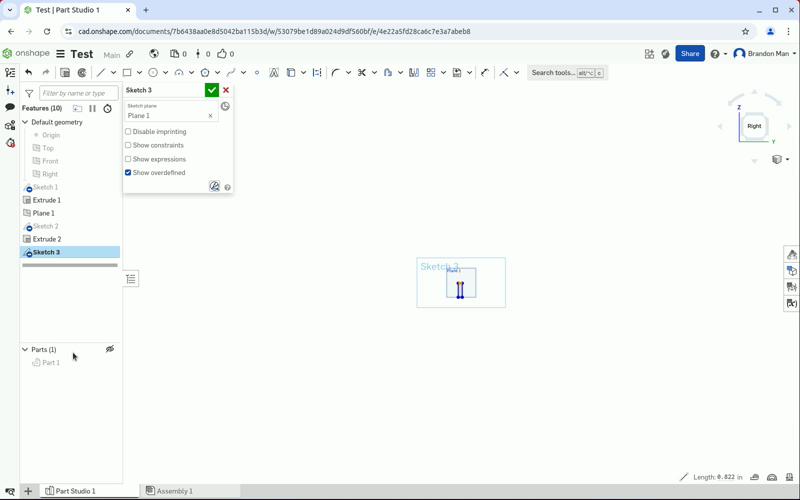
key(shift+e)
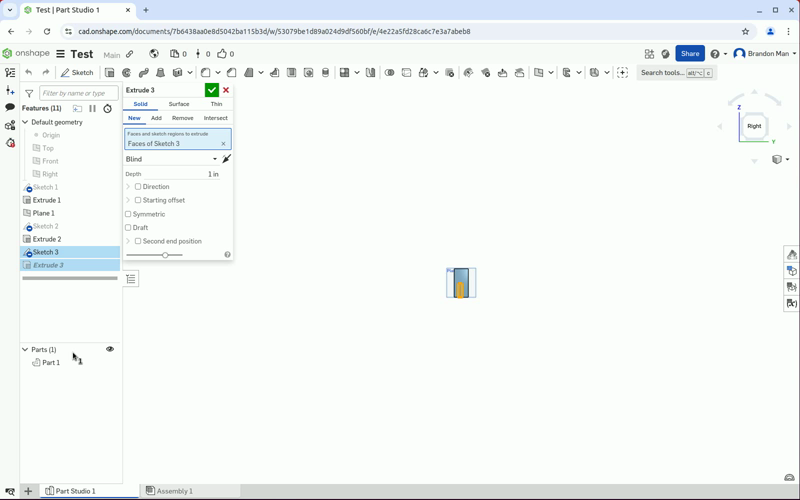
mouse_move(143, 106)
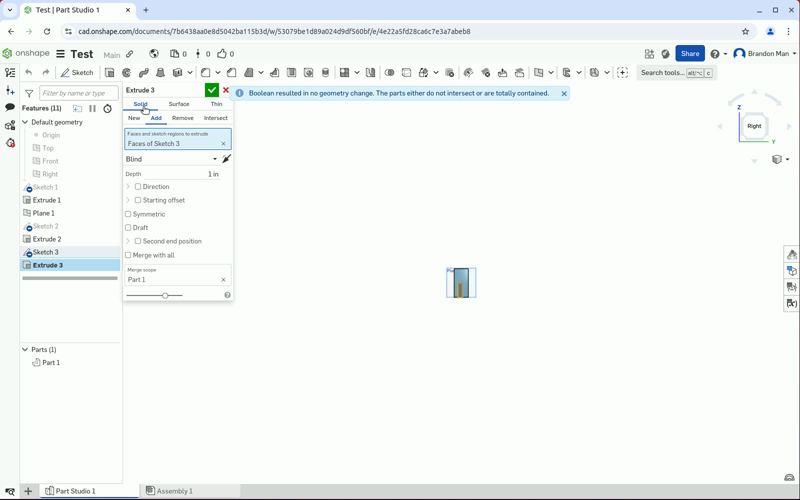
click(143, 106)
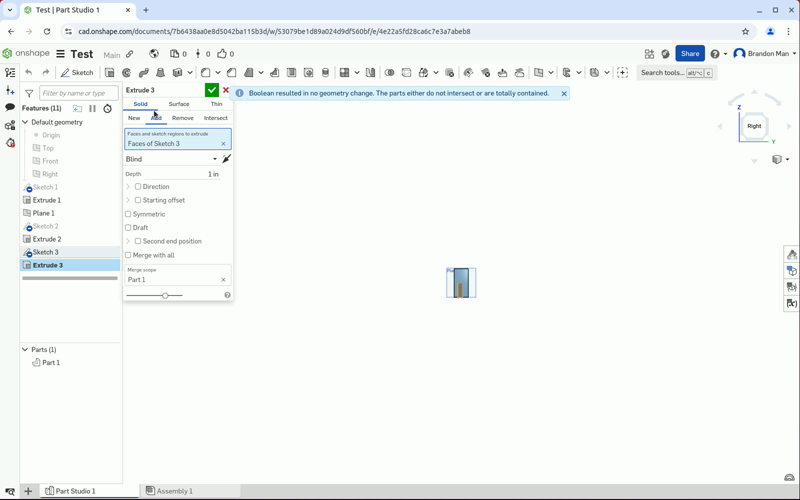
mouse_move(186, 120)
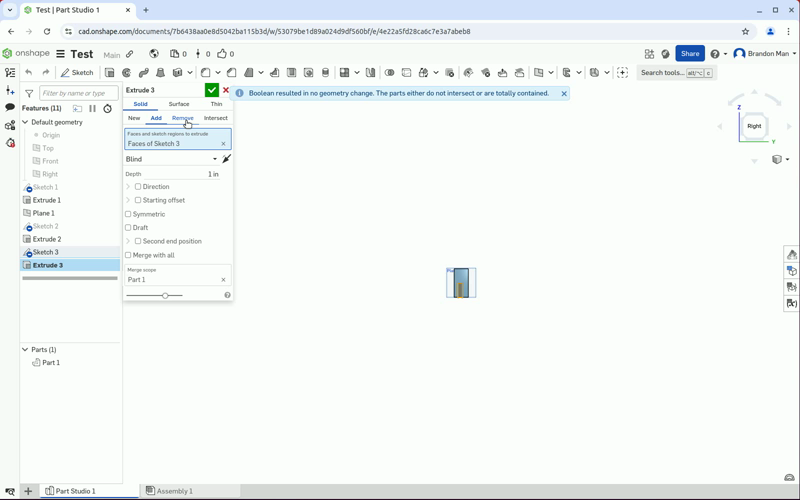
click(186, 120)
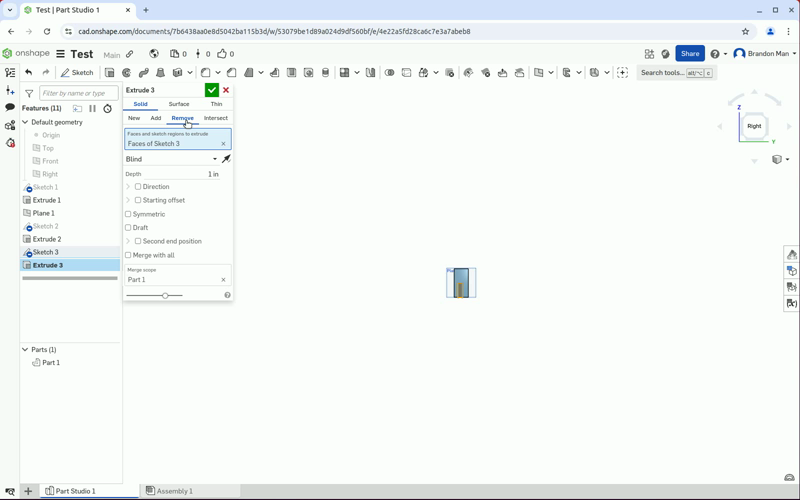
key(tab, 4)
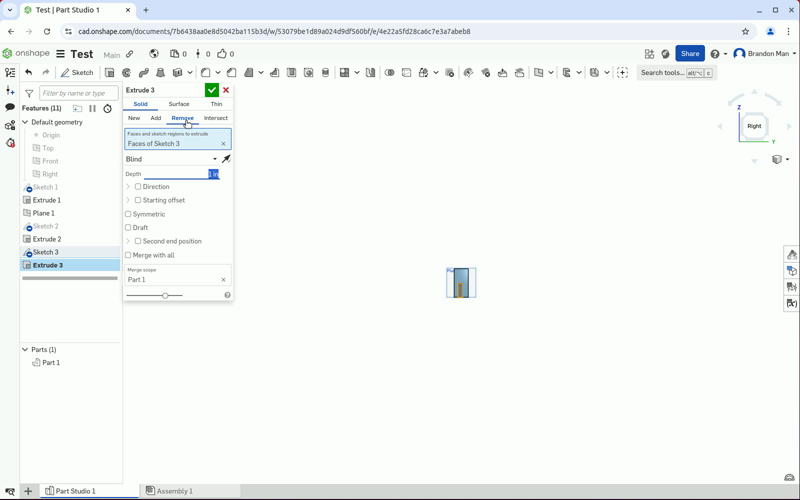
text(30.811)
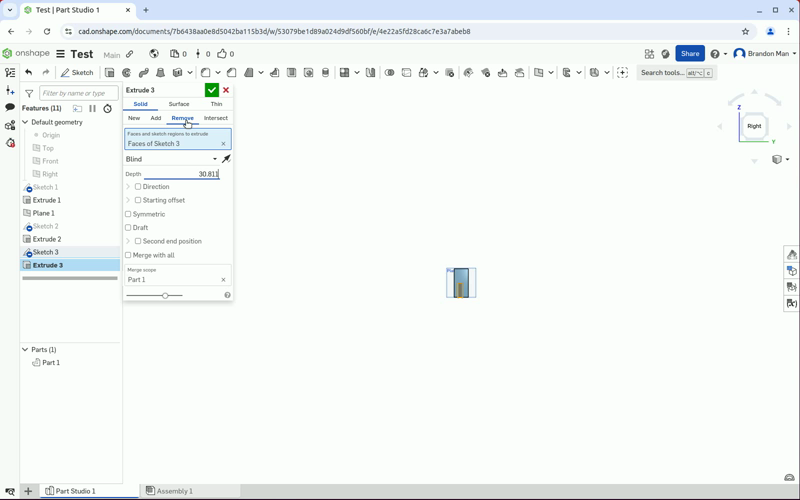
key(tab, 6)
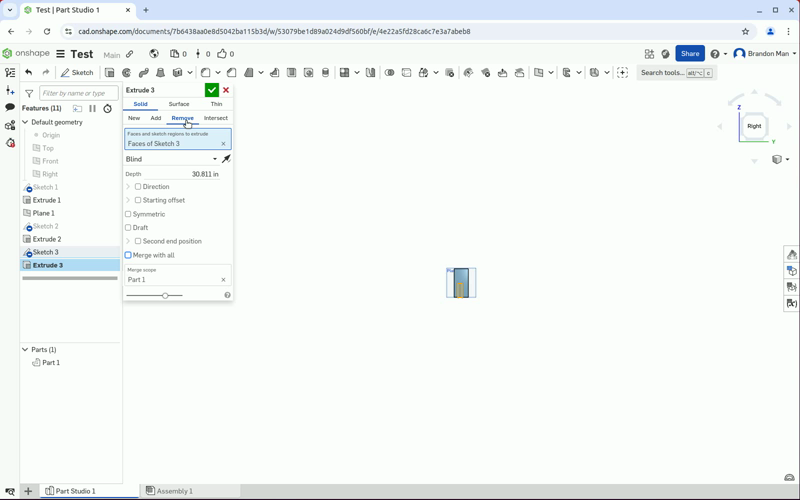
key(space)
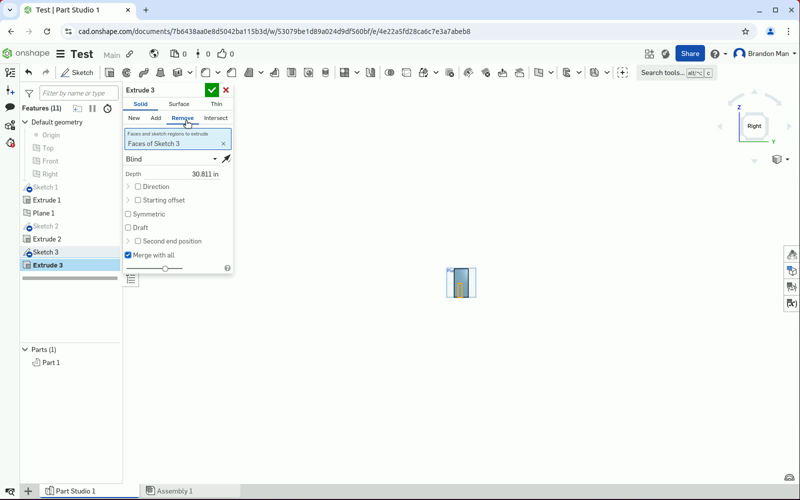
key(enter)
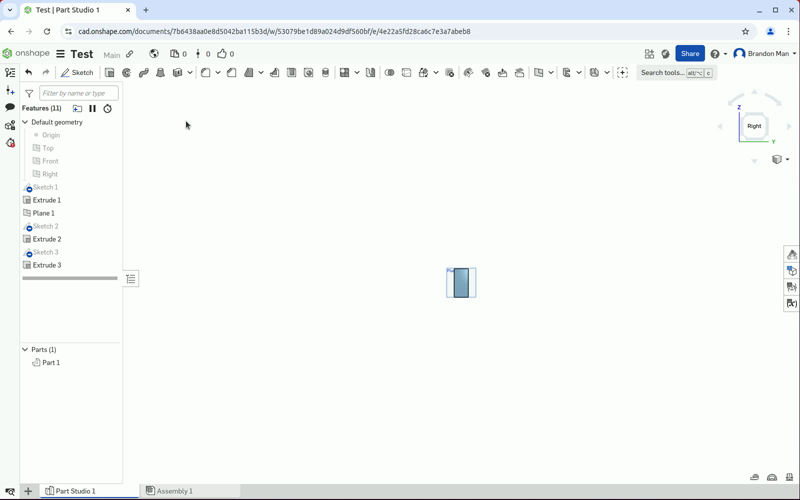
key(shift+h)
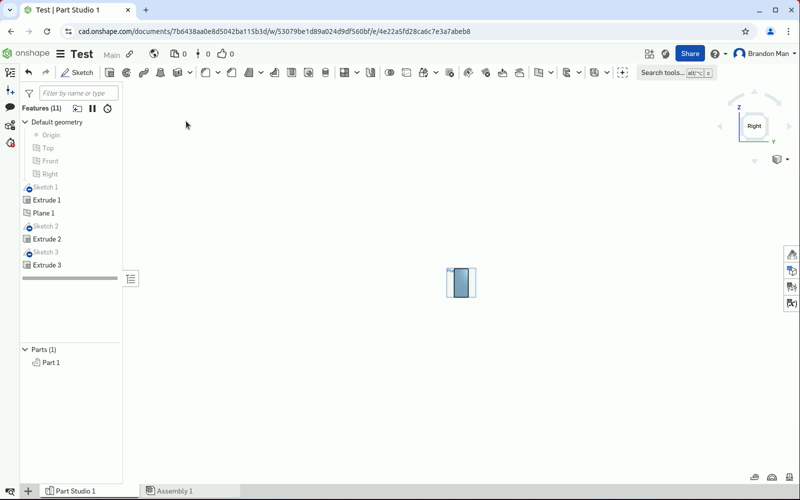
key(shift+h)
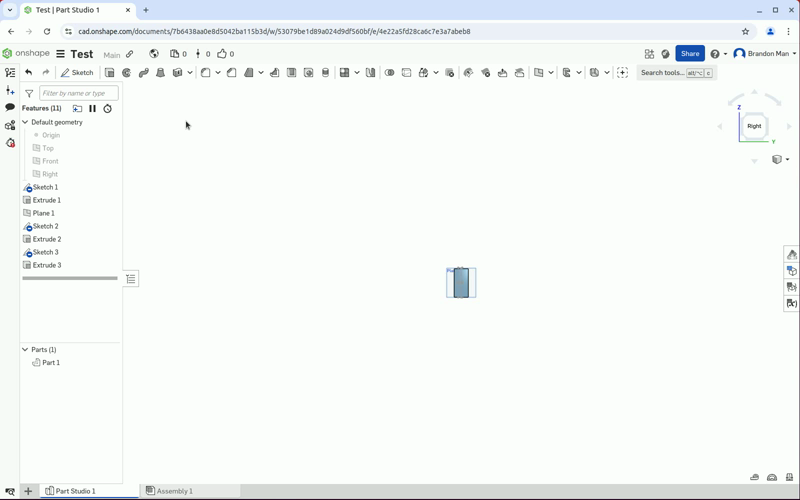
key(shift+7)
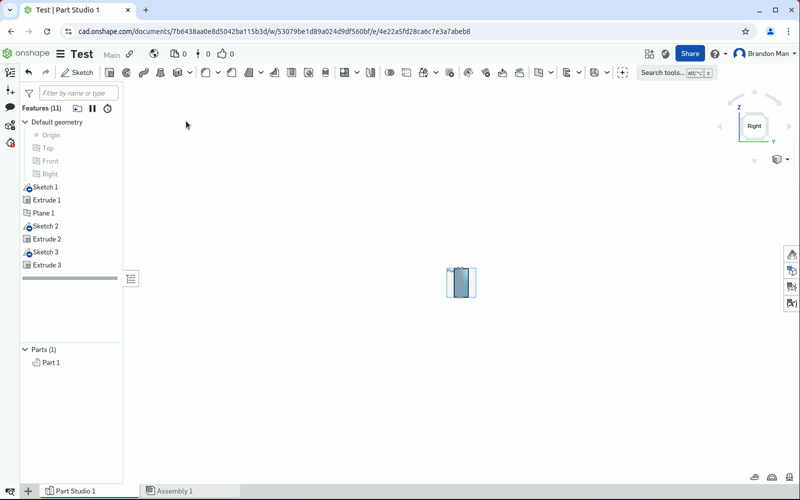
key(right, 2)
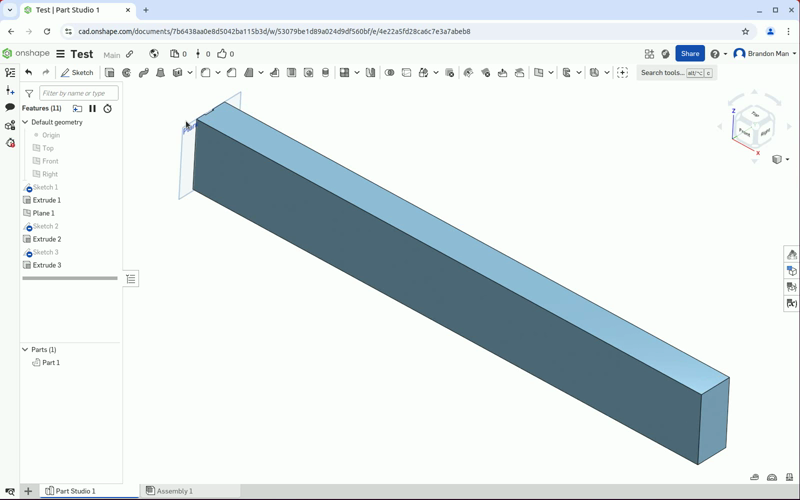
key(down, 2)
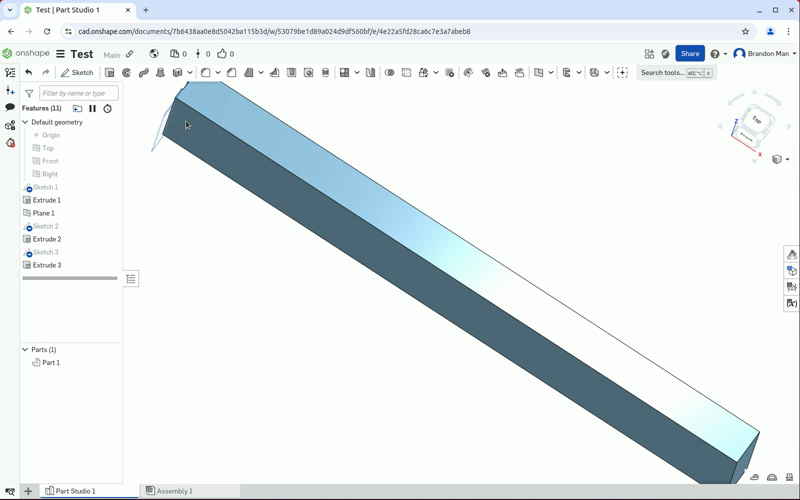
key(up, 2)
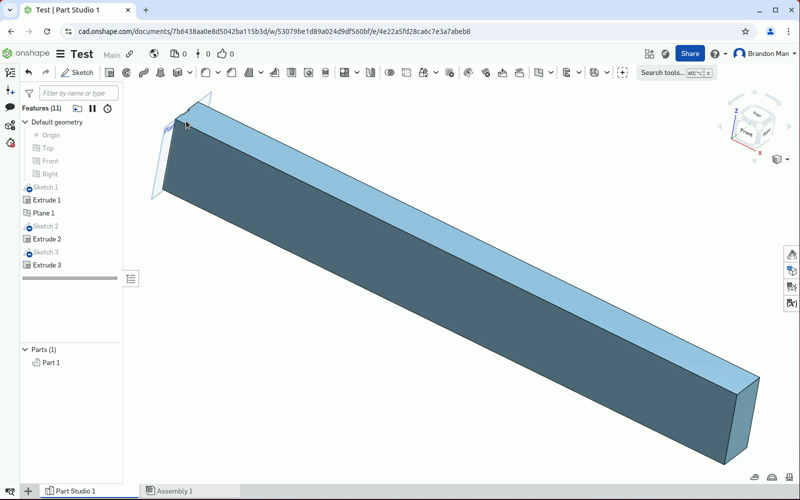
key(left, 2)
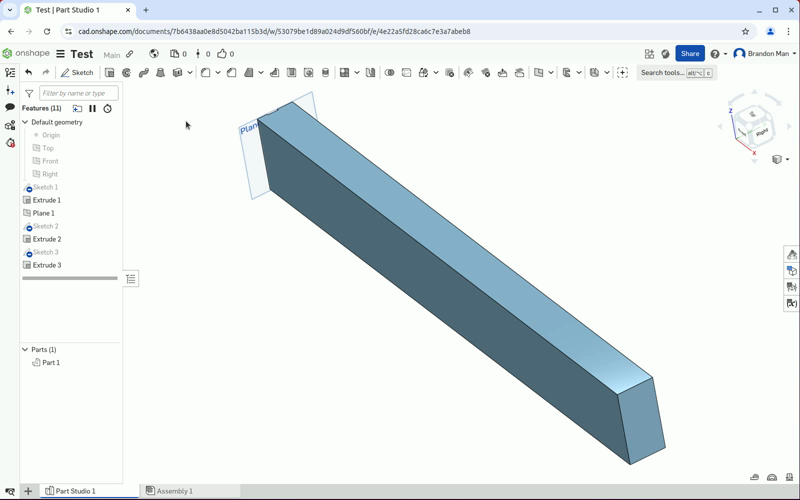
mouse_move(73, 189)
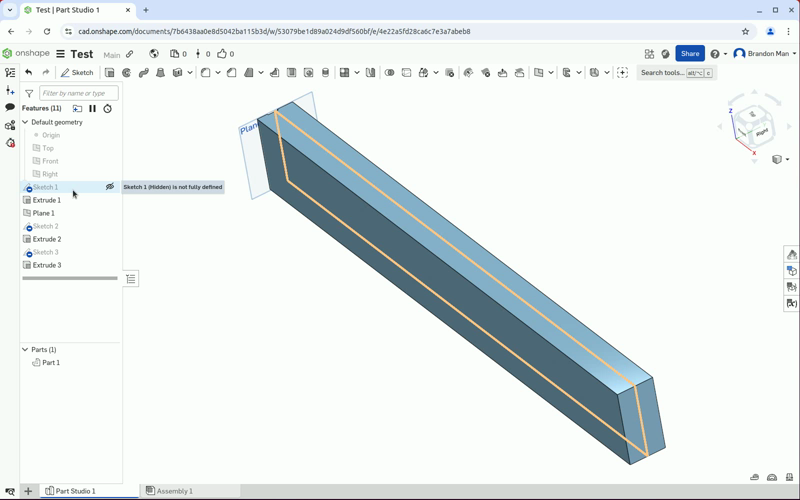
click(73, 189)